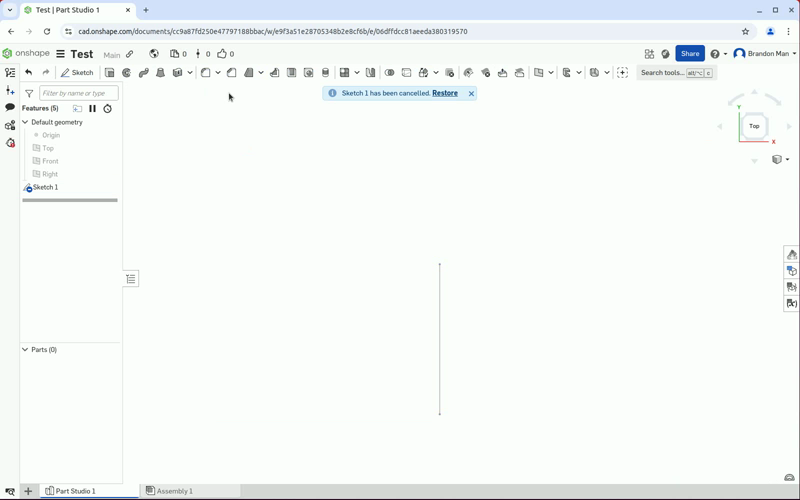
key(shift+h)
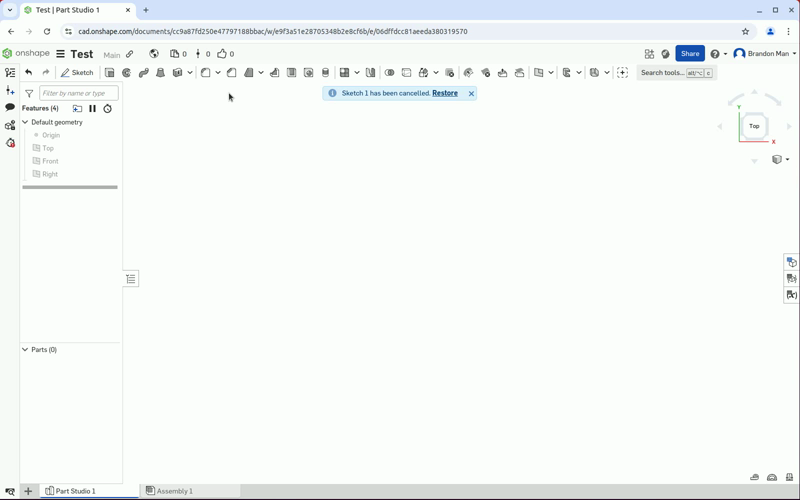
mouse_move(73, 352)
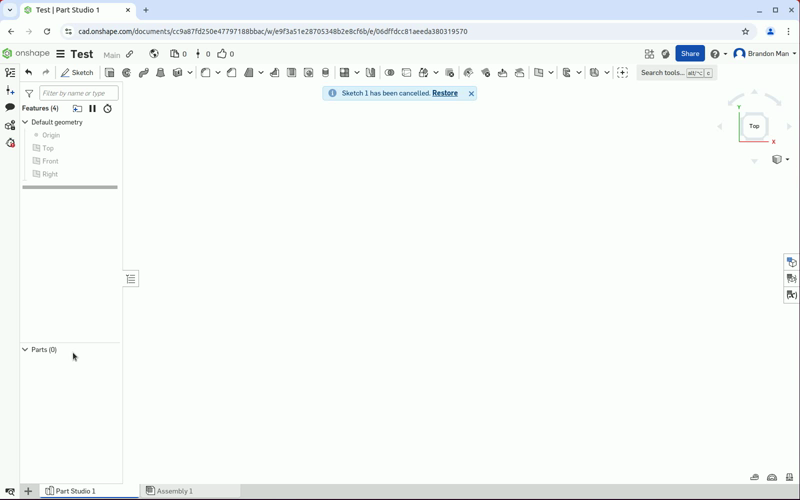
key(y)
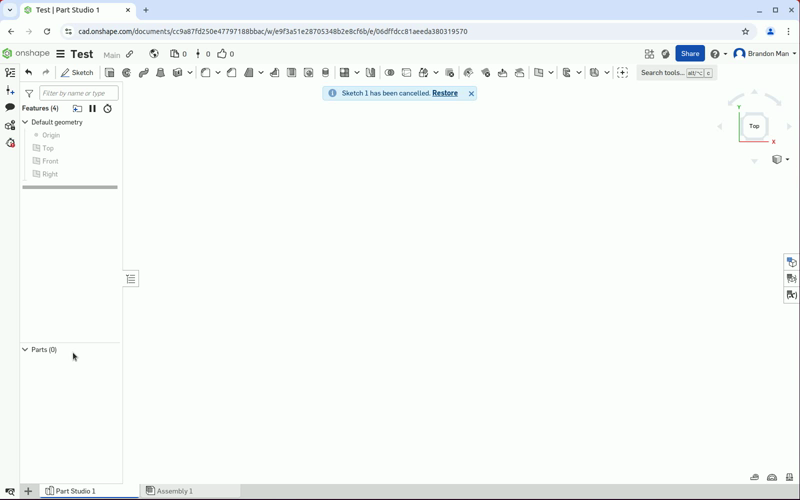
key(shift+p)
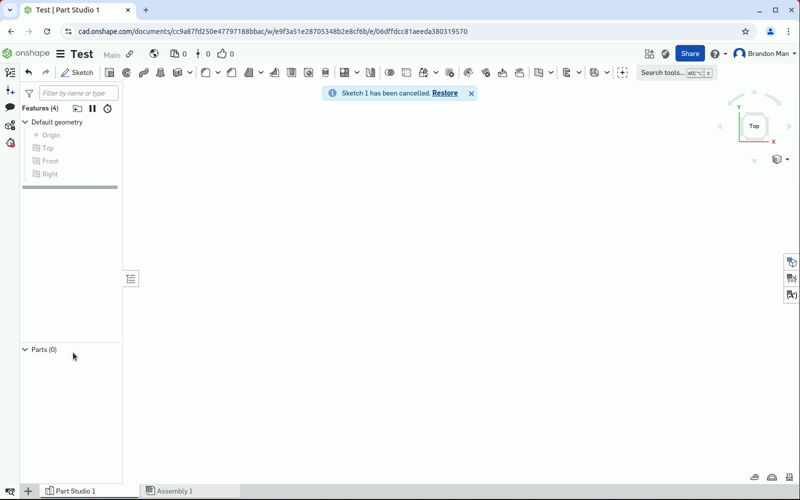
key(space)
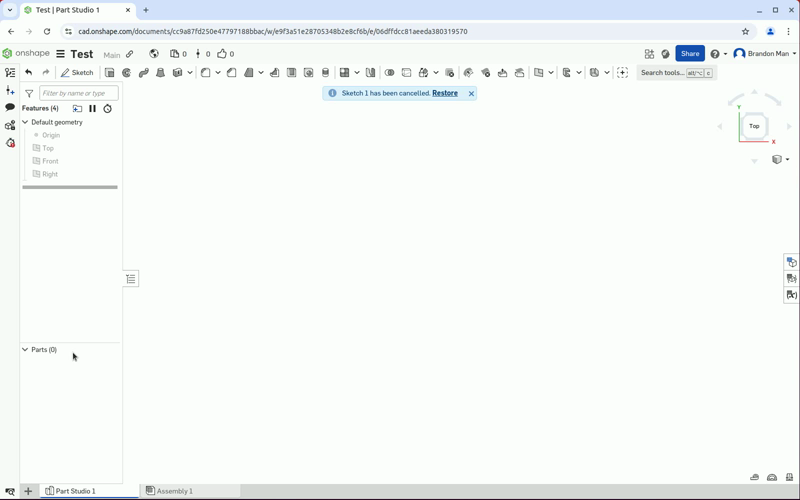
key_down(shift)
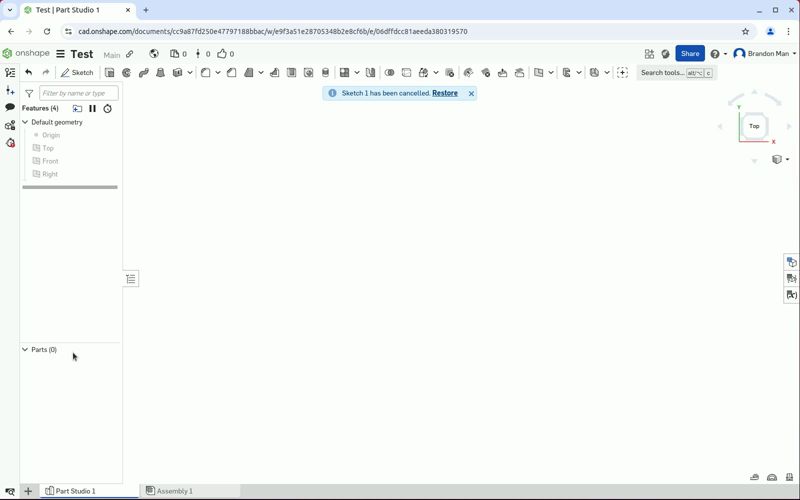
key(up)
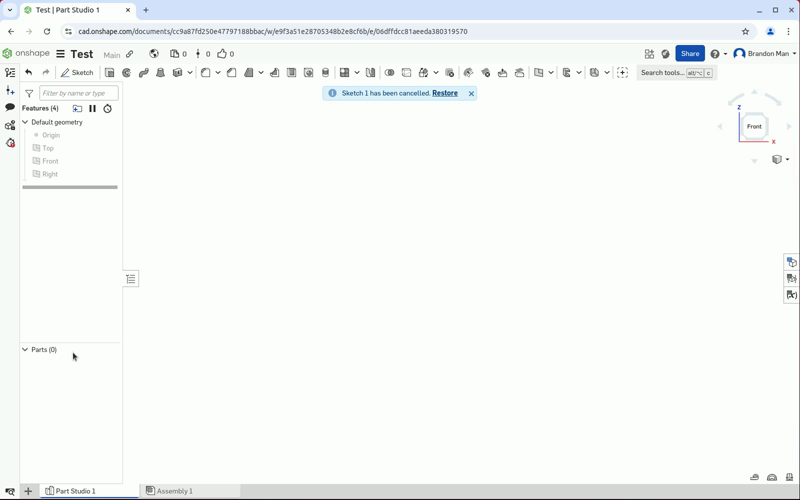
key_up(shift)
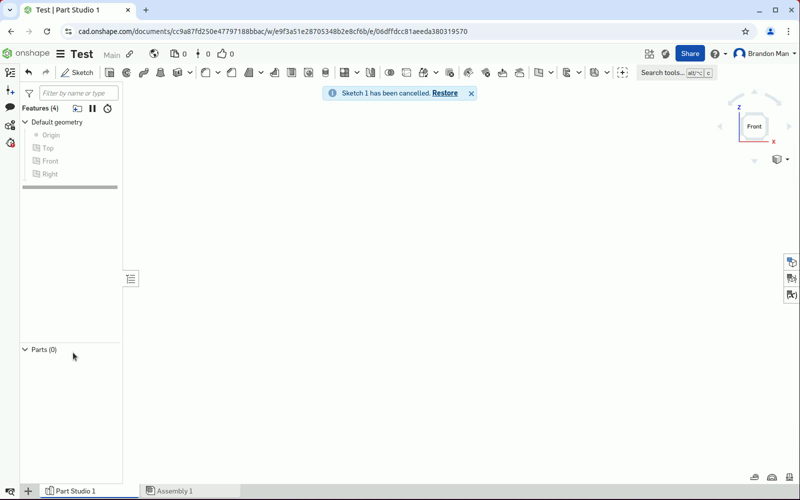
key(space)
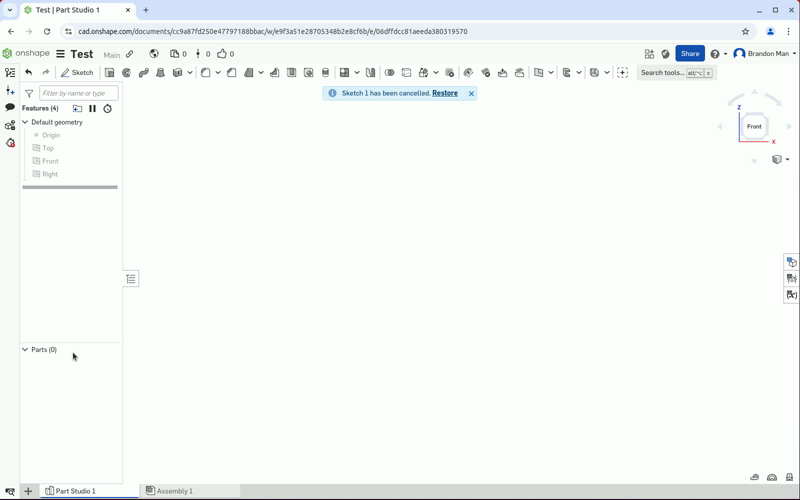
key_down(shift)
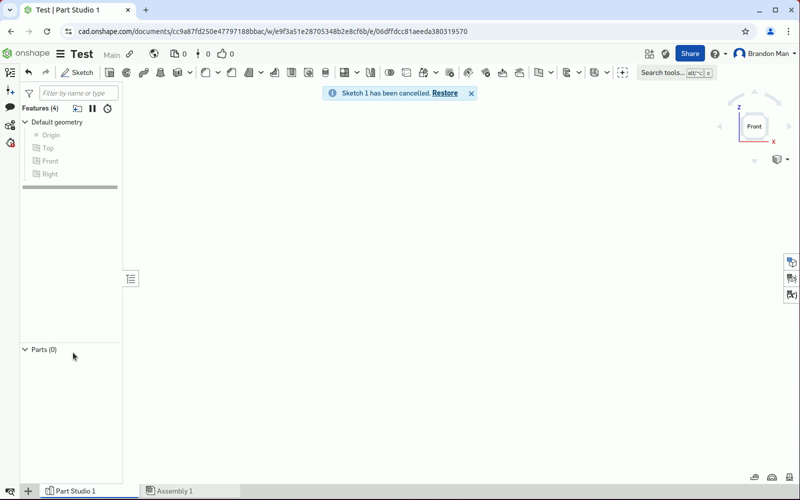
key(left)
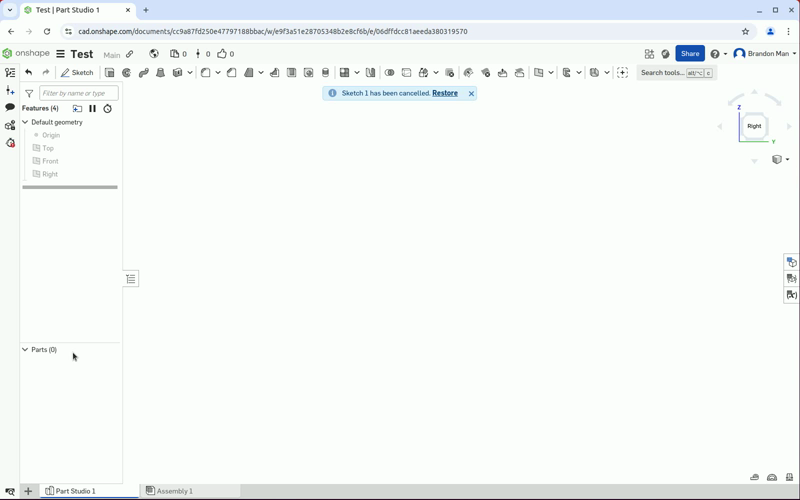
key_up(shift)
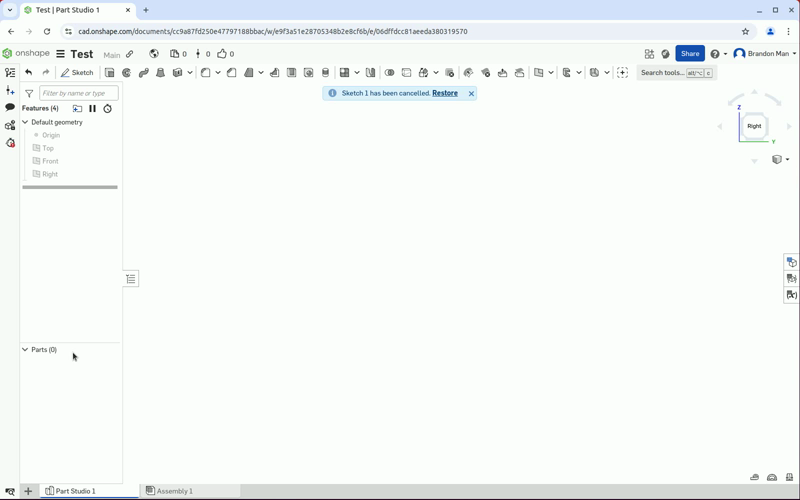
mouse_move(73, 352)
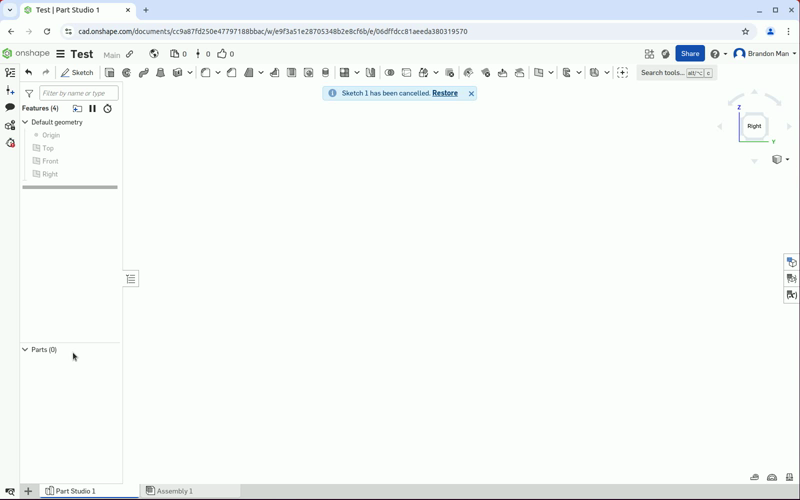
key(shift+y)
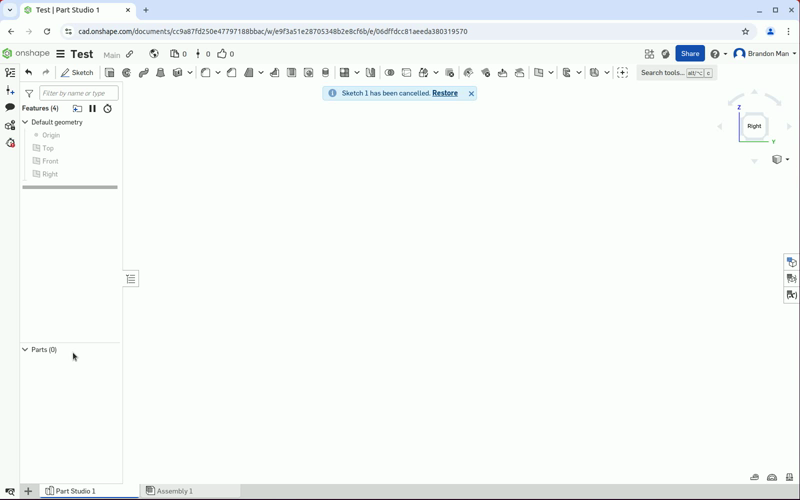
key(shift+s)
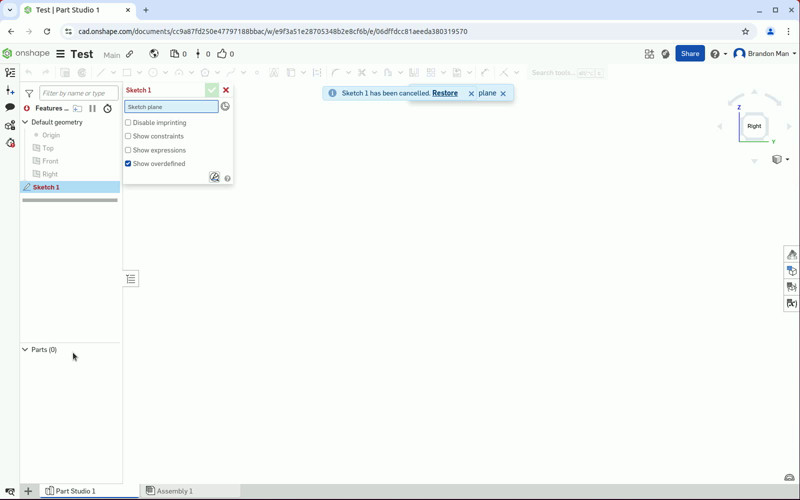
mouse_move(73, 176)
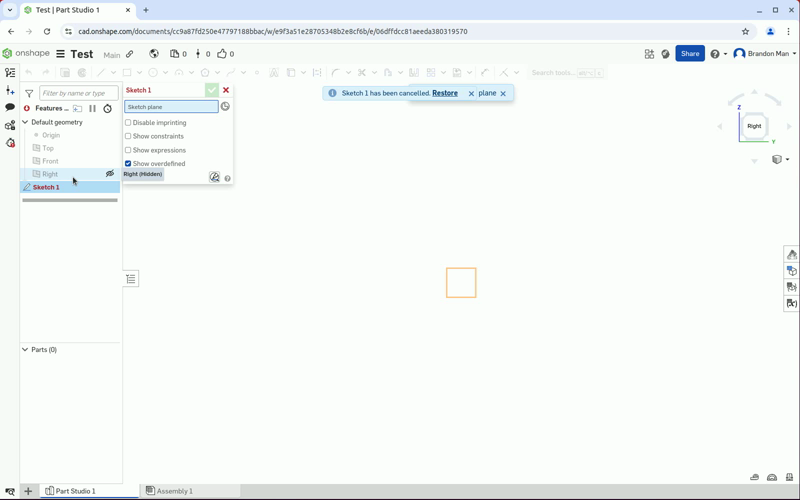
click(73, 176)
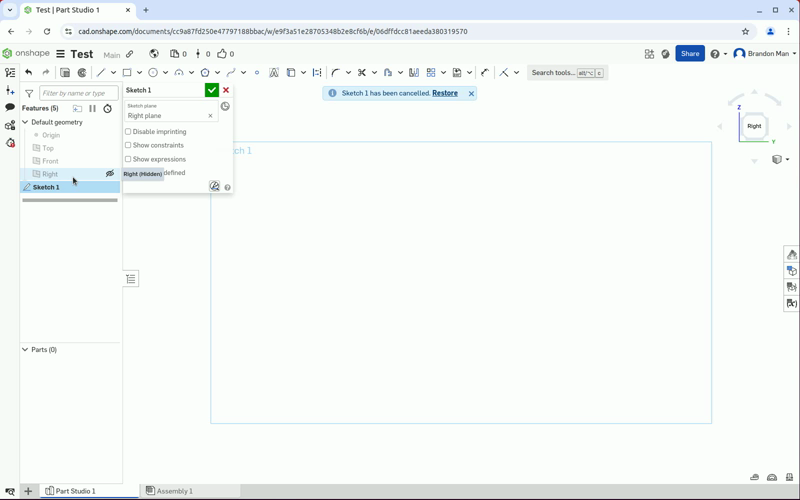
mouse_move(73, 352)
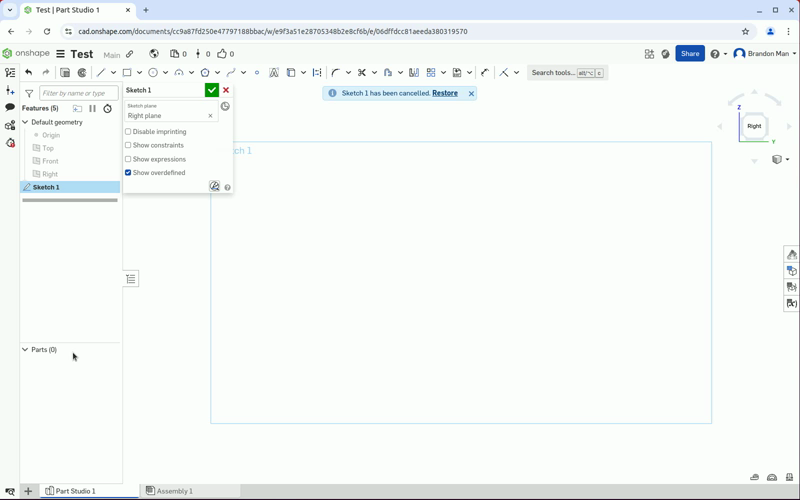
key(y)
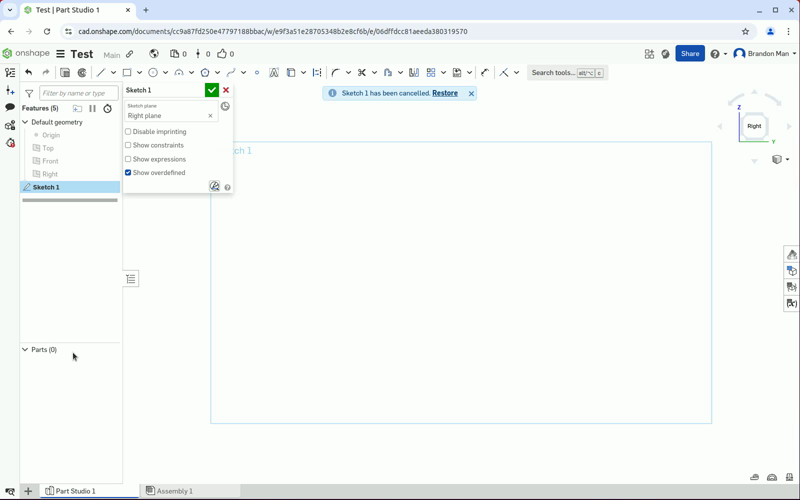
key(l)
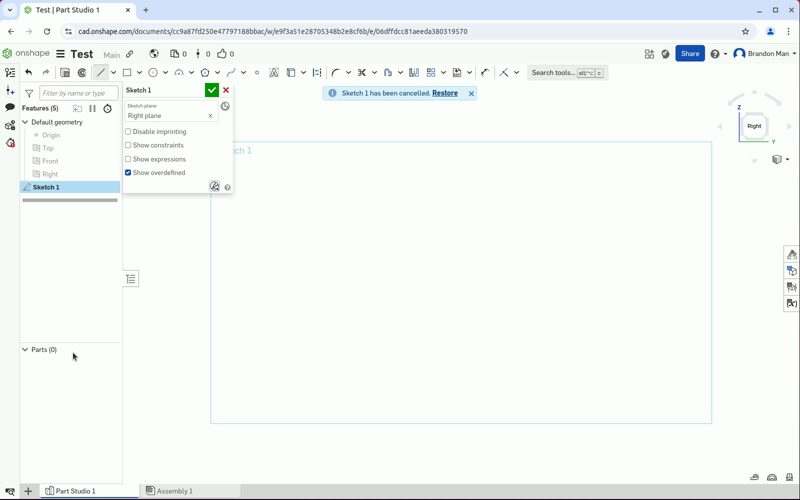
key_down(shift)
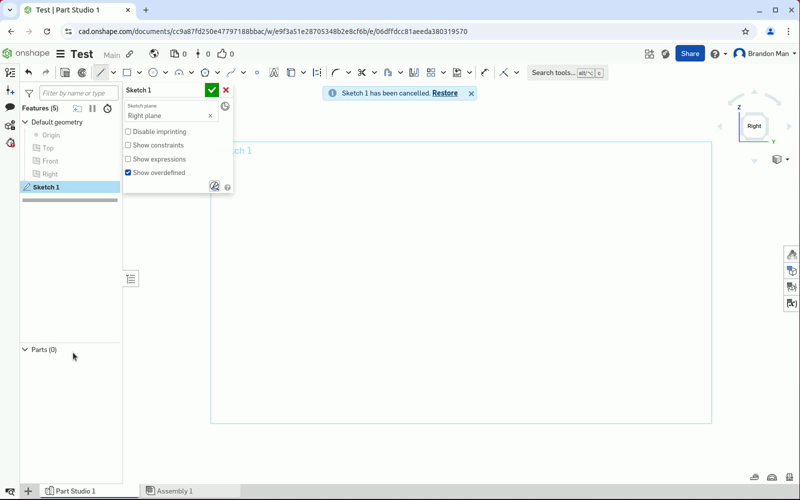
mouse_move(429, 395)
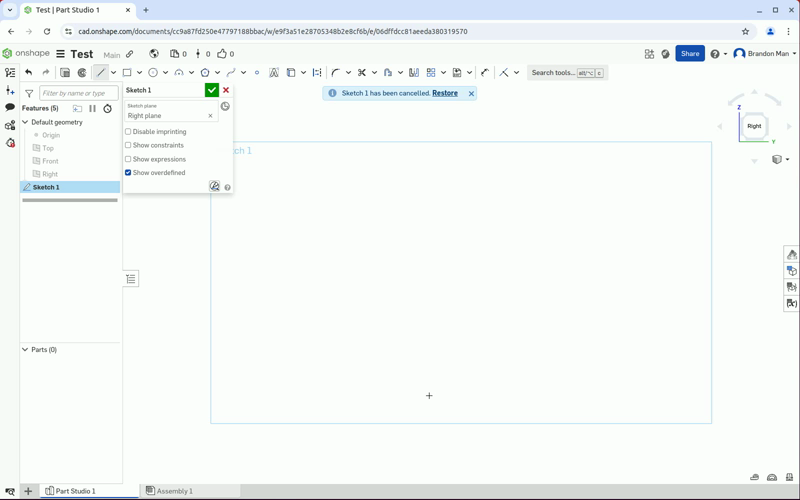
click(429, 395)
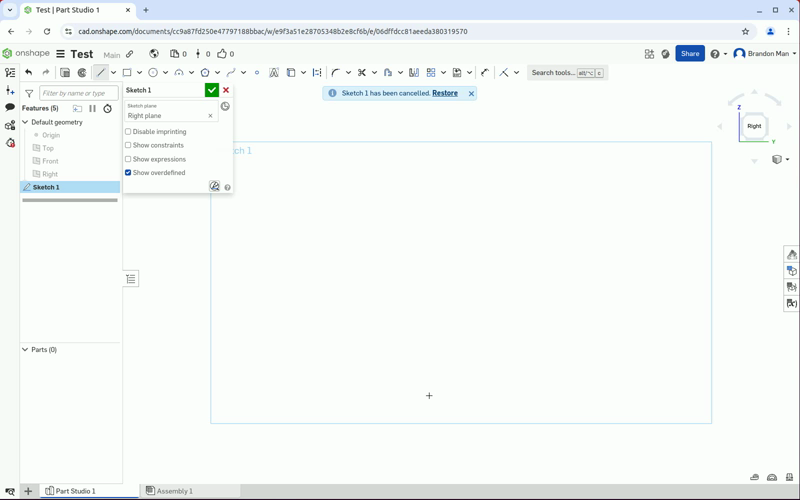
key_up(shift)
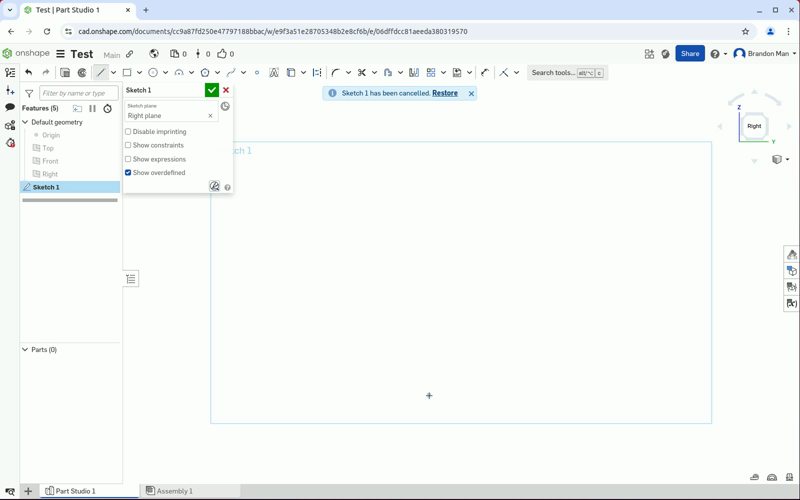
key_down(shift)
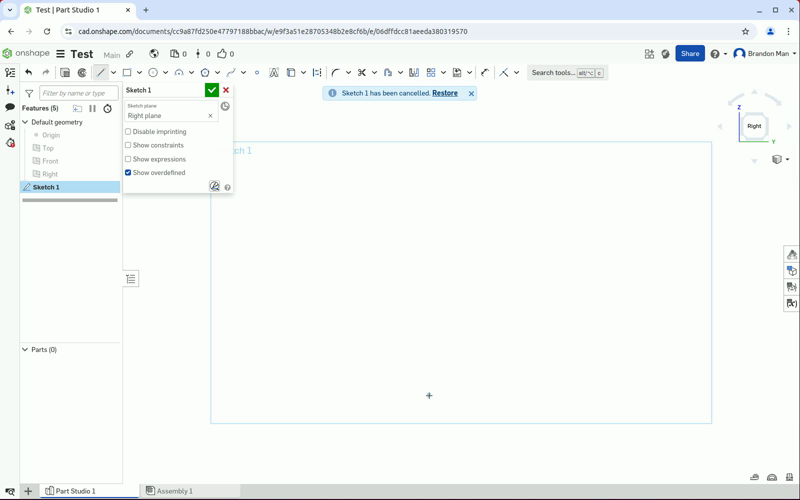
mouse_move(459, 395)
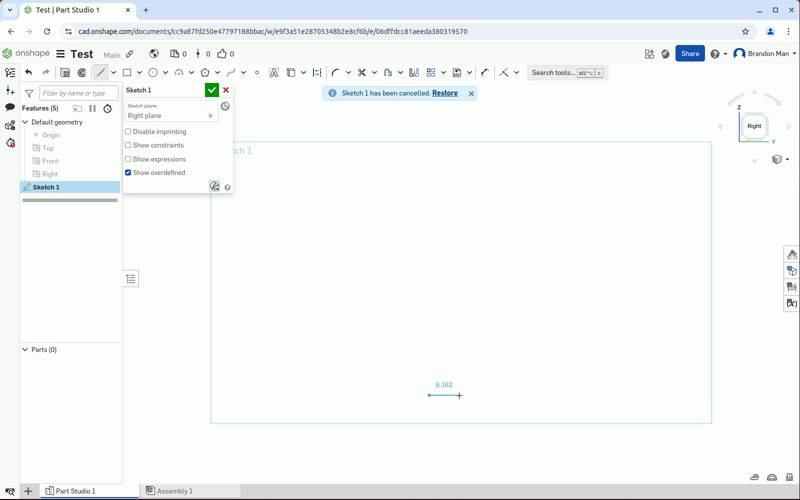
mouse_move(465, 395)
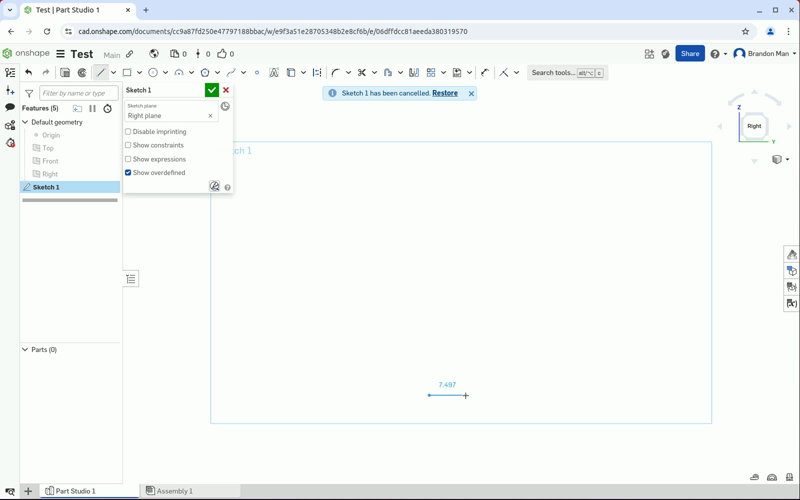
click(465, 395)
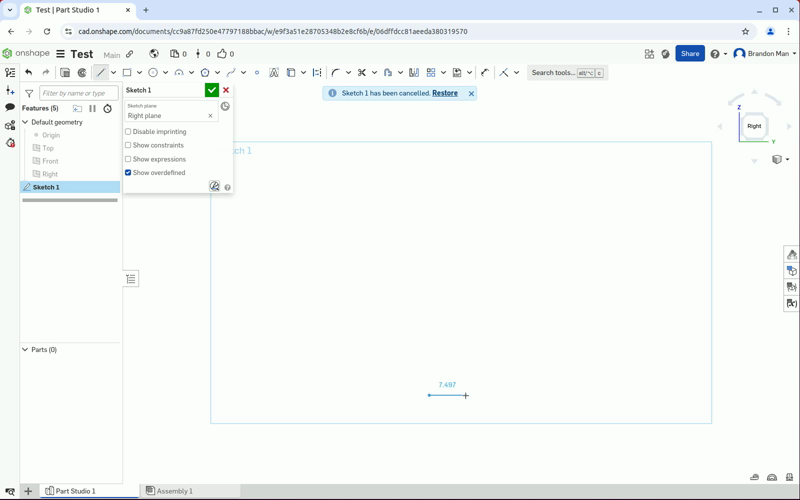
key_up(shift)
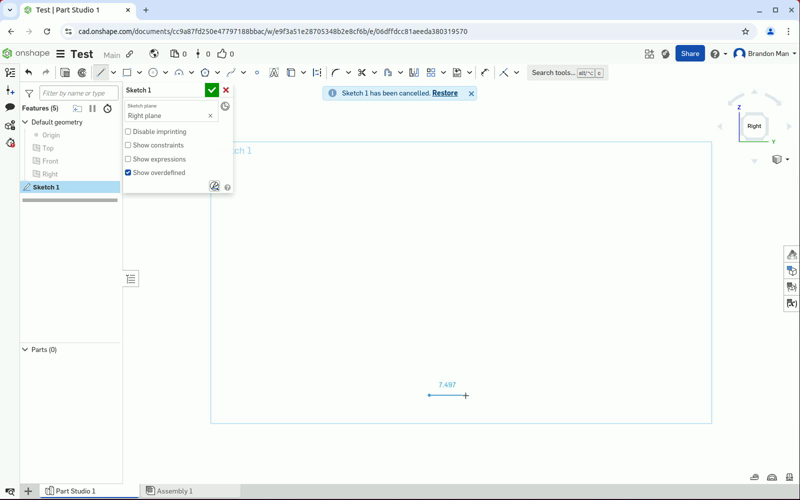
key_down(shift)
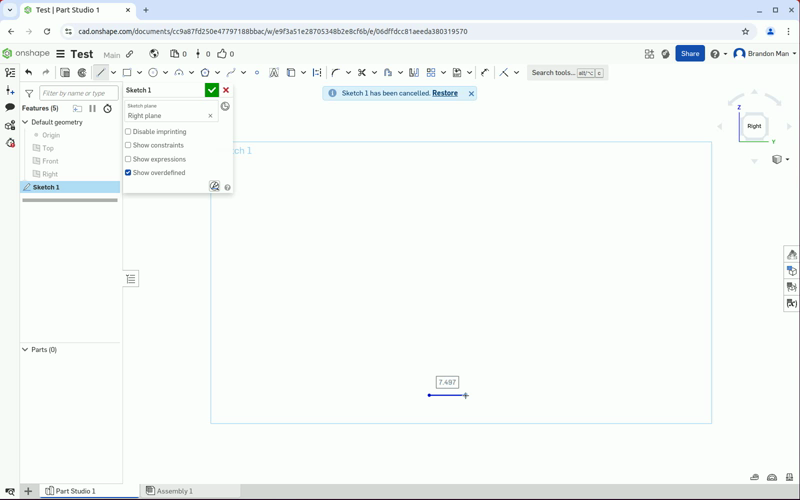
mouse_move(465, 257)
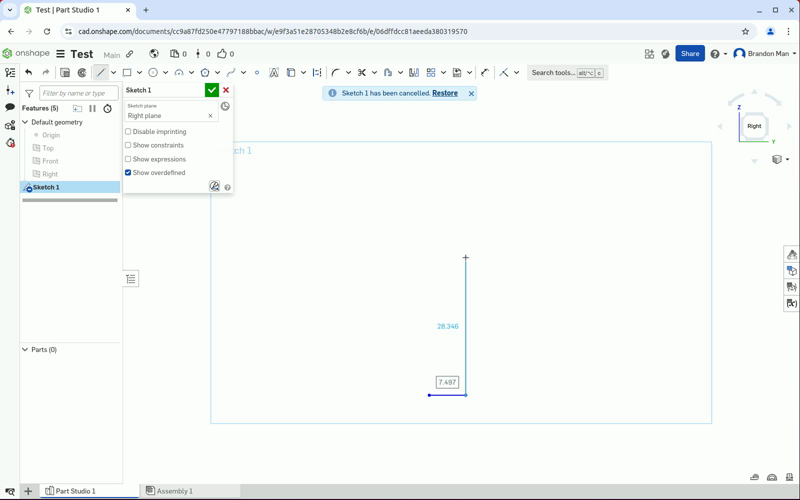
click(465, 257)
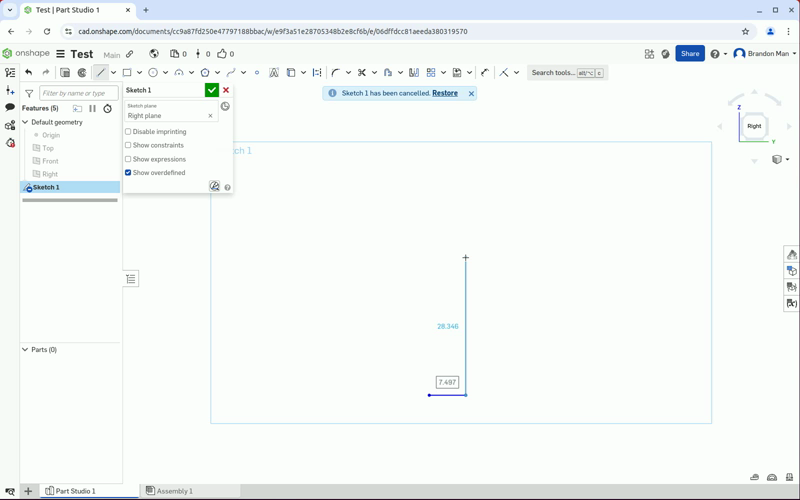
key_up(shift)
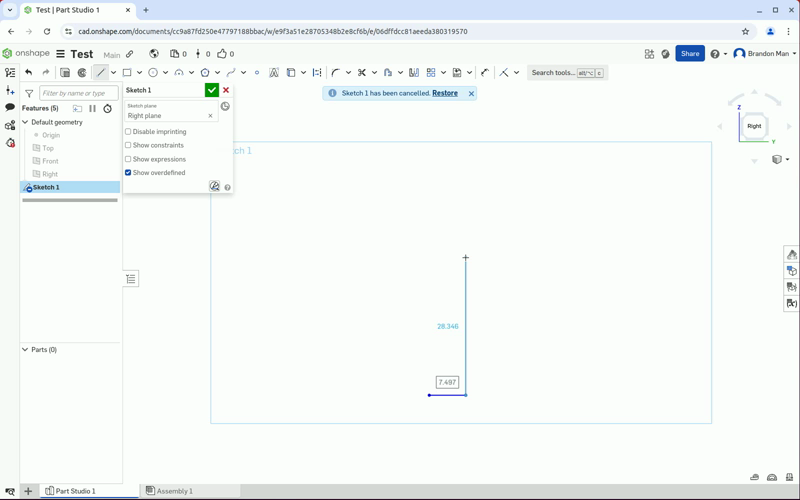
key_down(shift)
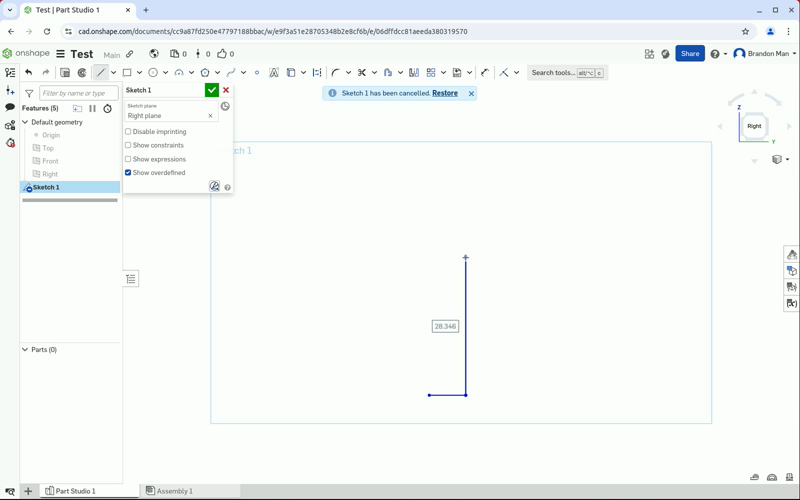
mouse_move(495, 257)
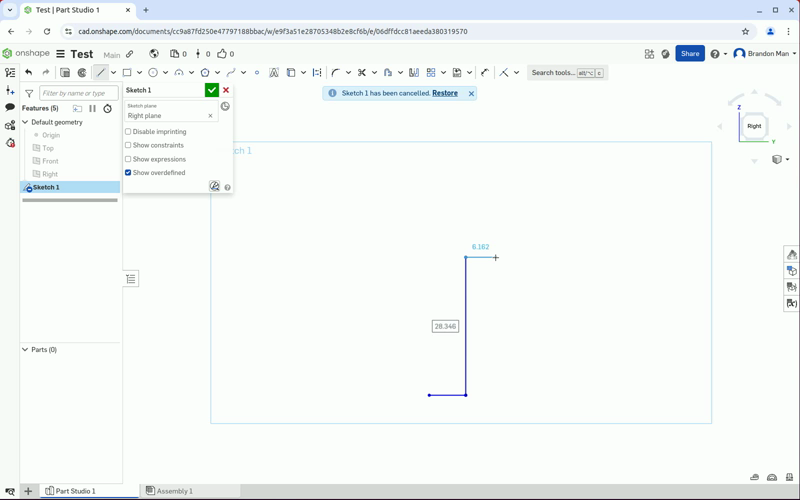
mouse_move(429, 257)
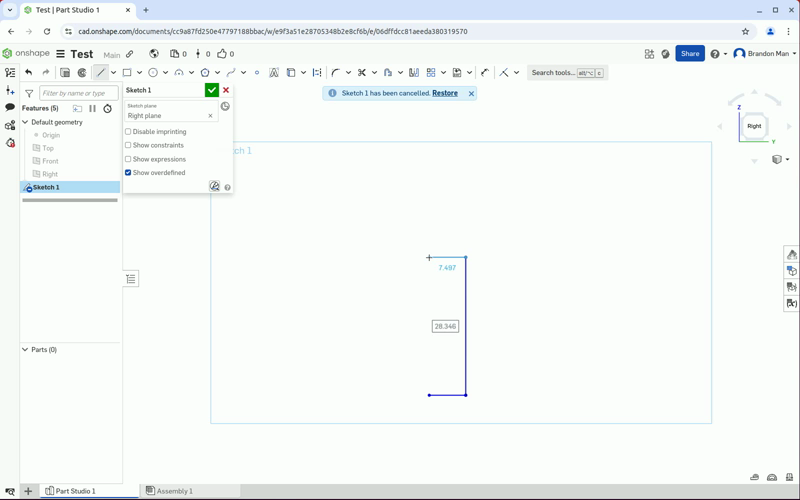
click(429, 257)
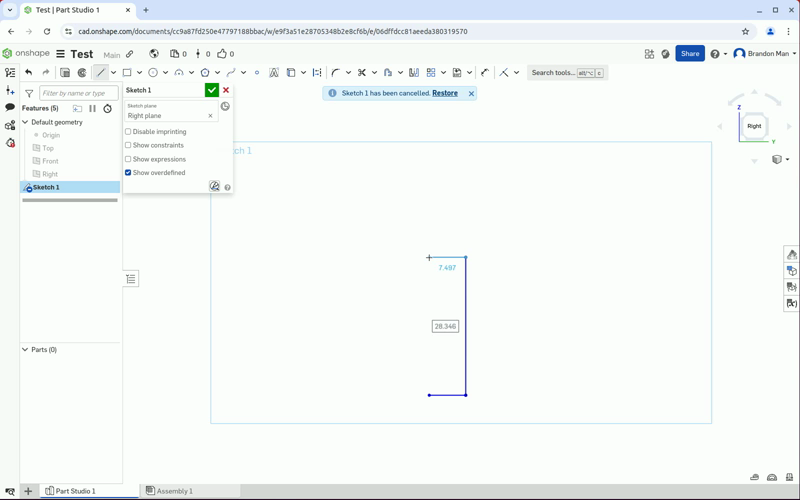
key_up(shift)
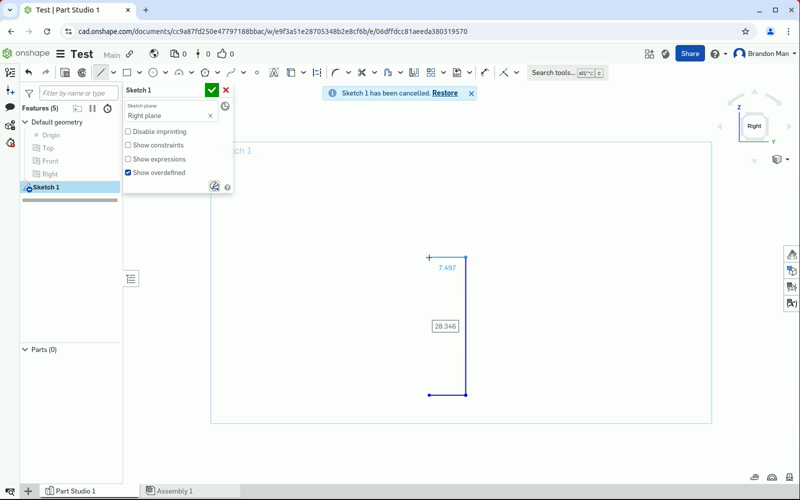
key_down(shift)
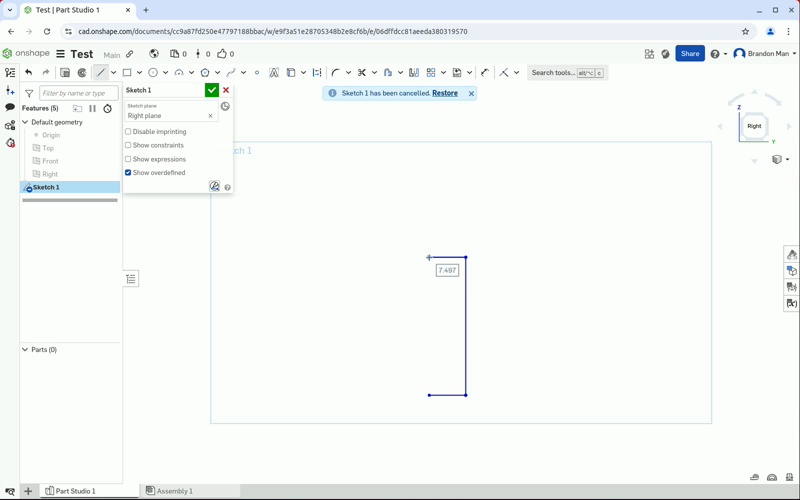
mouse_move(459, 257)
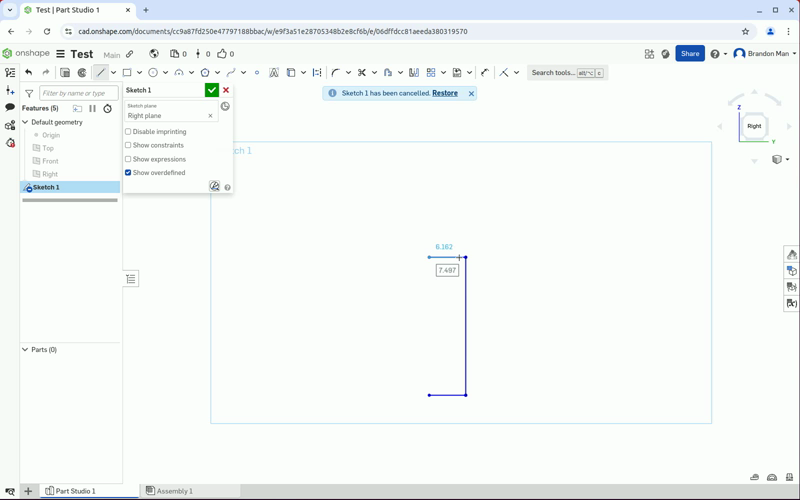
mouse_move(429, 263)
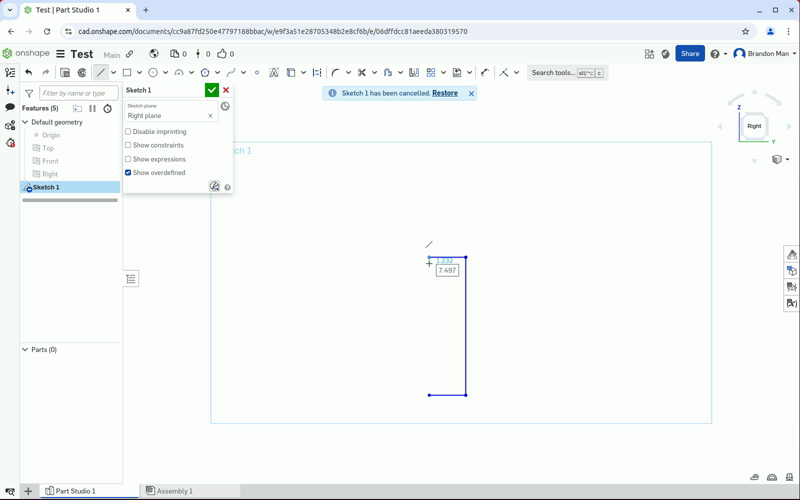
scroll(6)
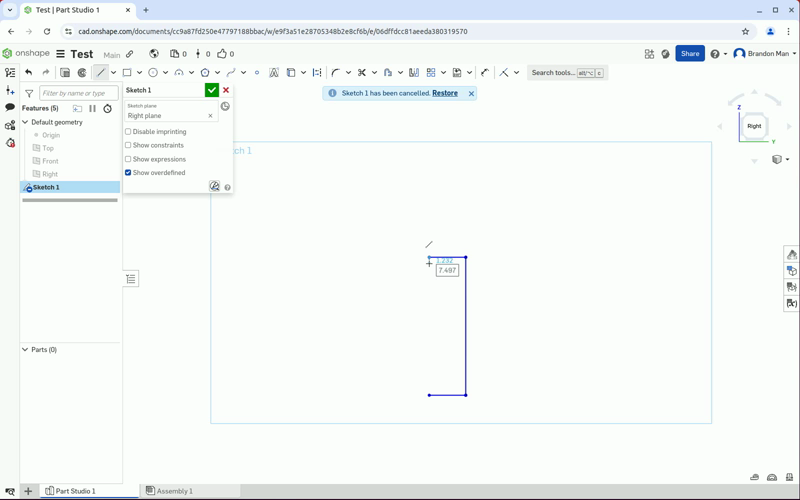
scroll(6)
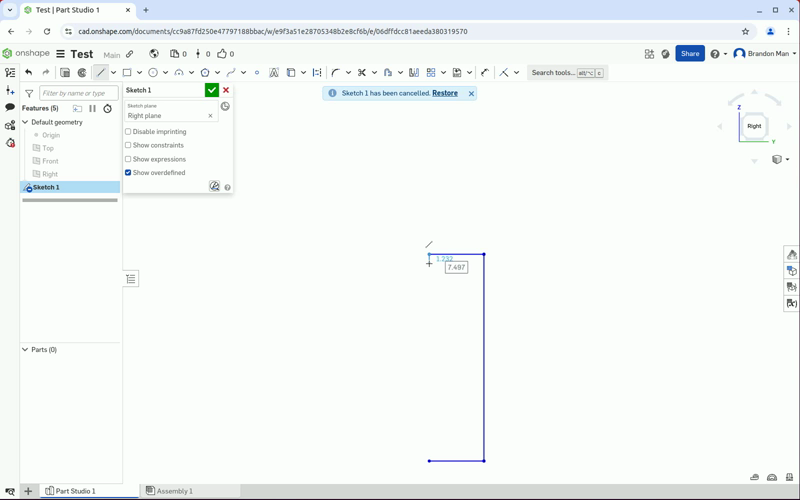
scroll(6)
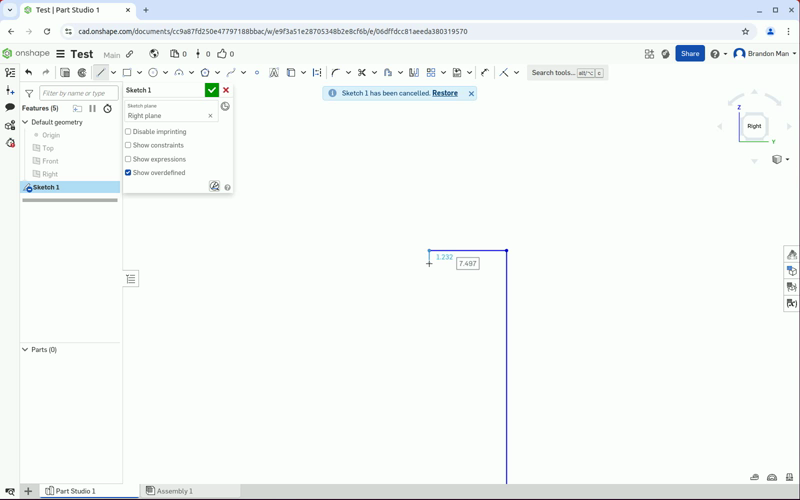
scroll(6)
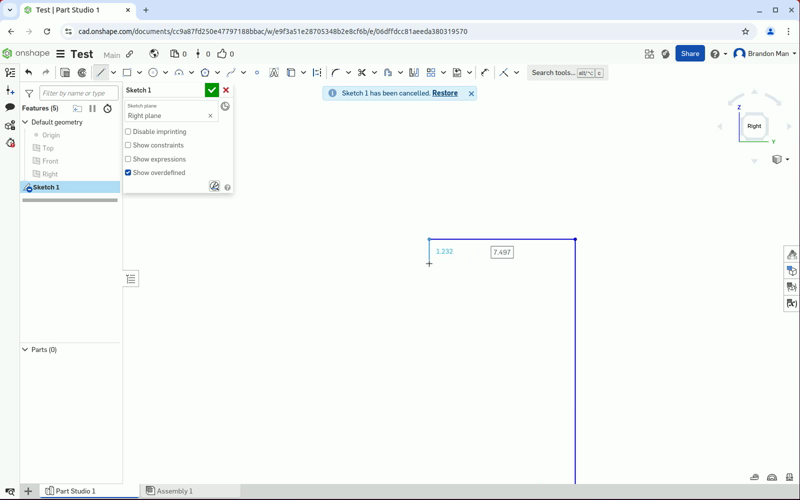
scroll(6)
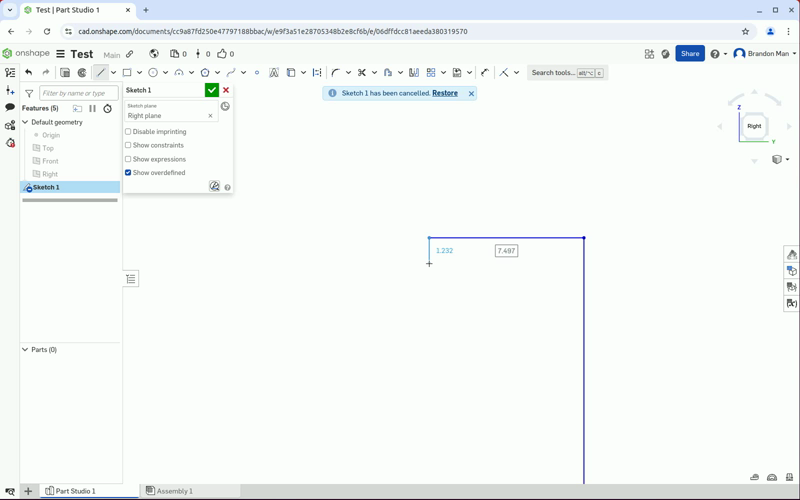
scroll(6)
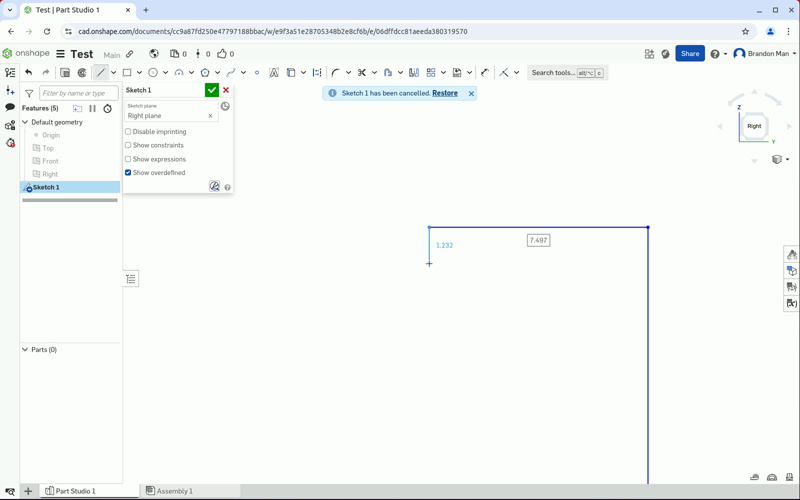
scroll(6)
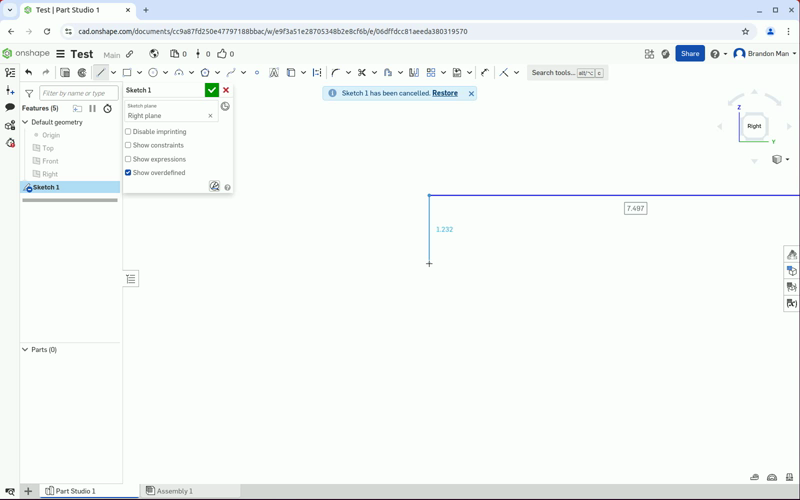
click(429, 263)
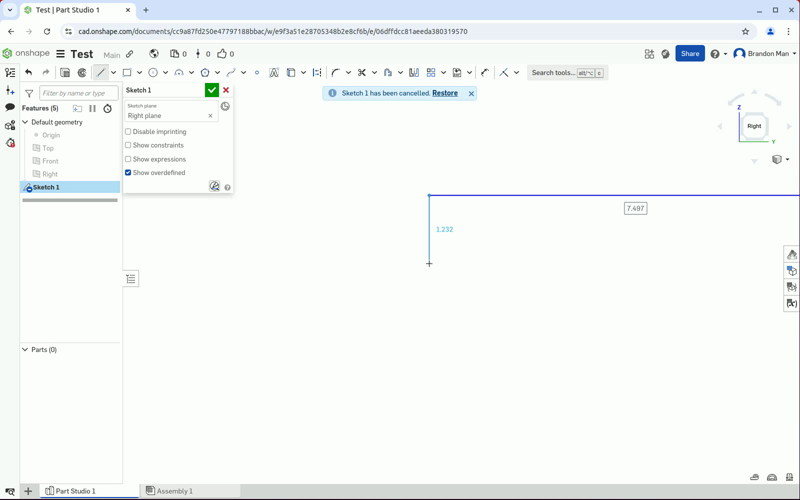
scroll(-6)
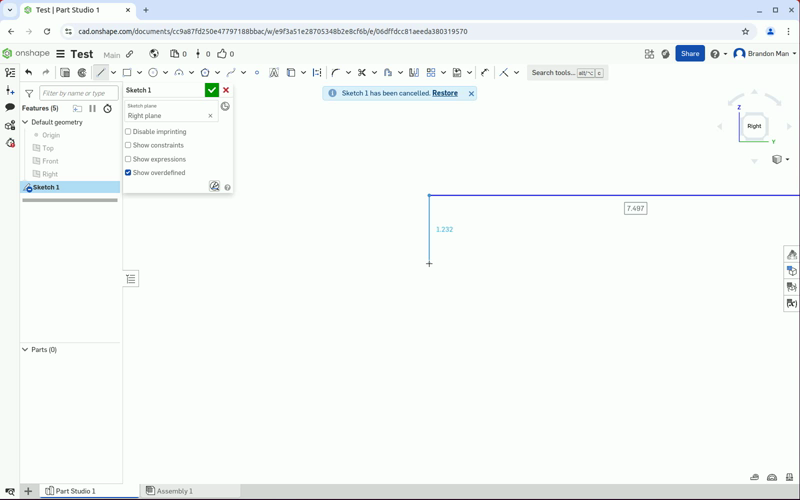
scroll(-6)
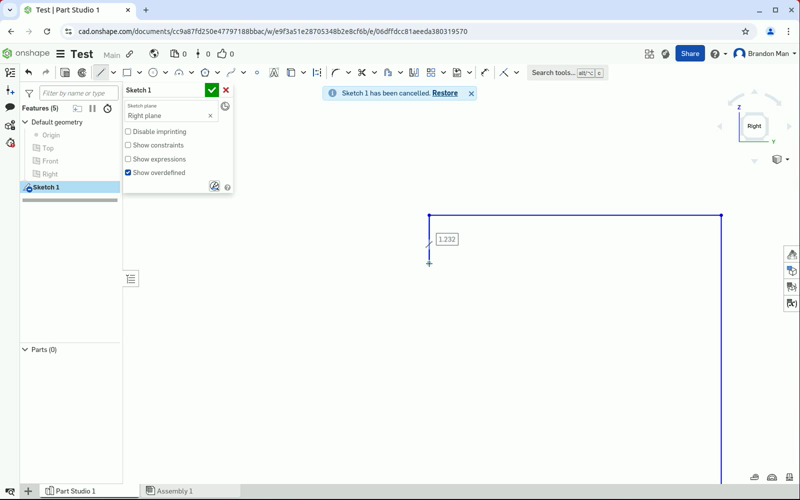
scroll(-6)
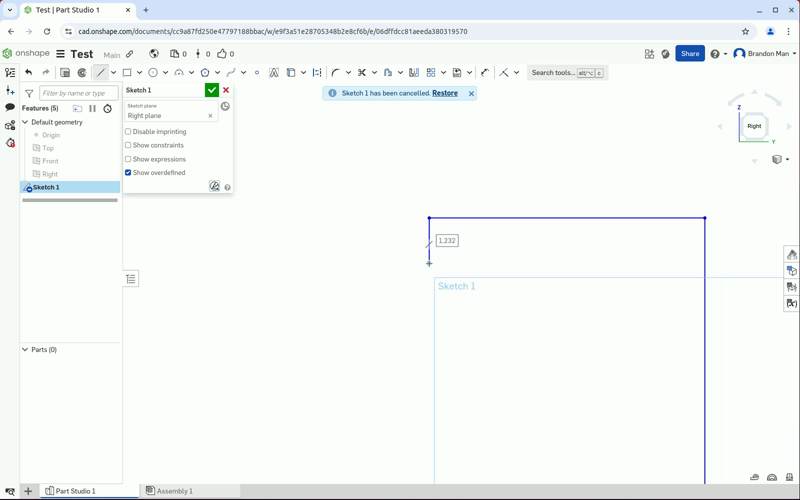
scroll(-6)
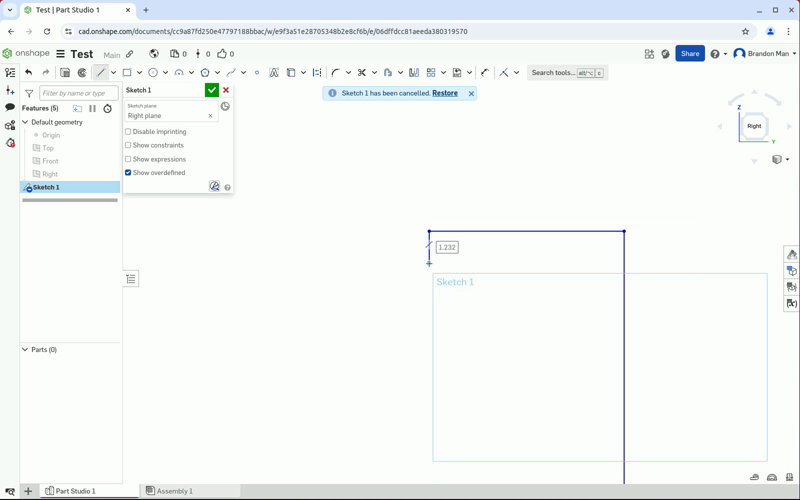
scroll(-6)
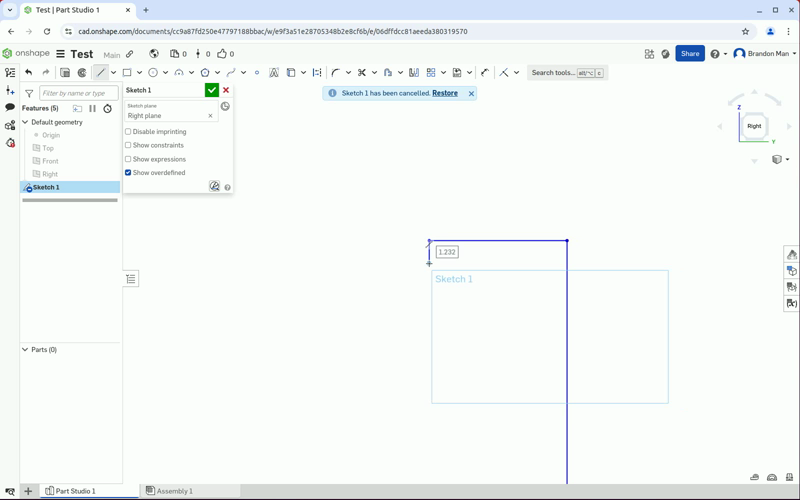
scroll(-6)
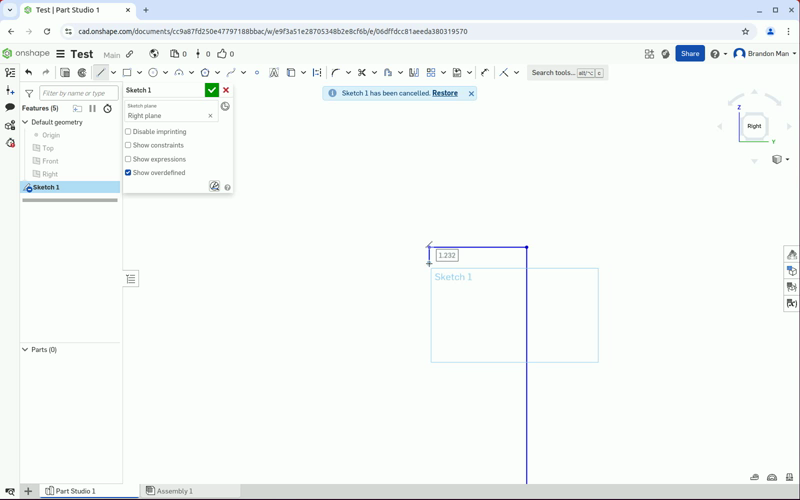
scroll(-6)
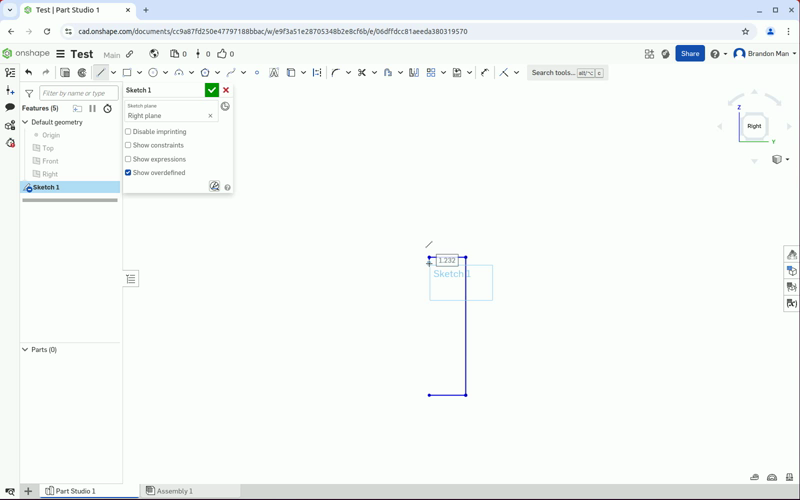
key_up(shift)
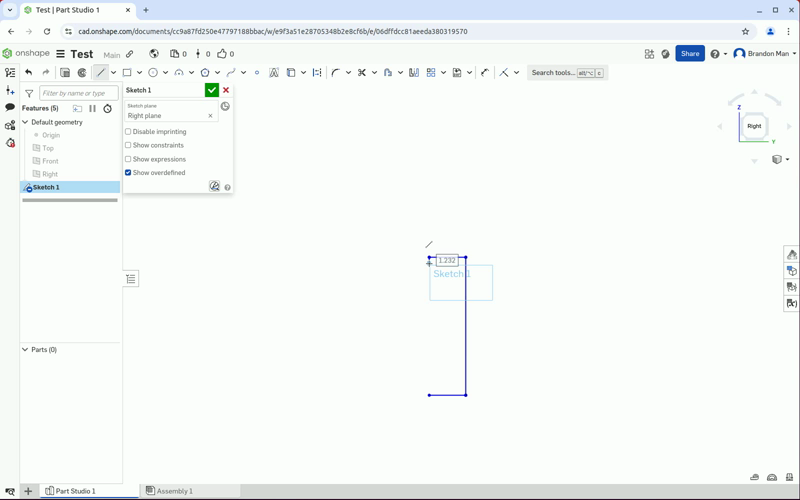
key_down(shift)
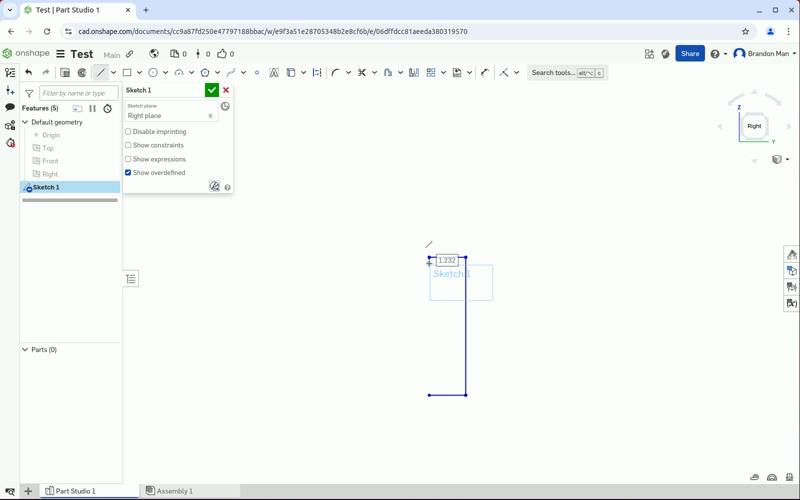
mouse_move(459, 263)
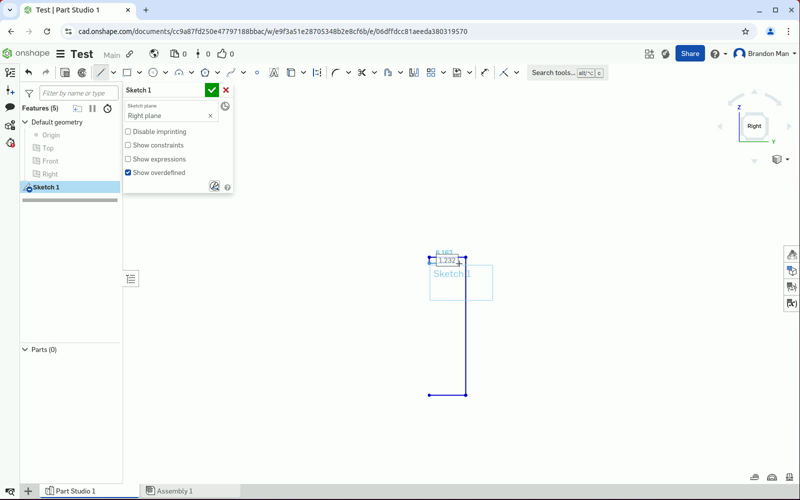
mouse_move(461, 263)
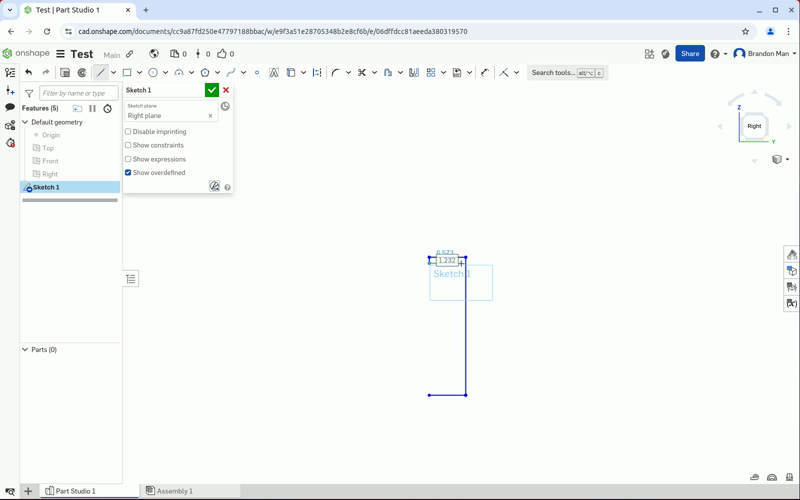
click(461, 263)
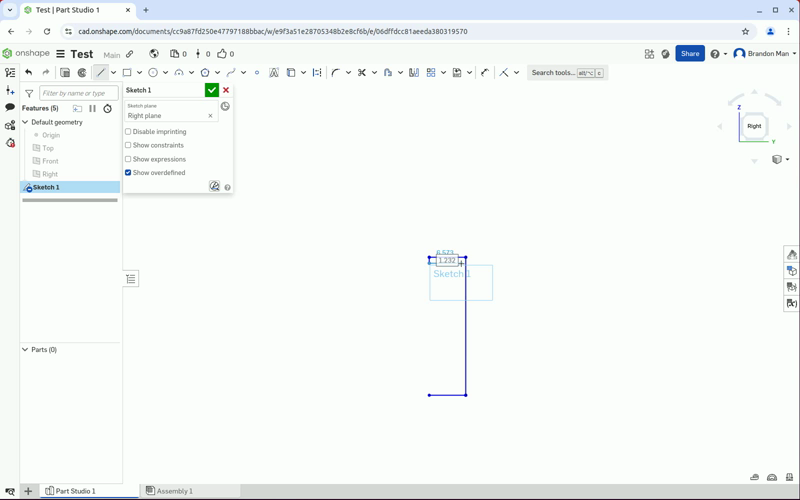
key_up(shift)
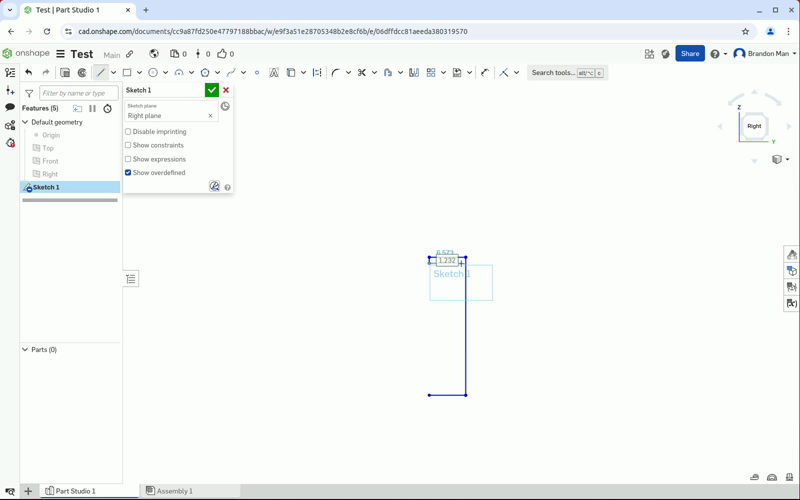
key_down(shift)
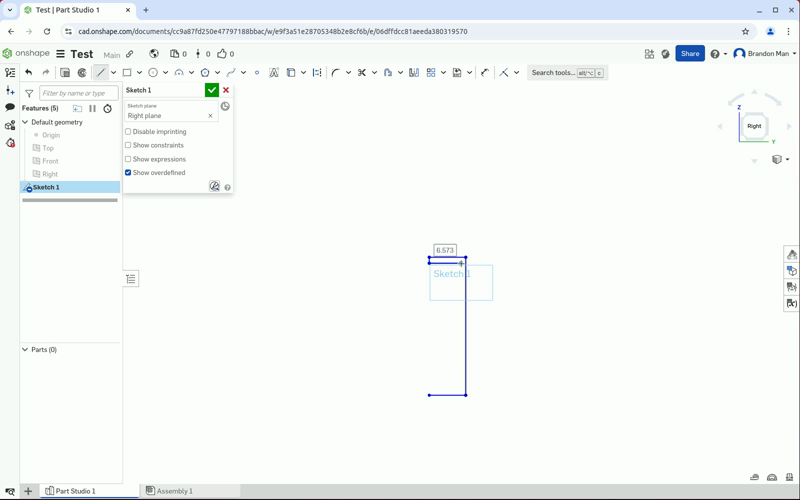
mouse_move(461, 389)
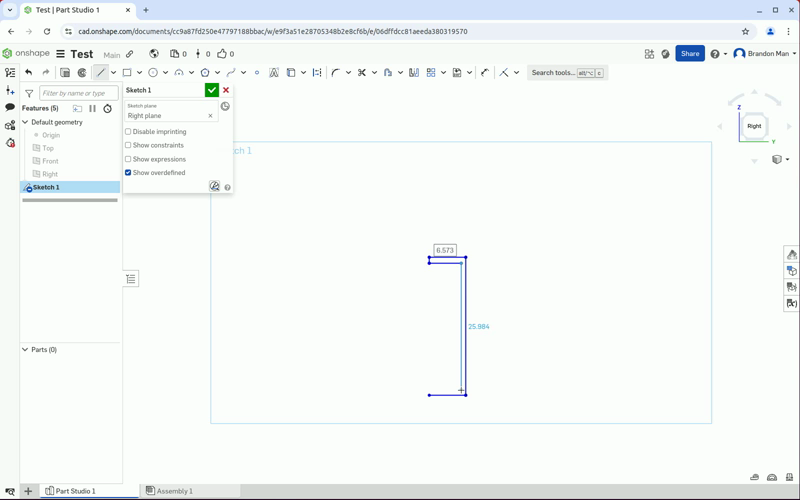
click(461, 389)
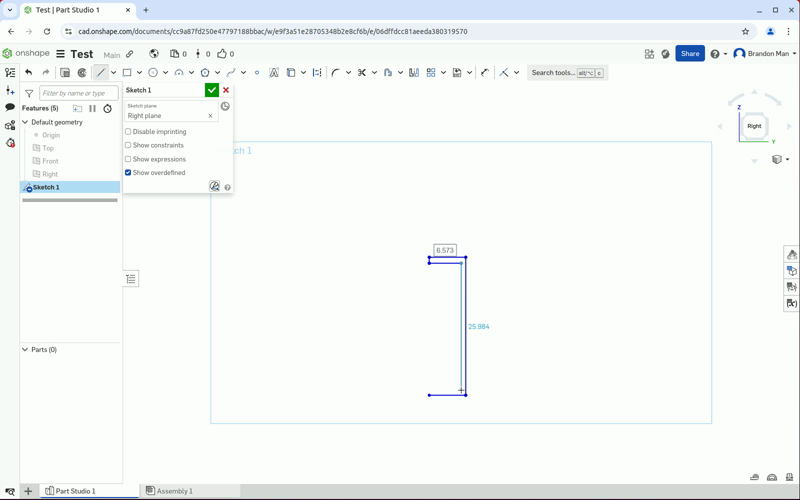
key_up(shift)
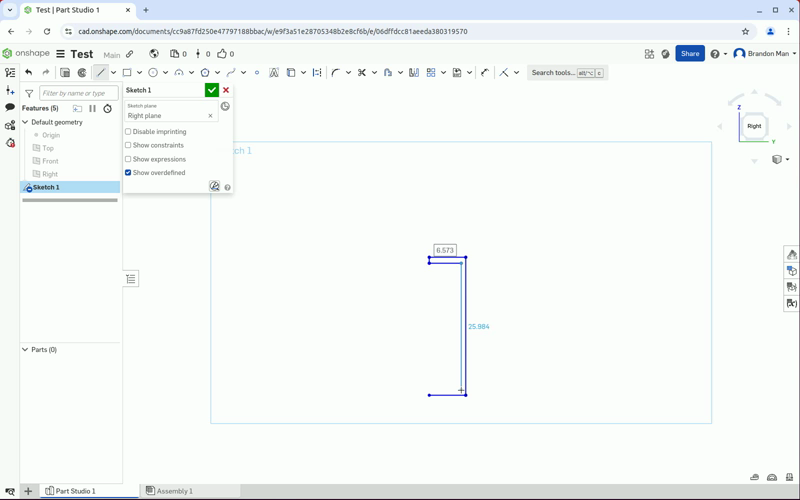
key_down(shift)
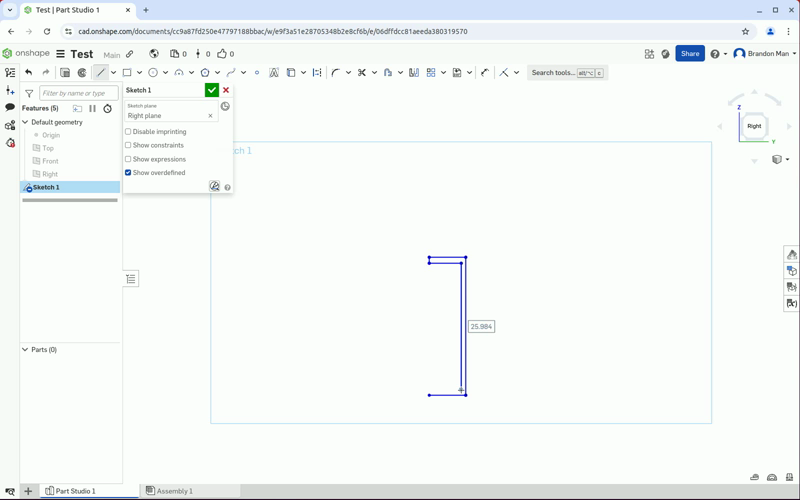
mouse_move(491, 389)
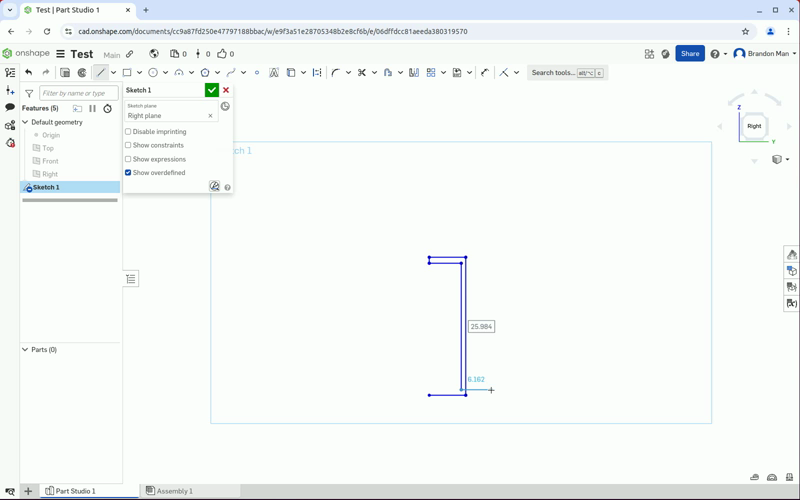
mouse_move(429, 389)
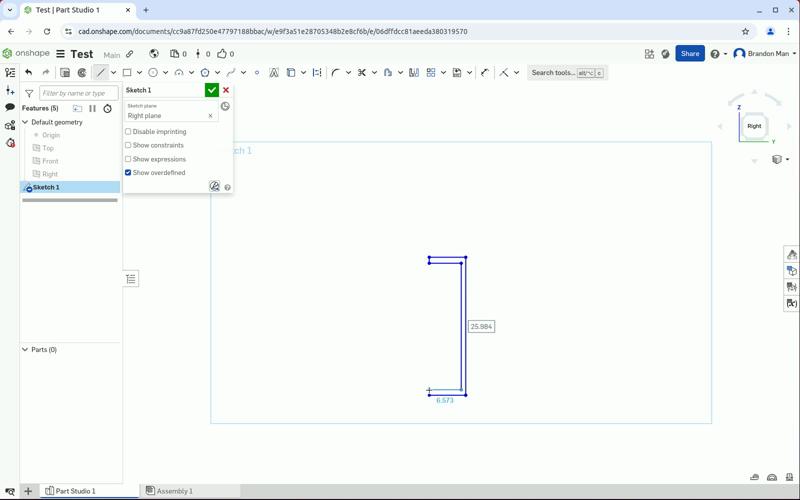
click(429, 389)
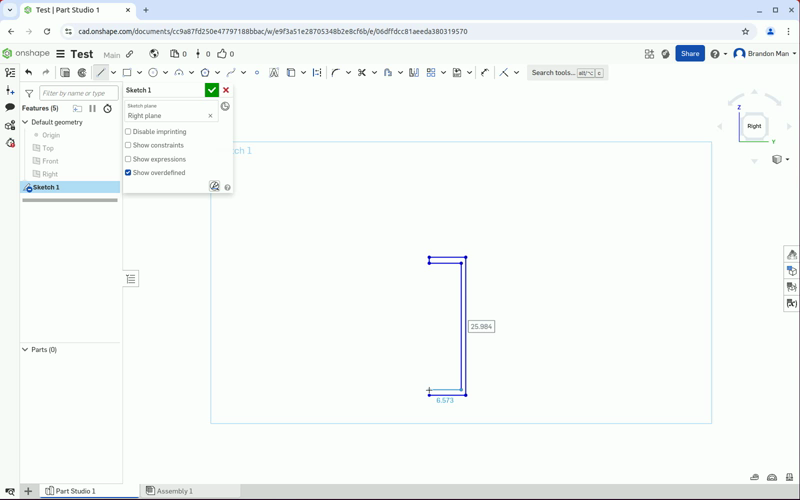
key_up(shift)
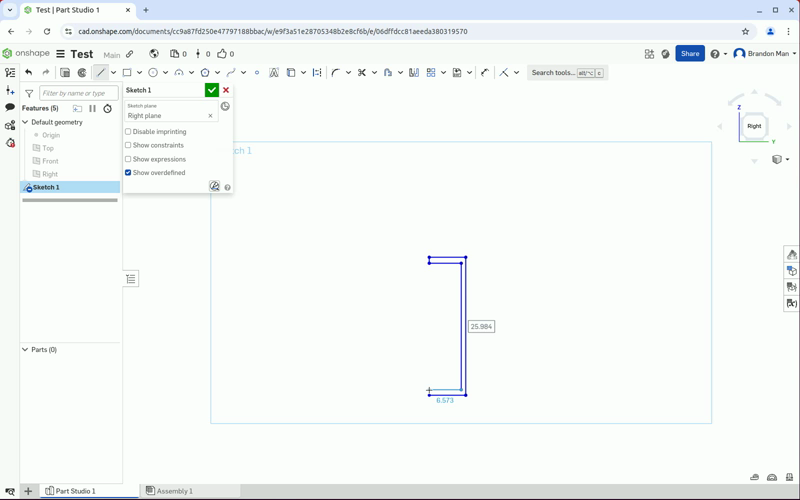
mouse_move(459, 389)
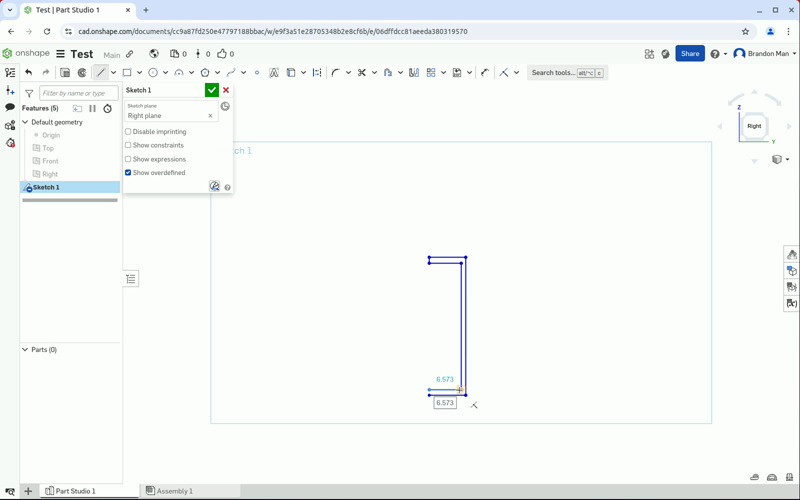
key_down(shift)
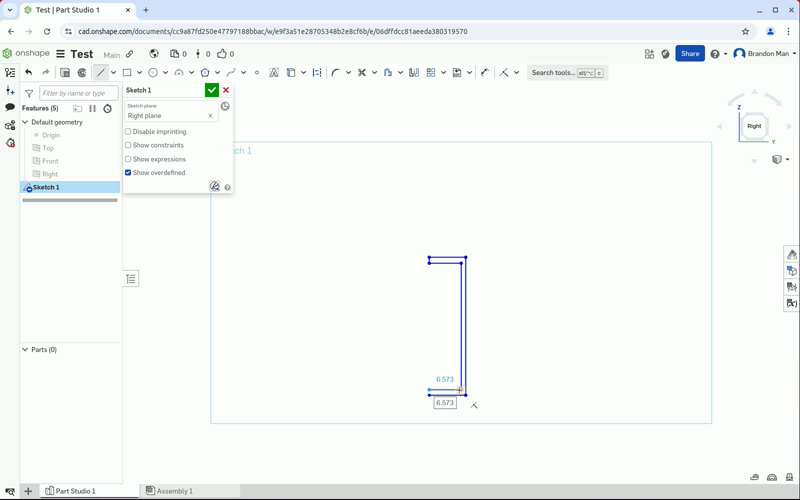
mouse_move(429, 395)
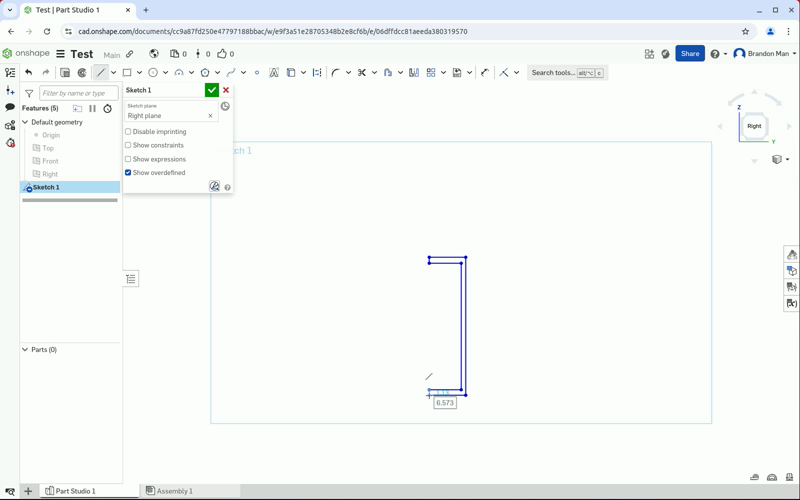
scroll(6)
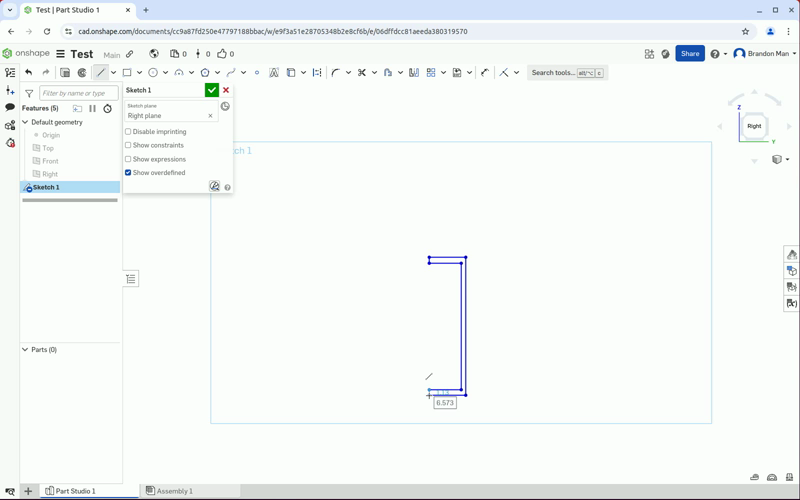
scroll(6)
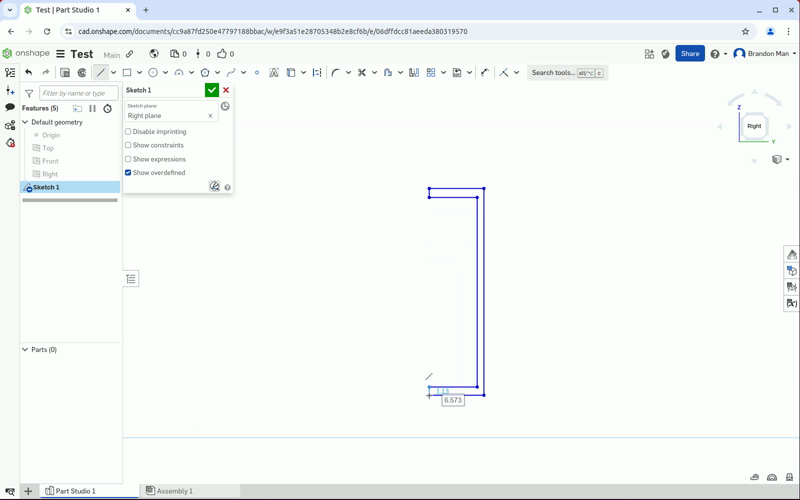
scroll(6)
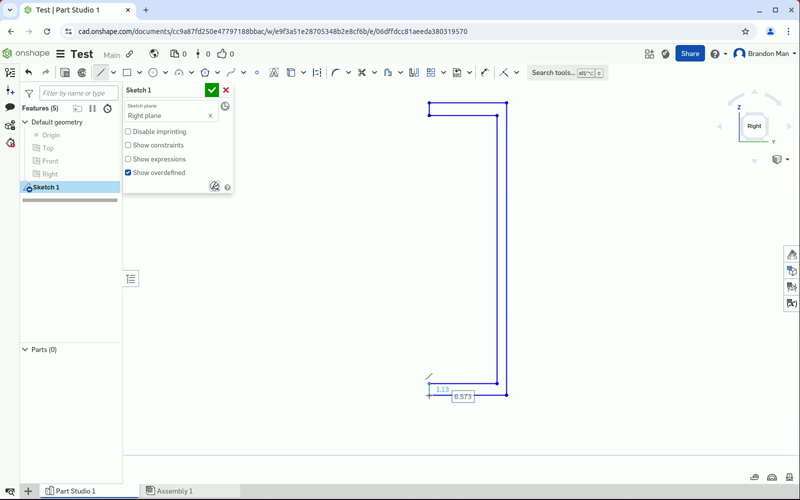
scroll(6)
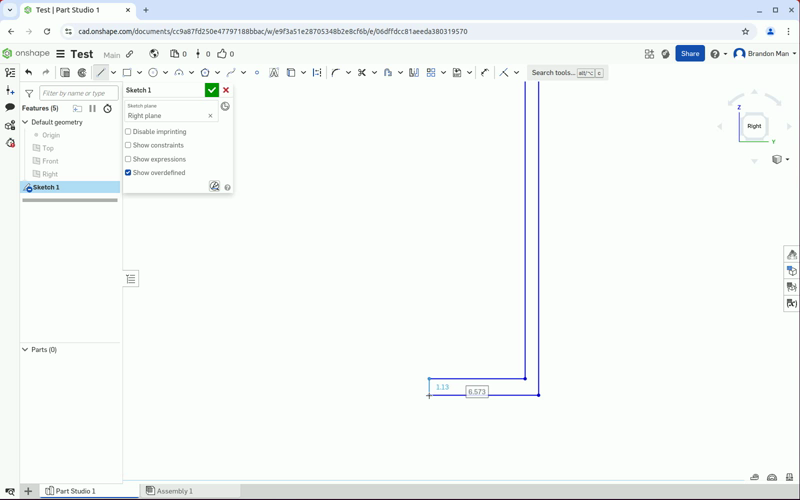
scroll(6)
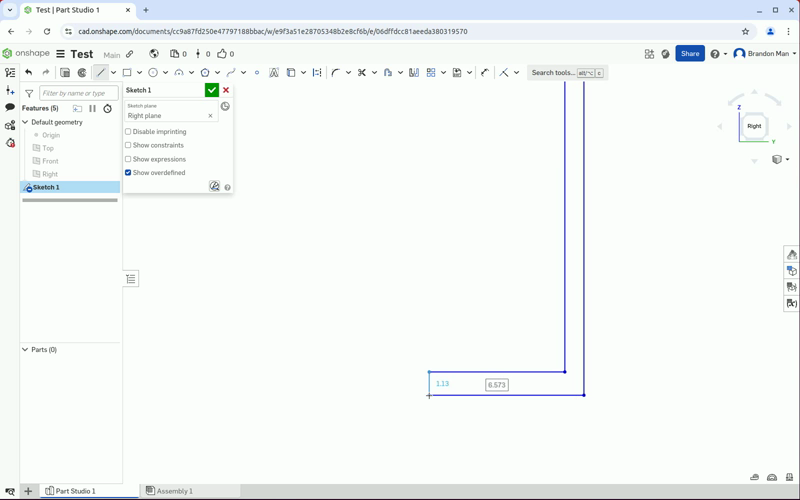
scroll(6)
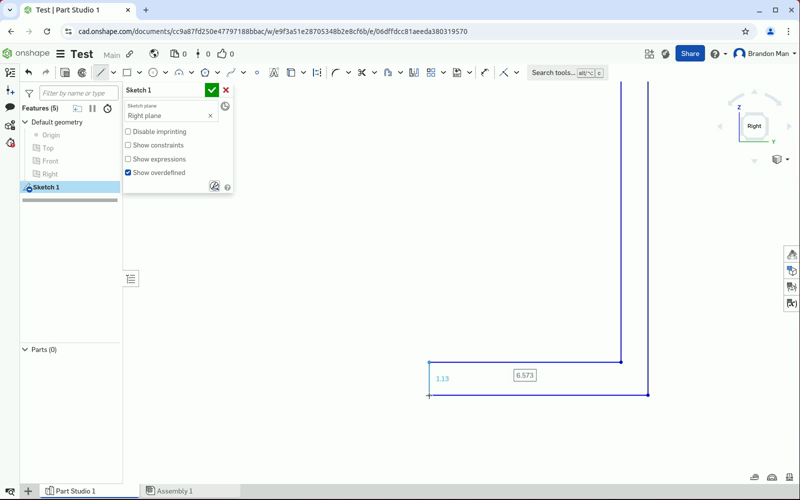
scroll(6)
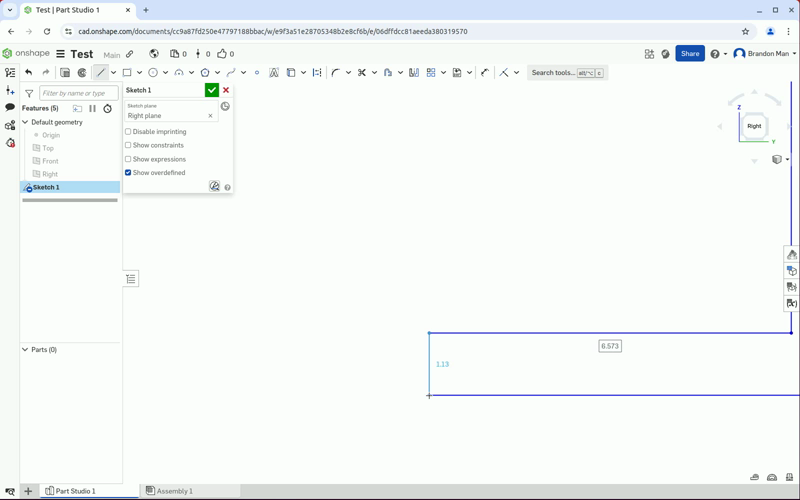
key_up(shift)
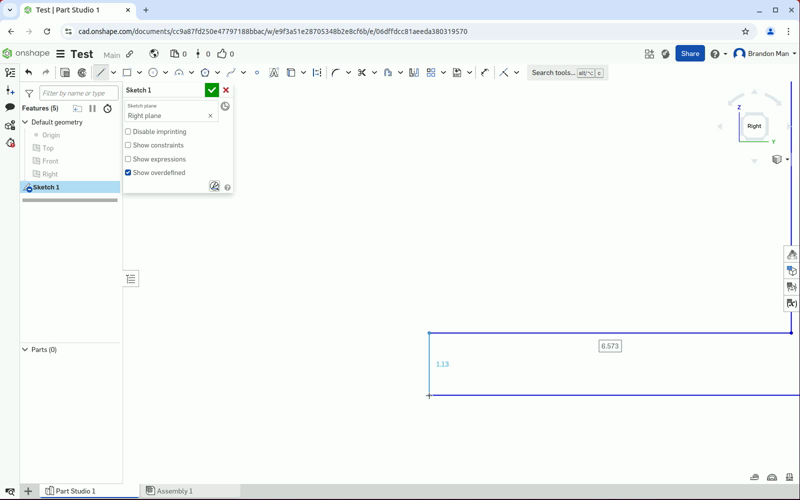
click(429, 395)
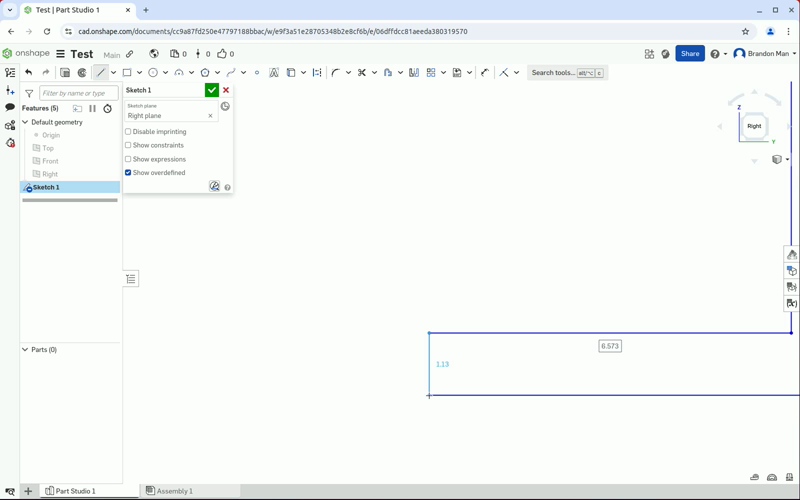
scroll(-6)
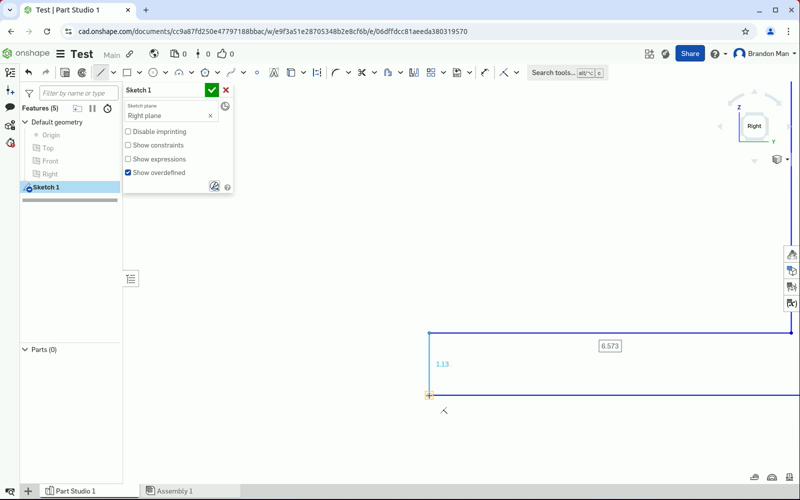
scroll(-6)
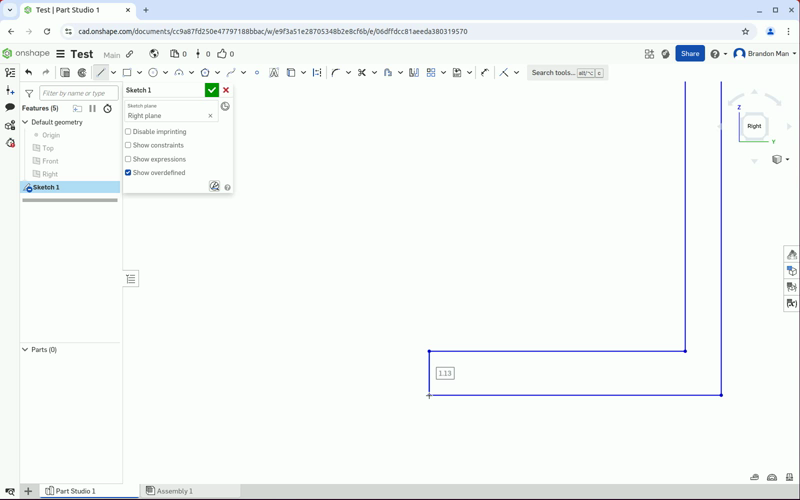
scroll(-6)
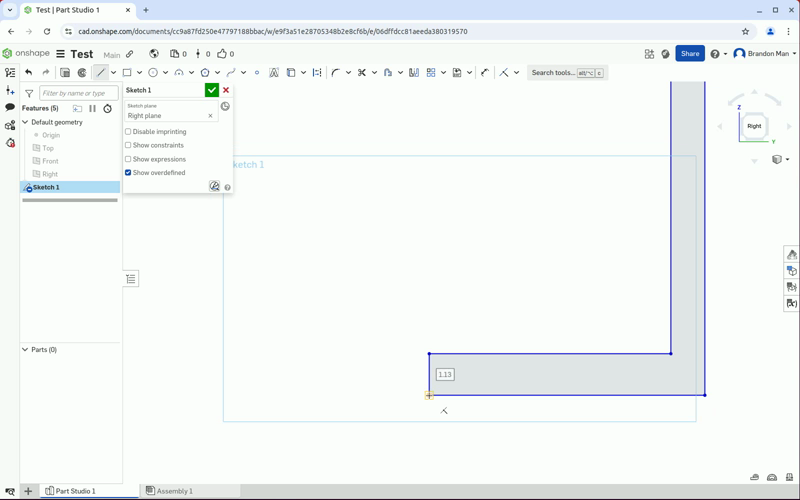
scroll(-6)
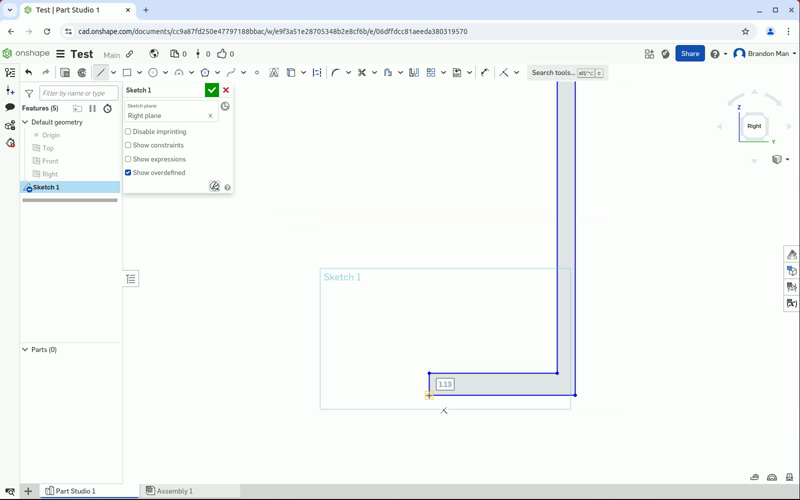
scroll(-6)
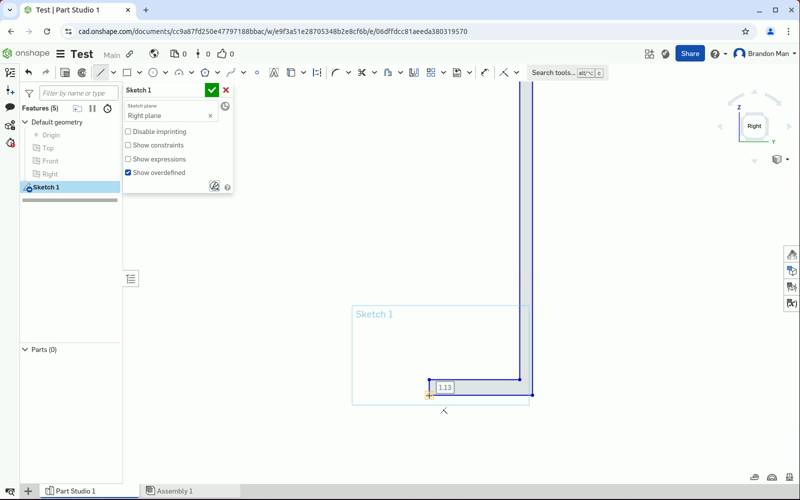
scroll(-6)
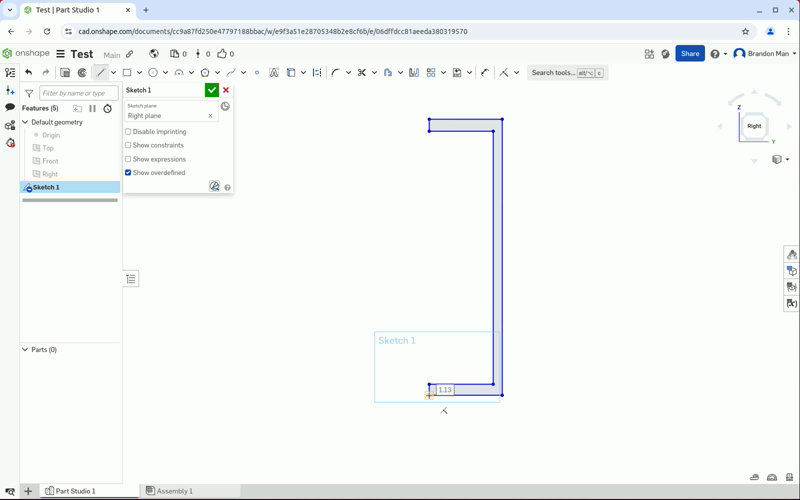
scroll(-6)
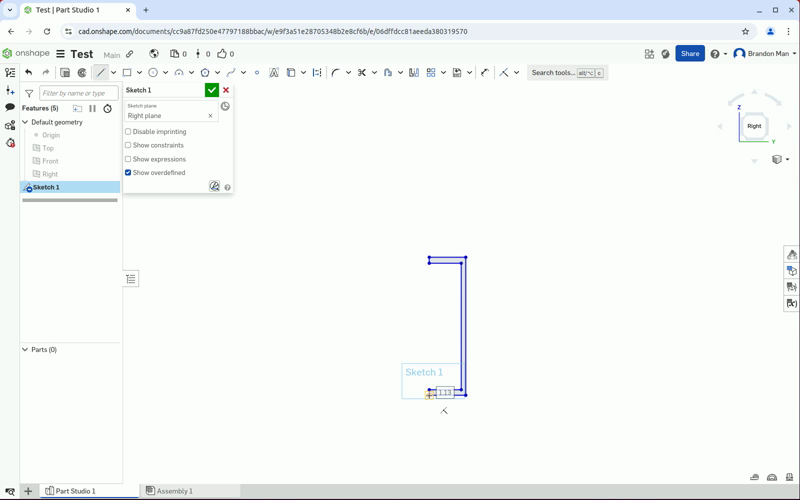
key(esc)
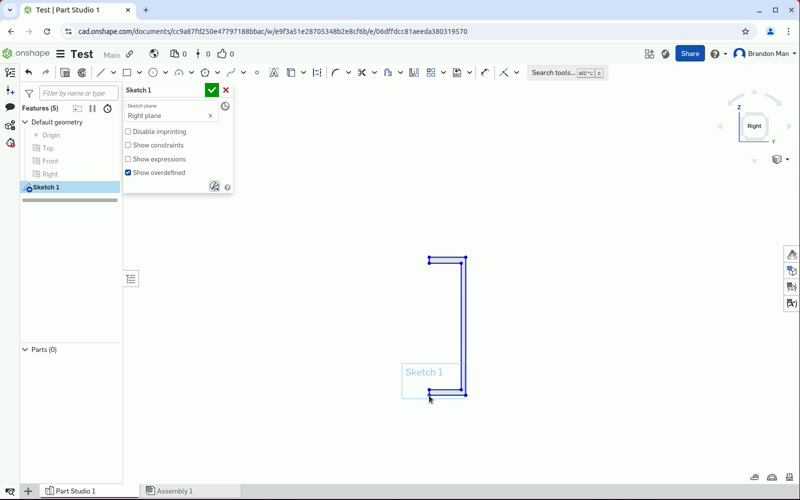
mouse_move(464, 292)
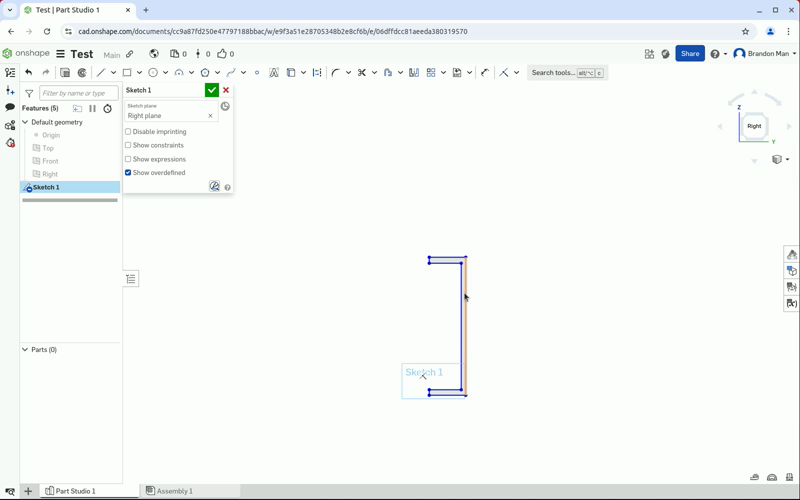
scroll(6)
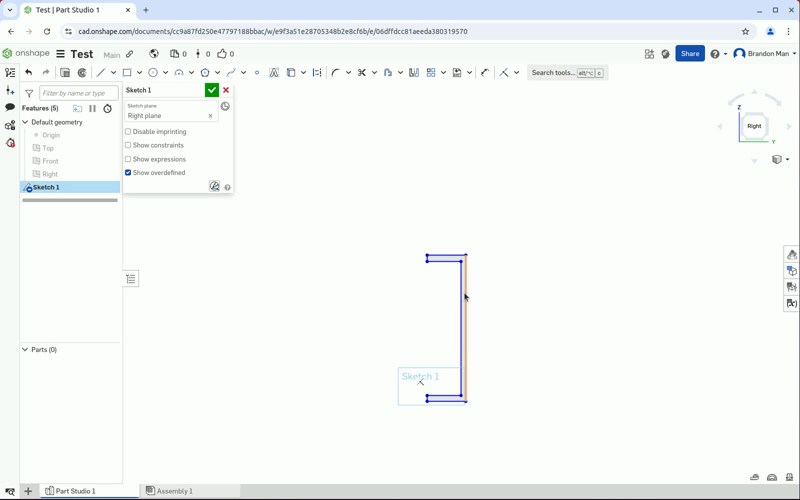
scroll(6)
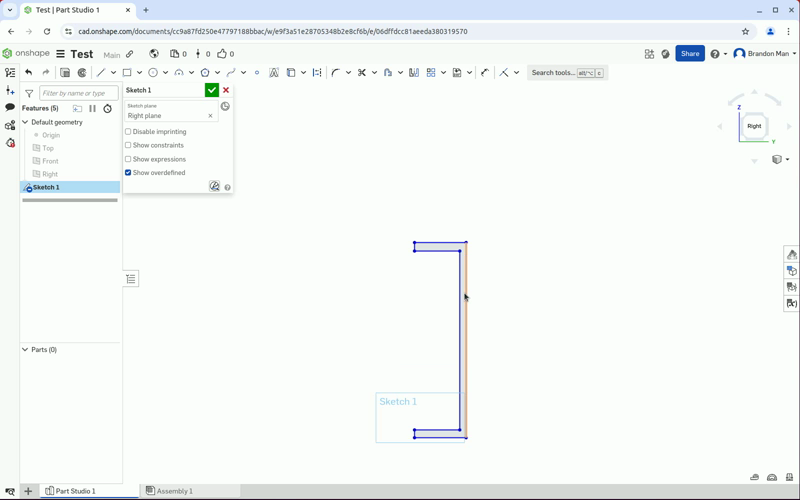
scroll(6)
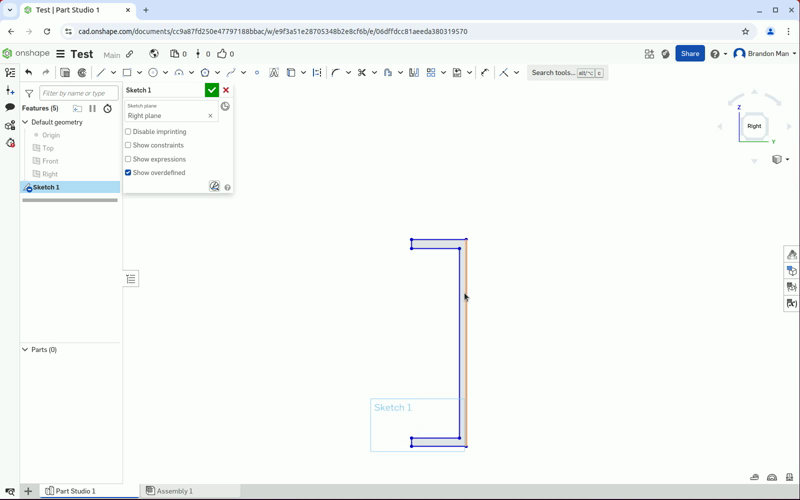
scroll(6)
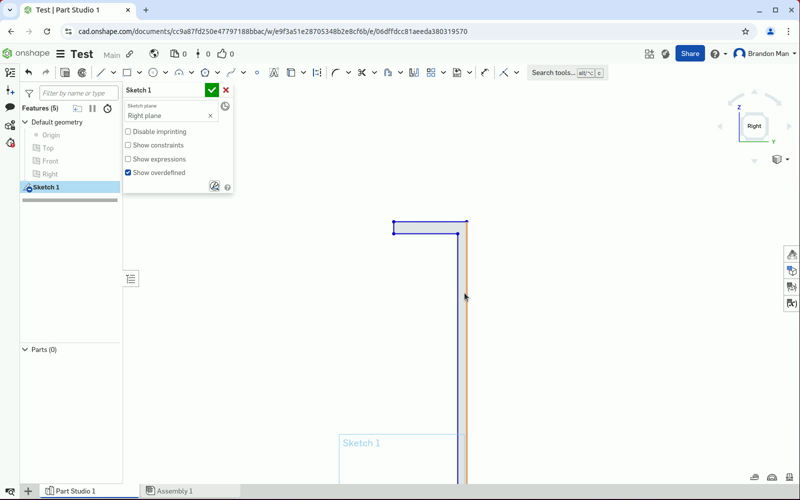
scroll(6)
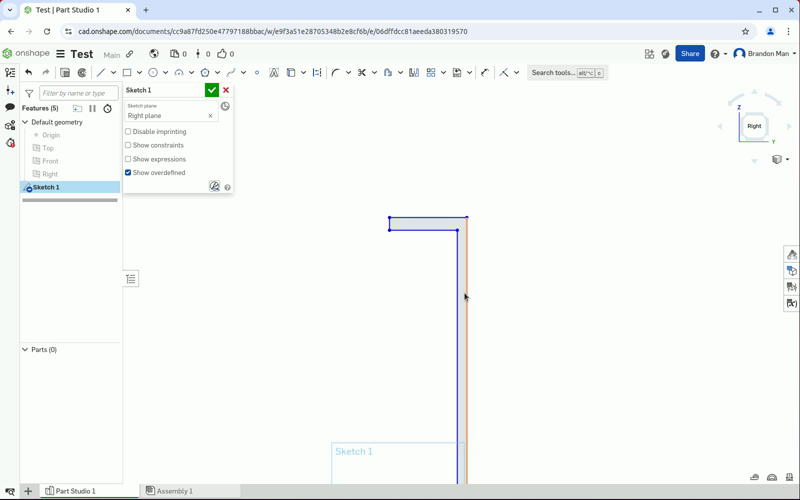
scroll(6)
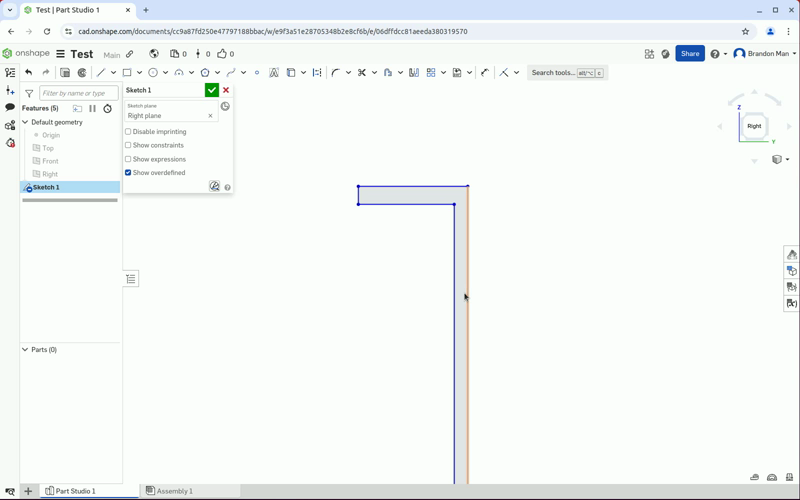
scroll(6)
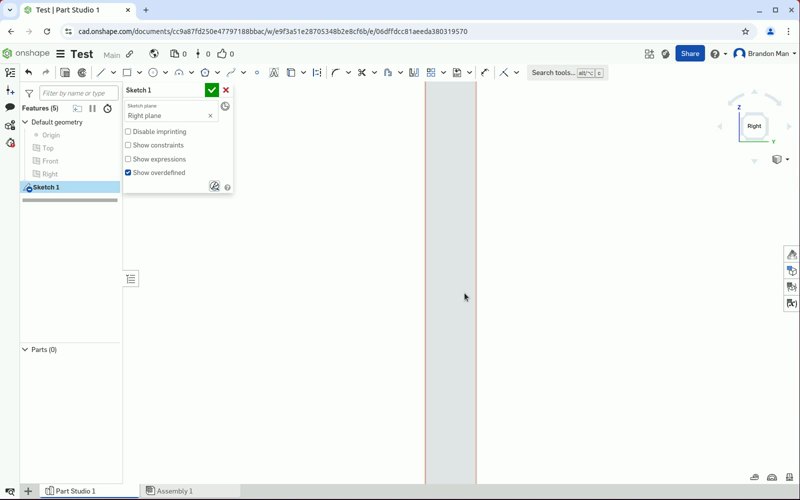
click(464, 292)
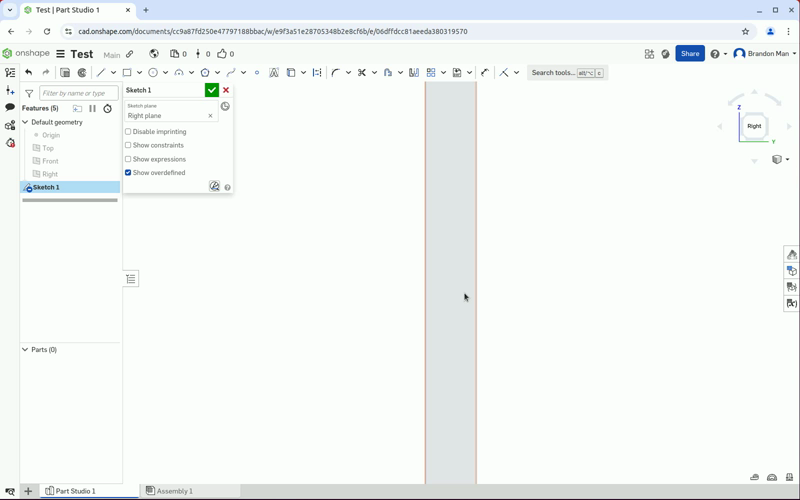
scroll(-6)
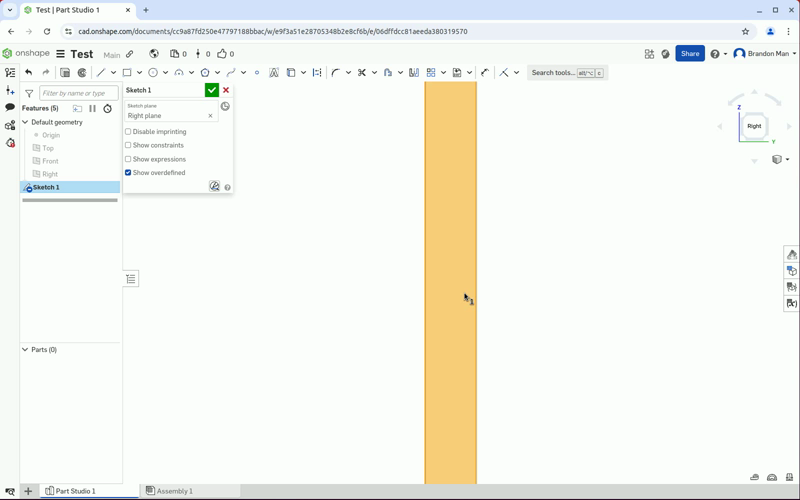
scroll(-6)
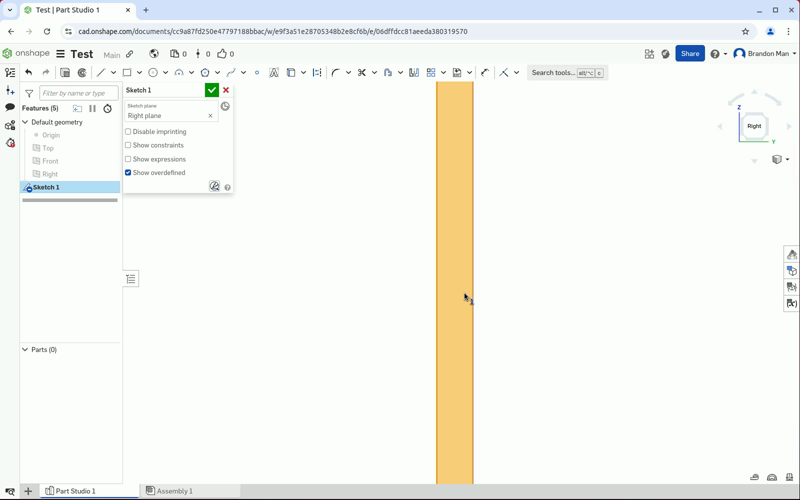
scroll(-6)
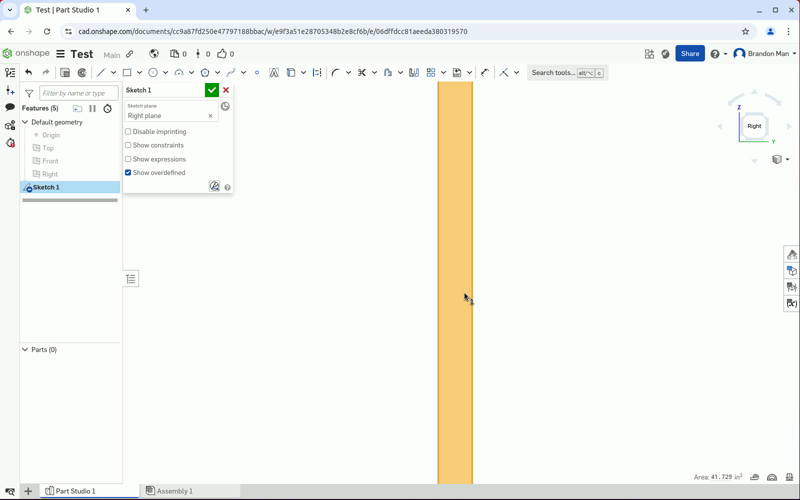
scroll(-6)
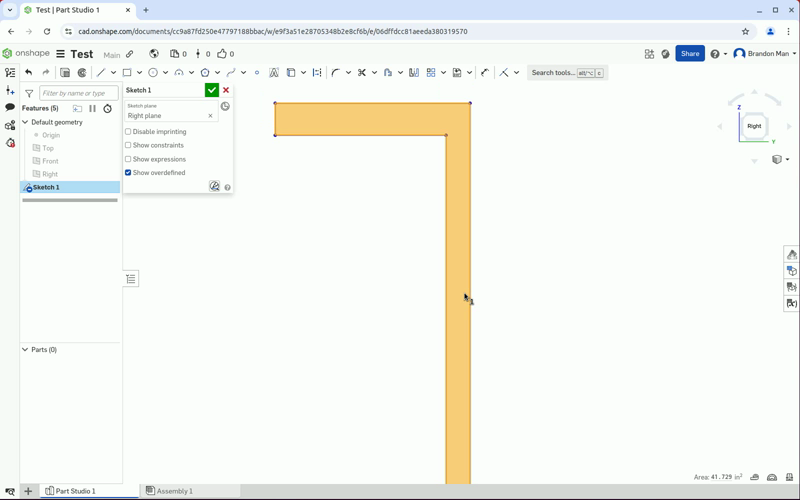
scroll(-6)
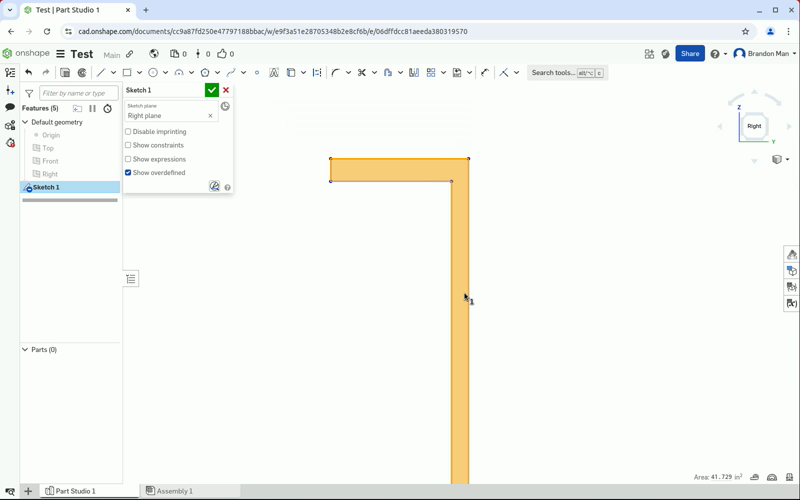
scroll(-6)
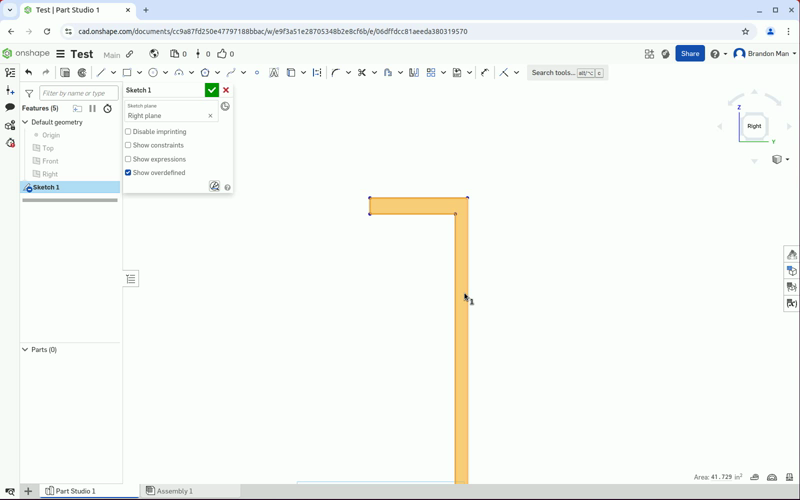
scroll(-6)
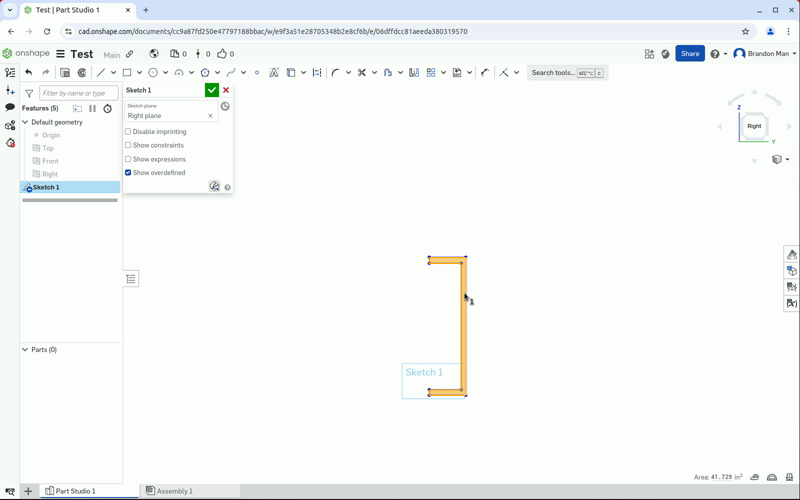
mouse_move(73, 352)
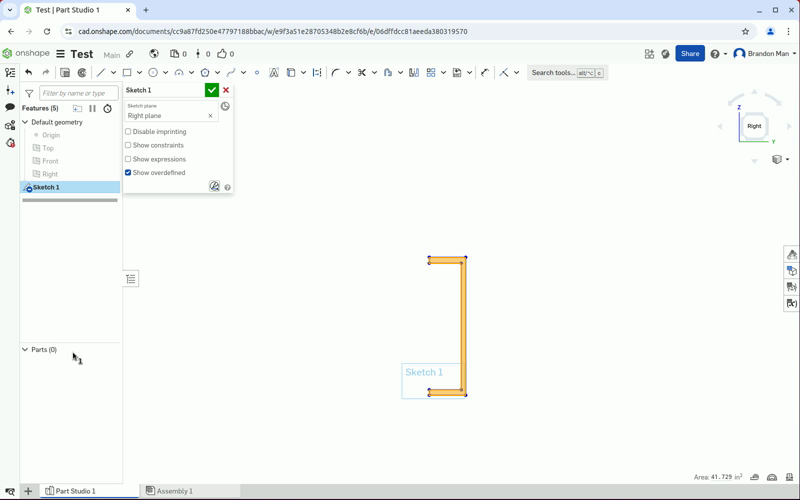
key(shift+y)
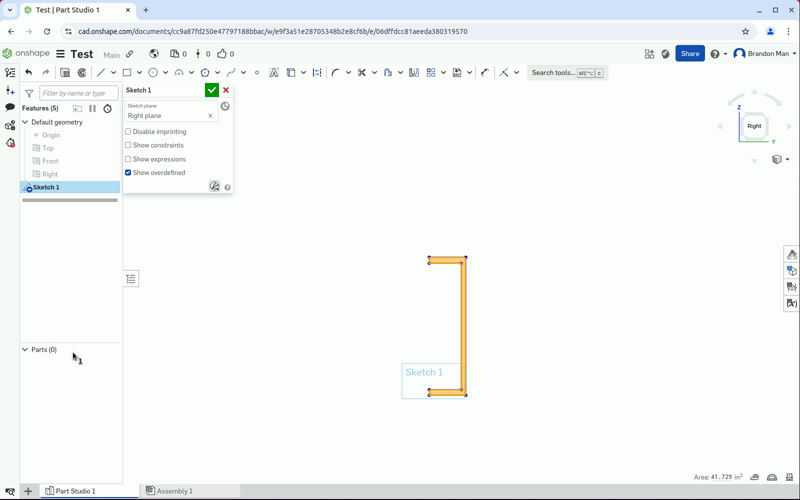
key(shift+e)
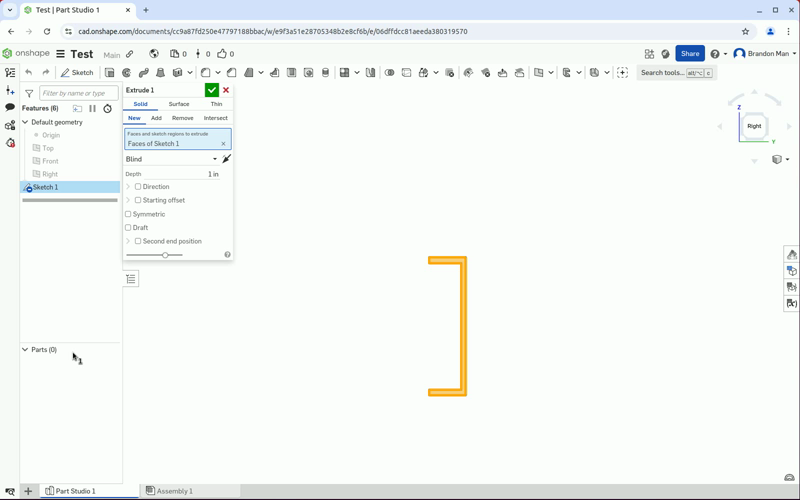
mouse_move(143, 106)
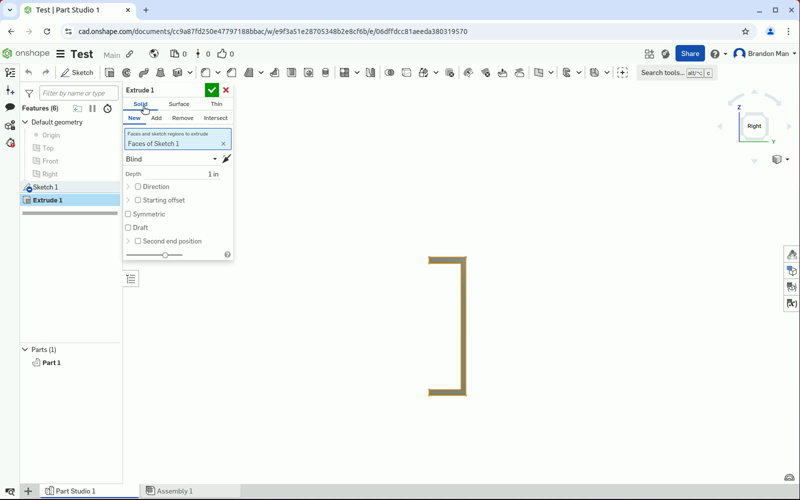
click(143, 106)
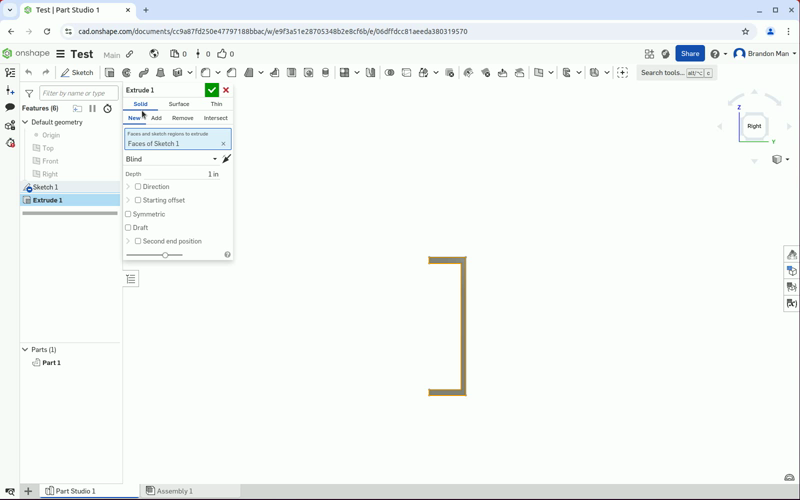
mouse_move(137, 120)
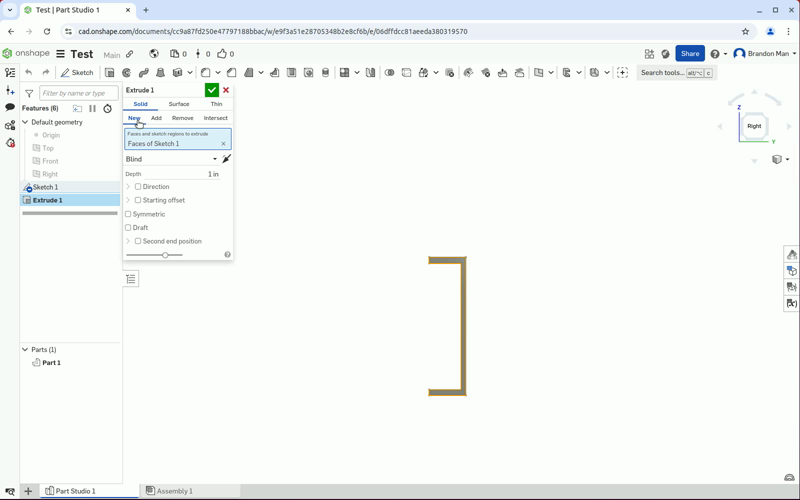
click(137, 120)
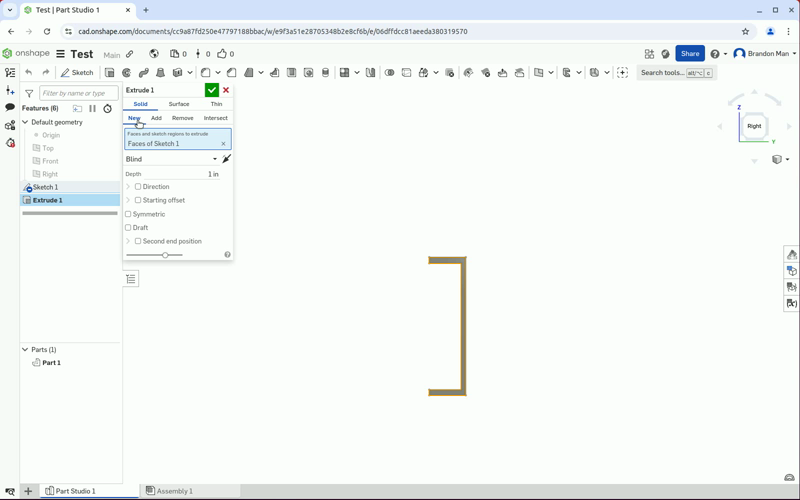
key(tab, 4)
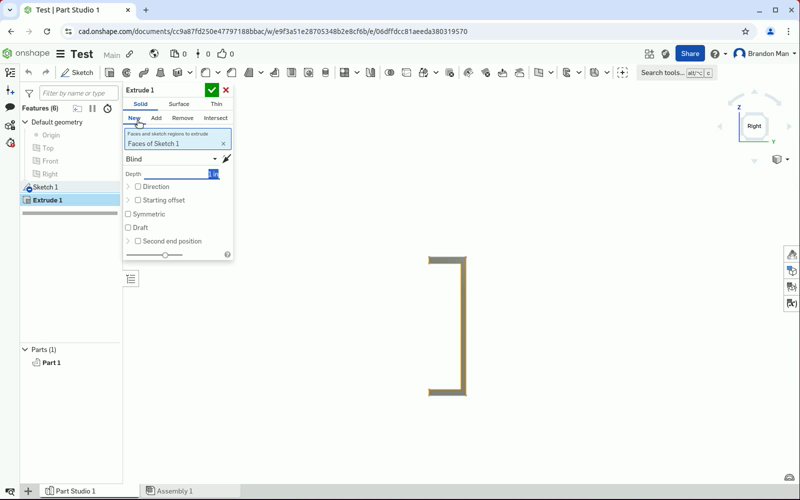
text(17.572)
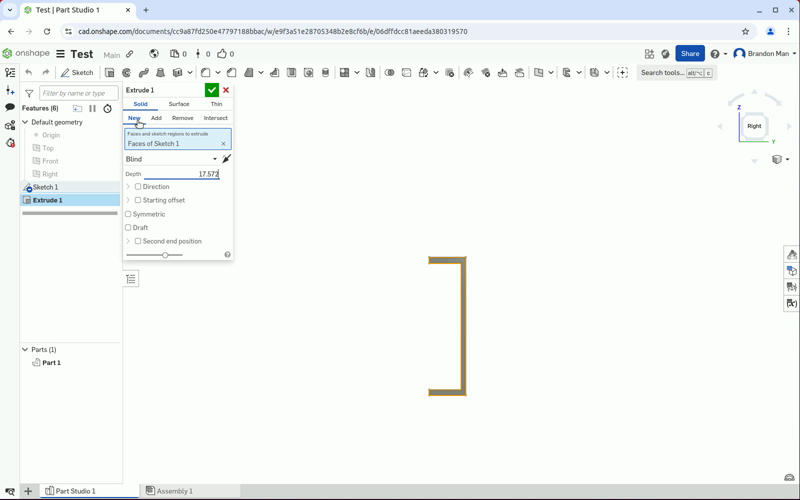
key(enter)
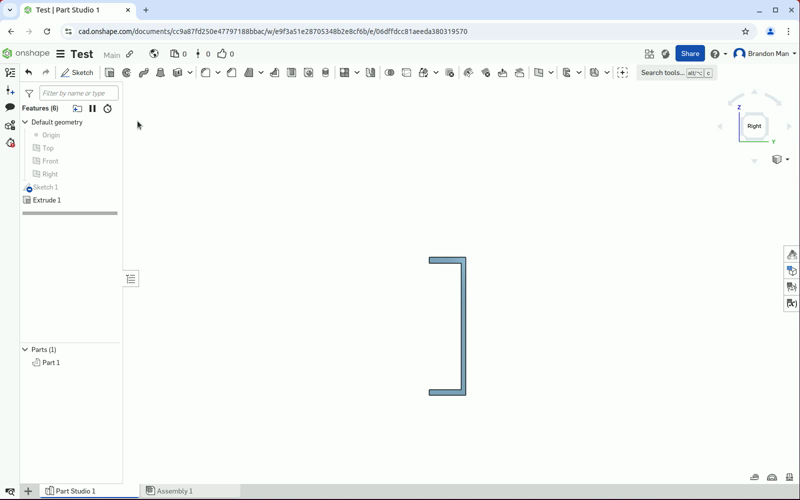
key(shift+h)
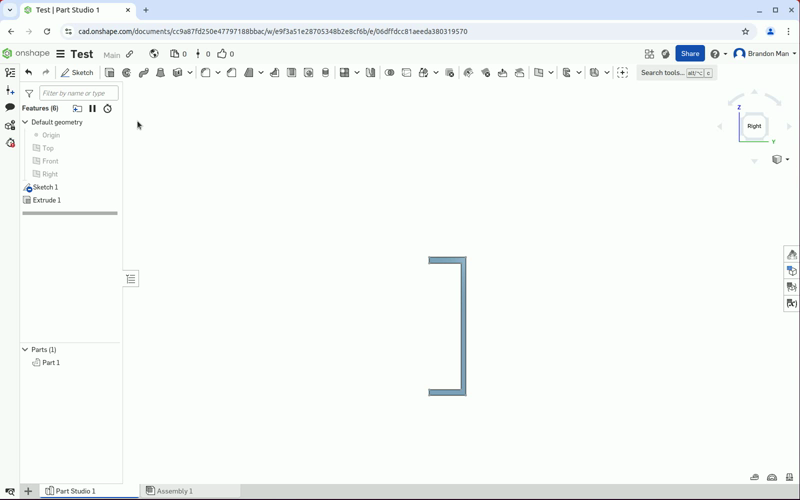
key(shift+h)
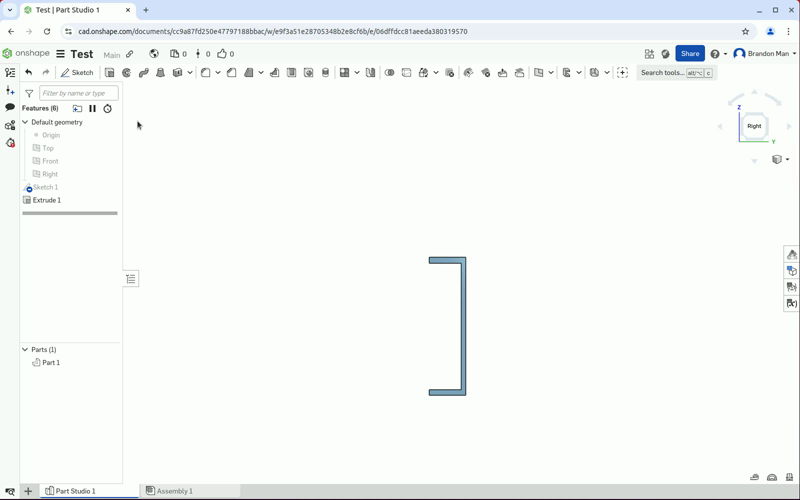
mouse_move(73, 189)
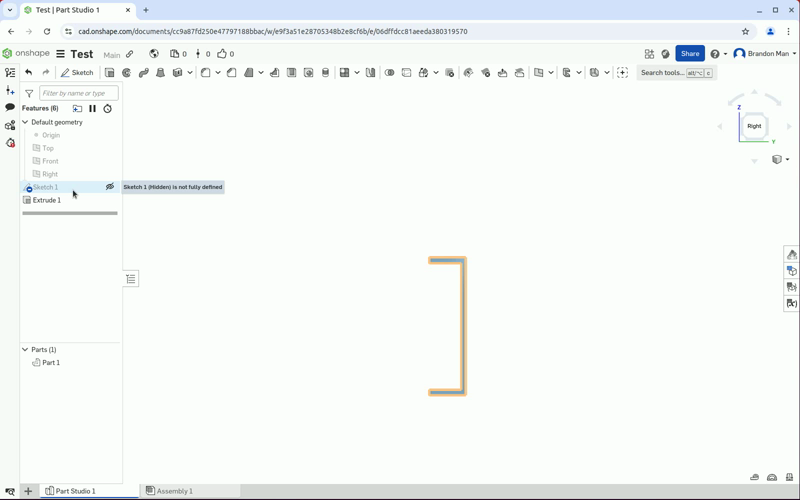
click(73, 189)
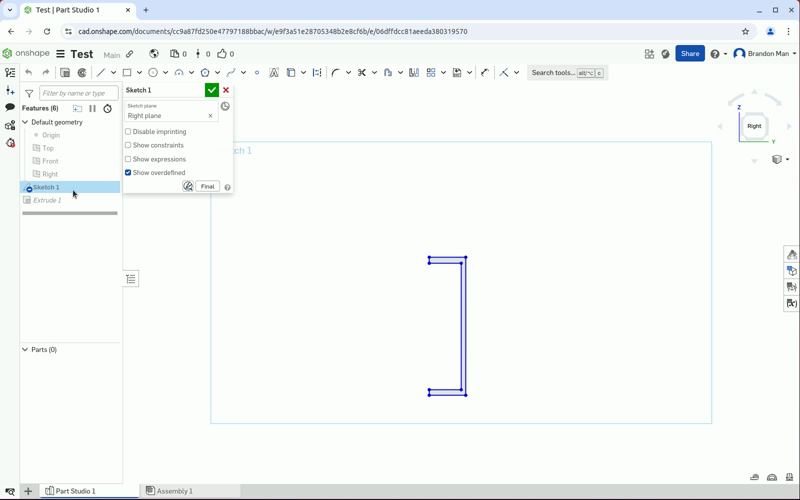
mouse_move(229, 92)
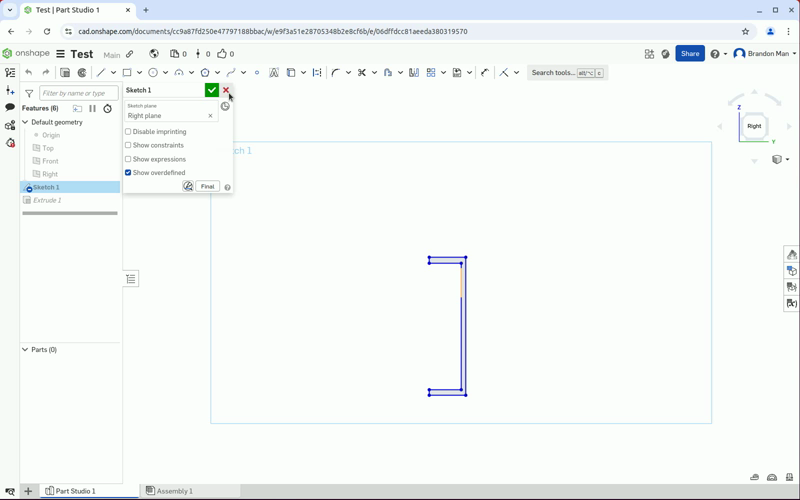
click(229, 92)
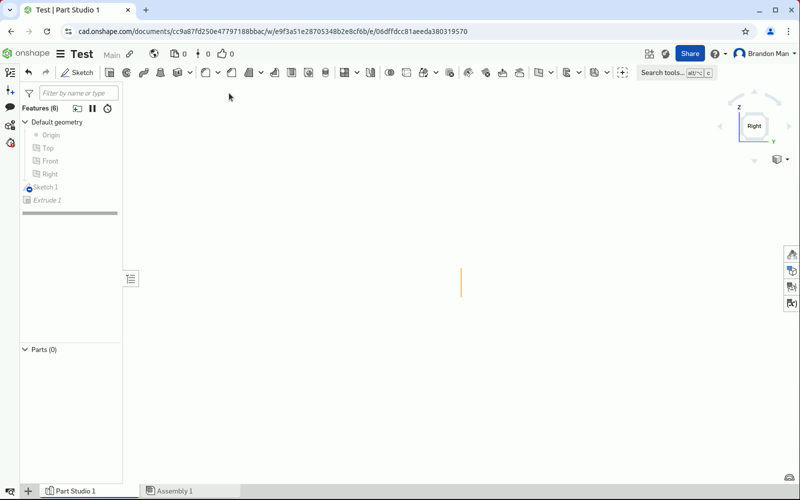
mouse_move(73, 352)
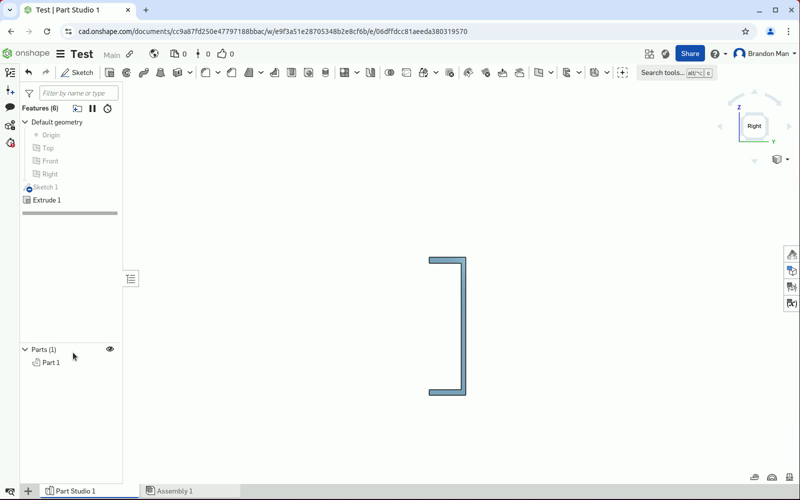
key(y)
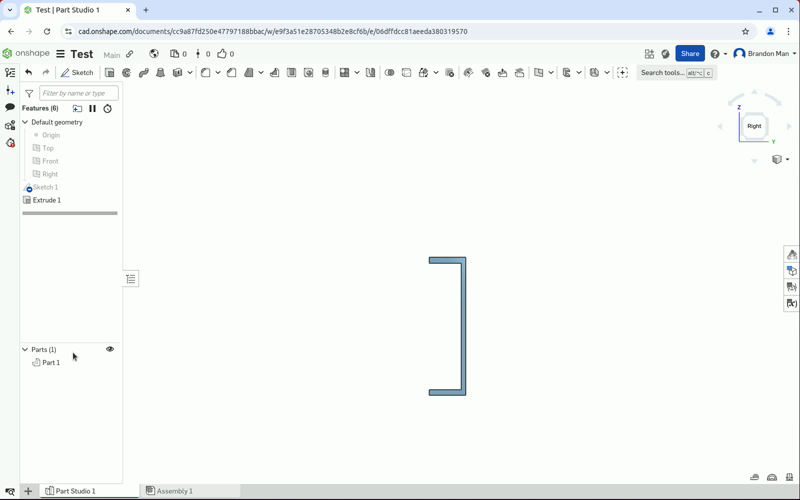
key(shift+p)
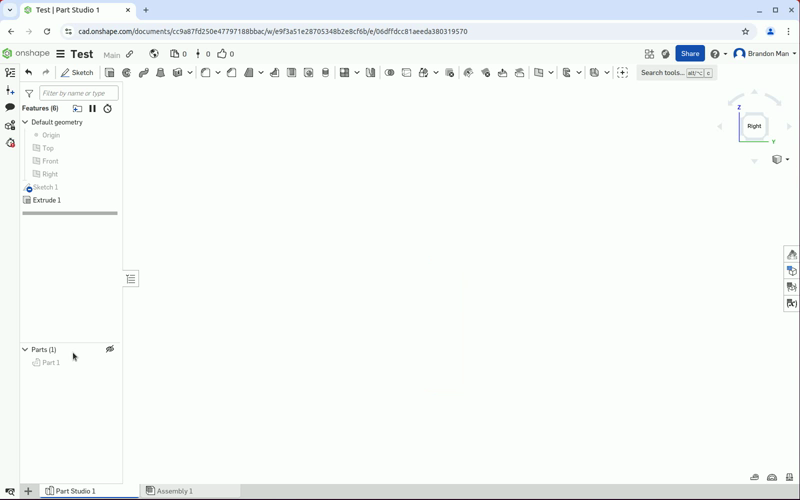
key(space)
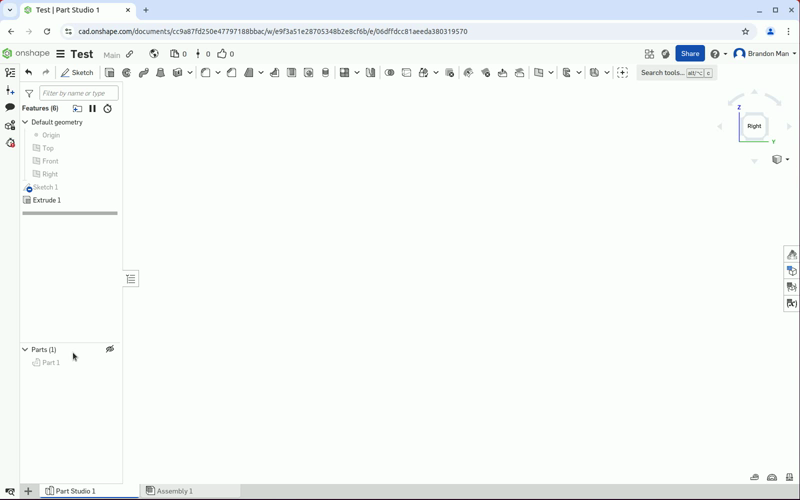
key_down(shift)
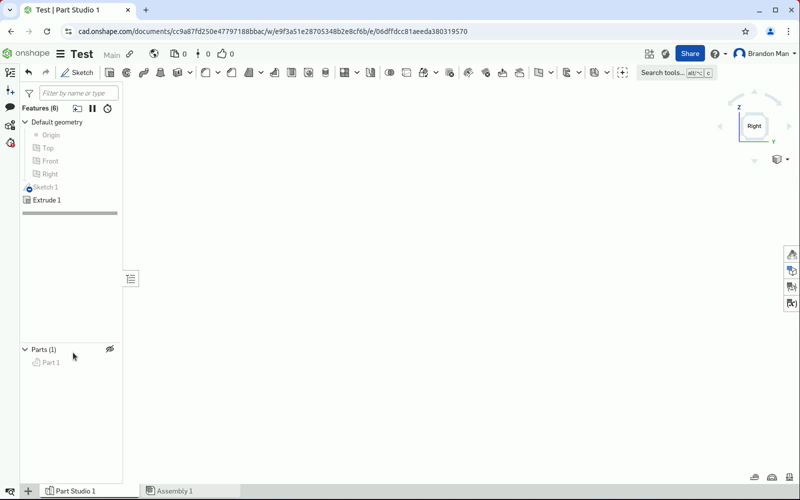
key(right)
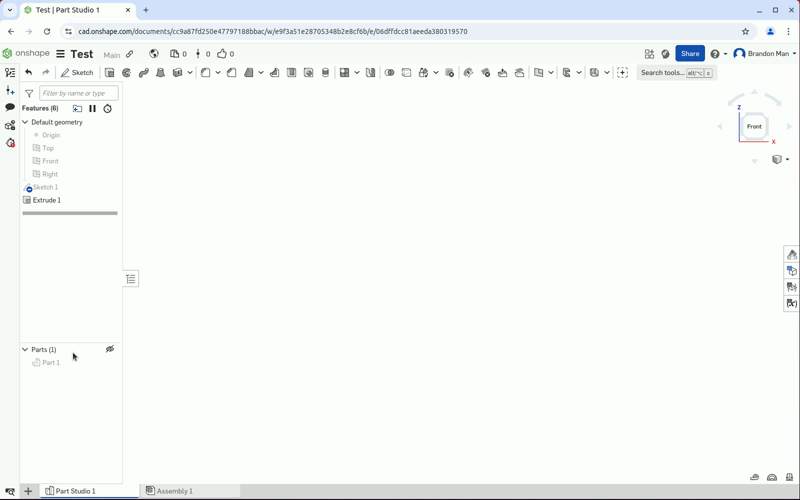
key_up(shift)
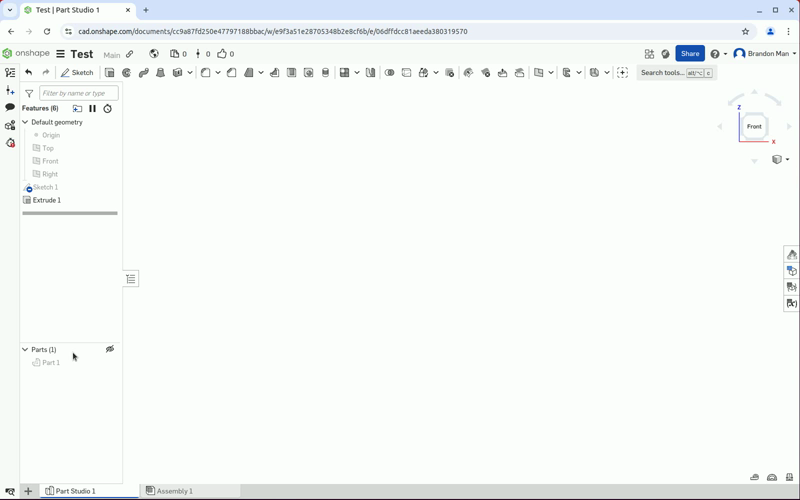
key(space)
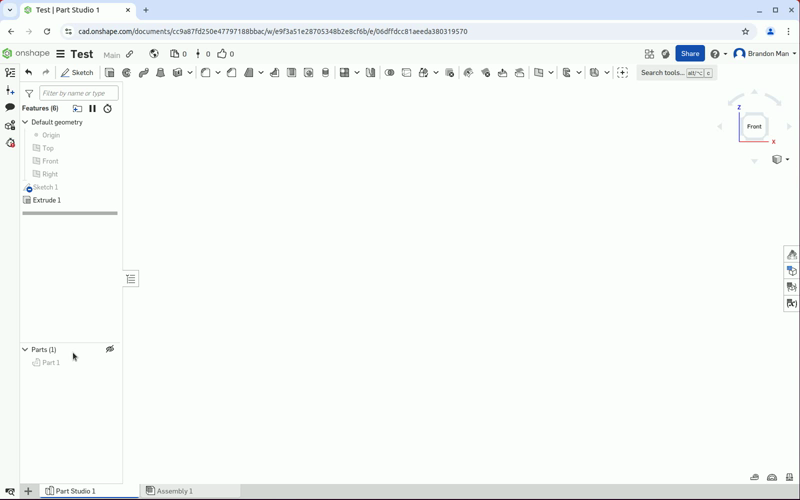
key_down(shift)
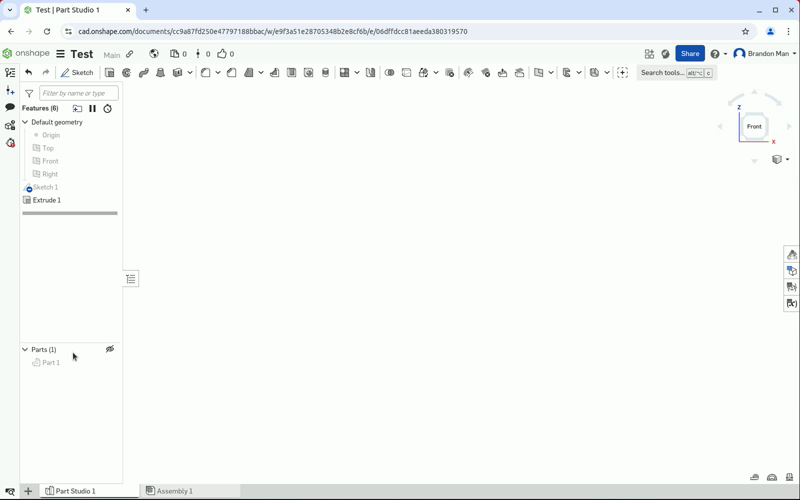
key(down)
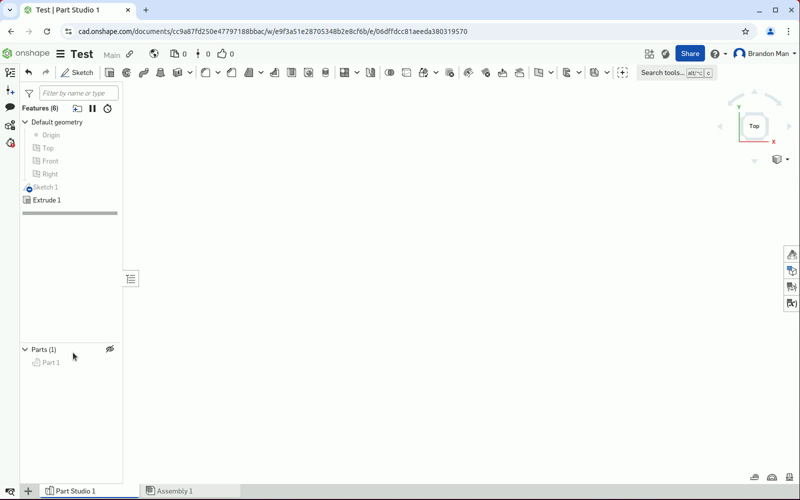
key_up(shift)
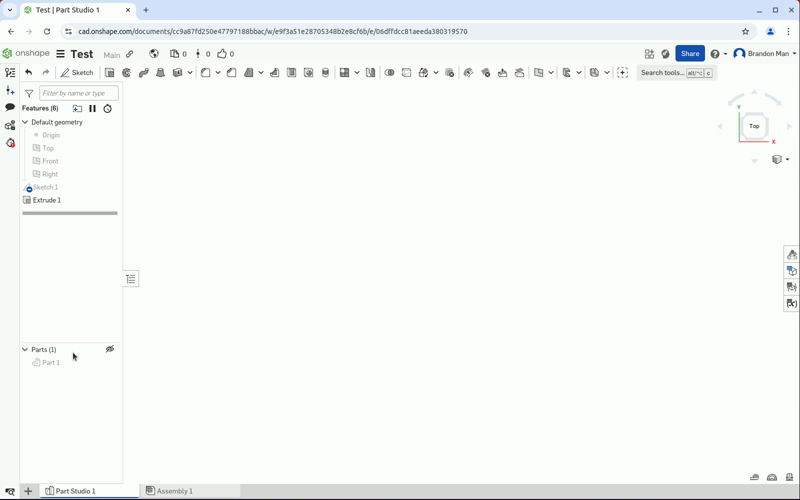
mouse_move(73, 352)
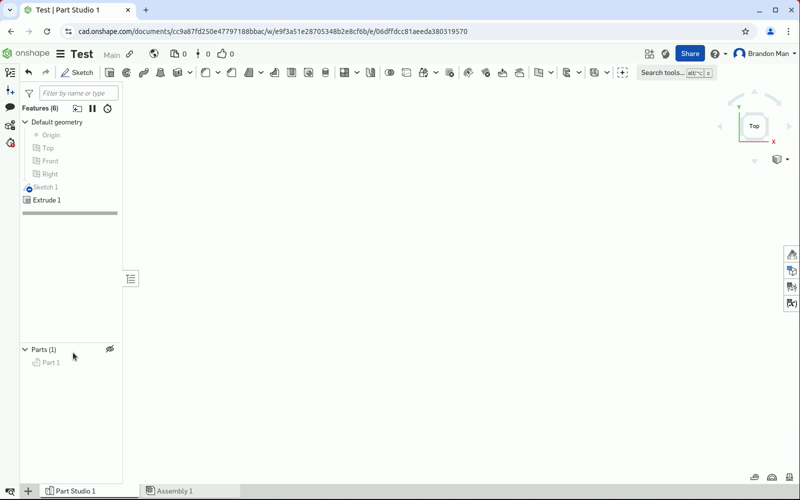
key(shift+y)
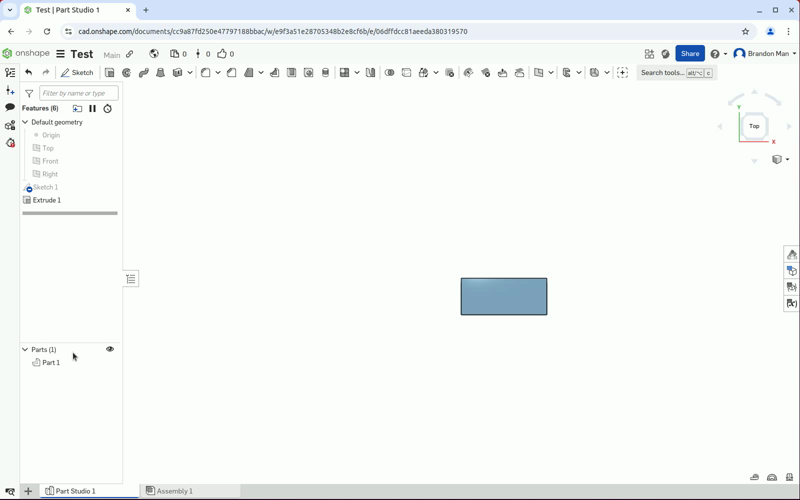
mouse_move(541, 75)
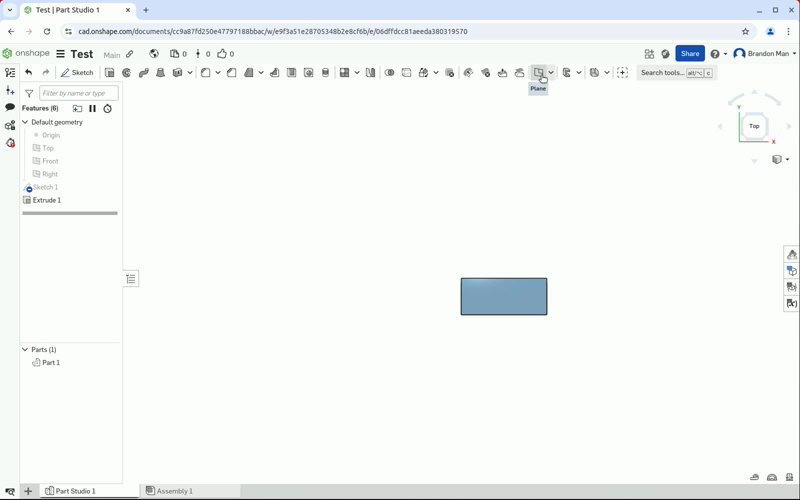
click(541, 75)
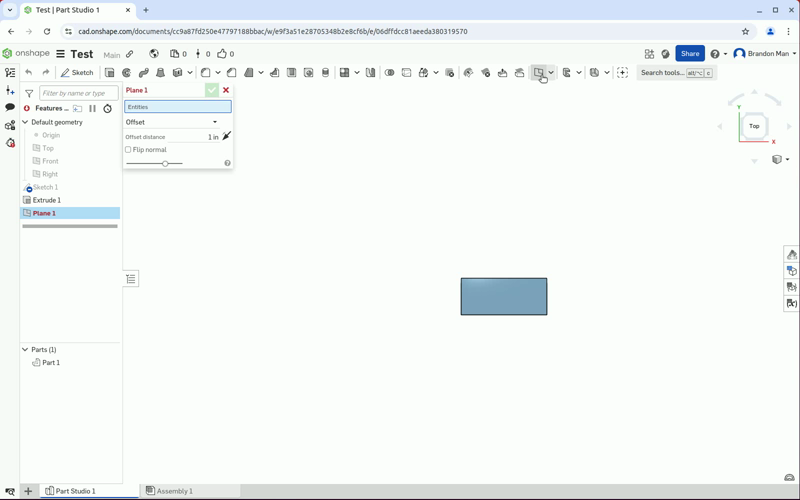
mouse_move(73, 150)
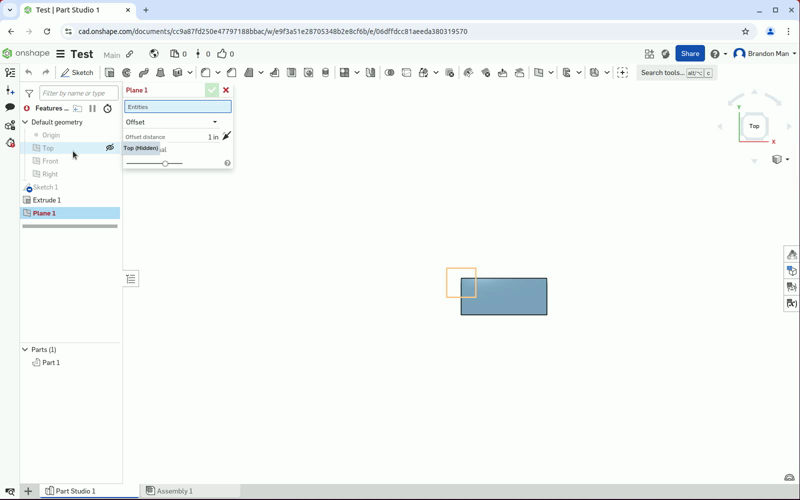
click(73, 150)
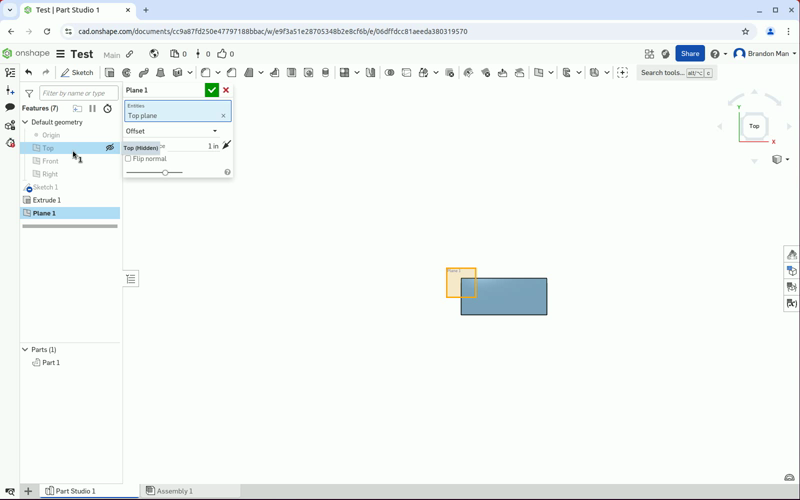
key(tab, 2)
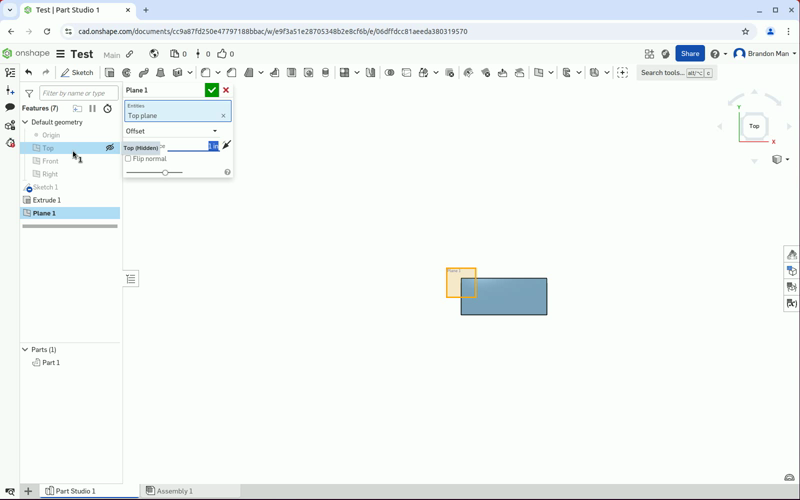
text(5.299)
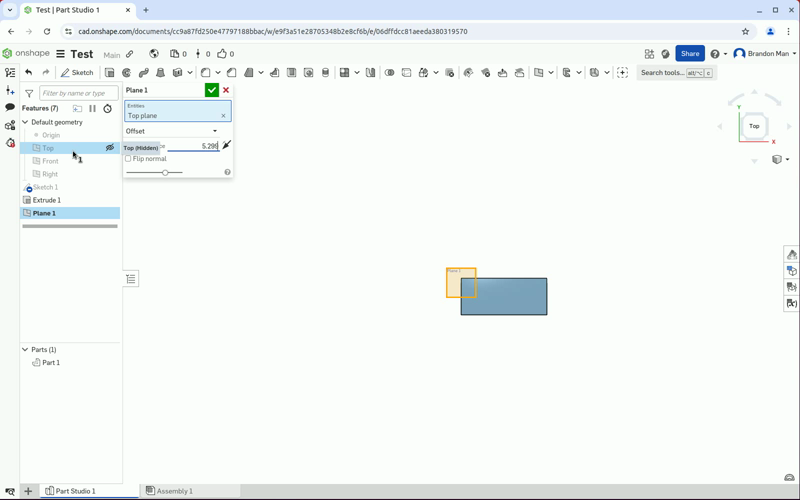
key(enter, 2)
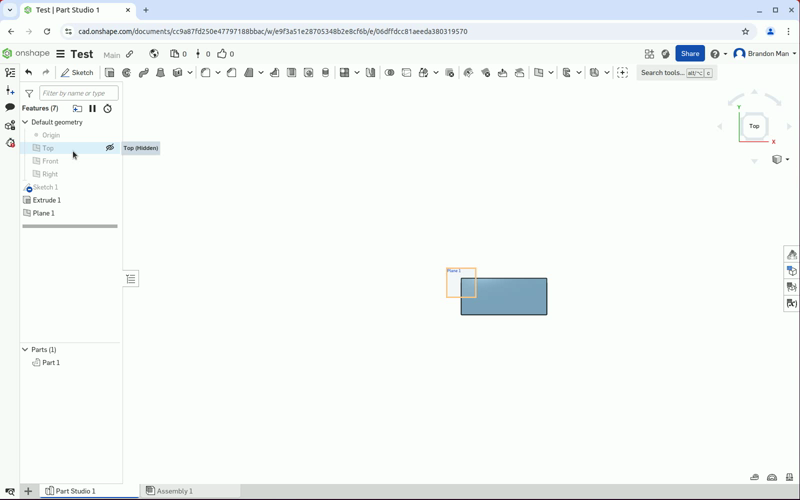
key(shift+s)
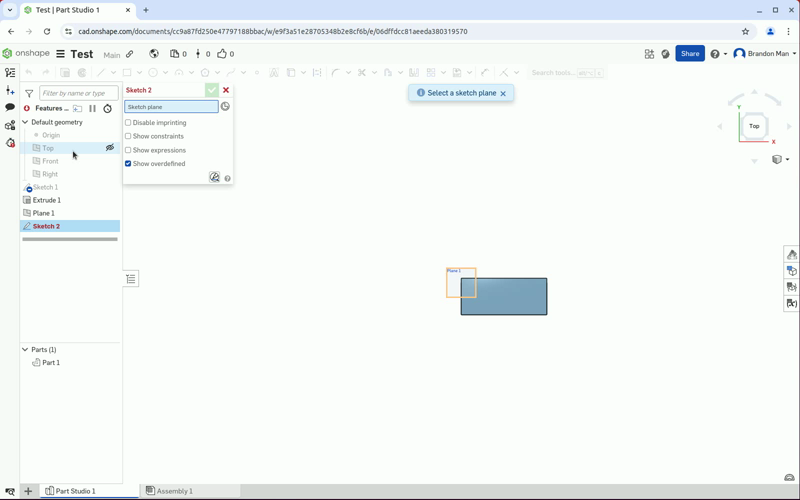
mouse_move(73, 215)
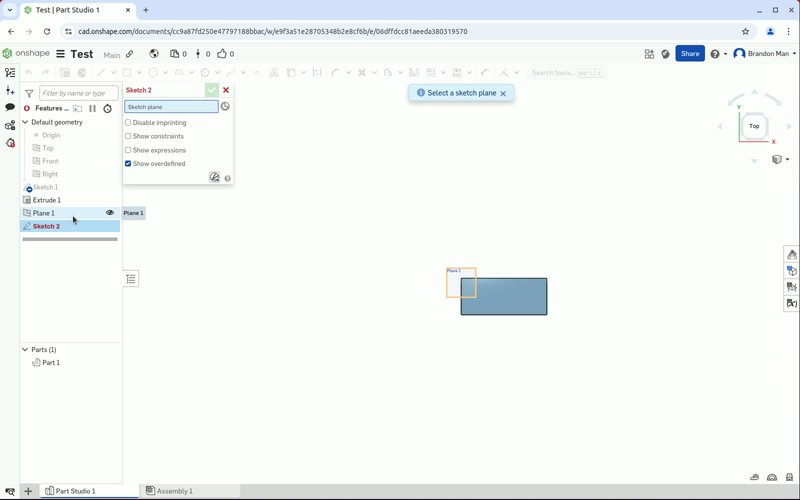
click(73, 215)
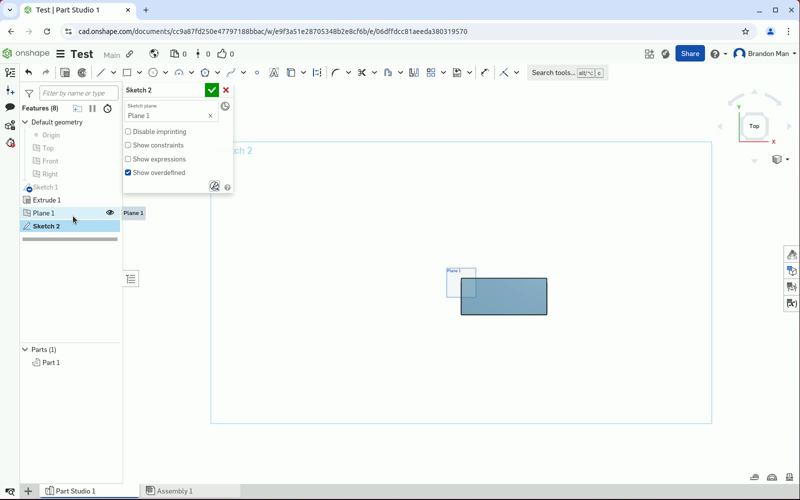
mouse_move(73, 352)
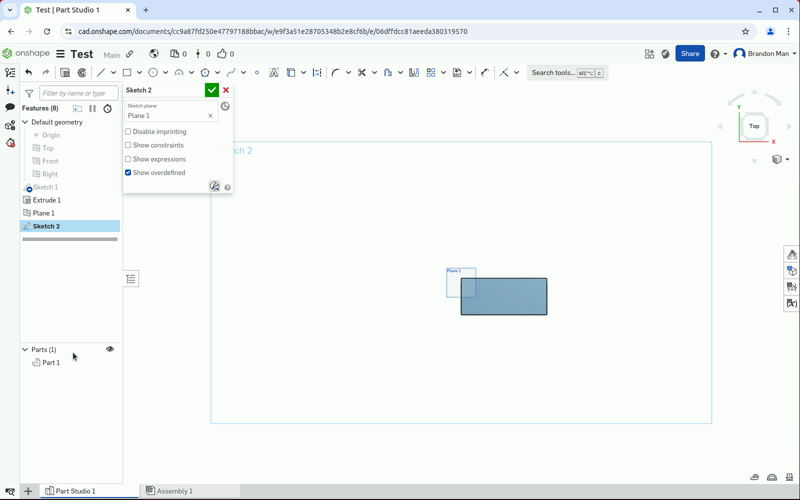
key(y)
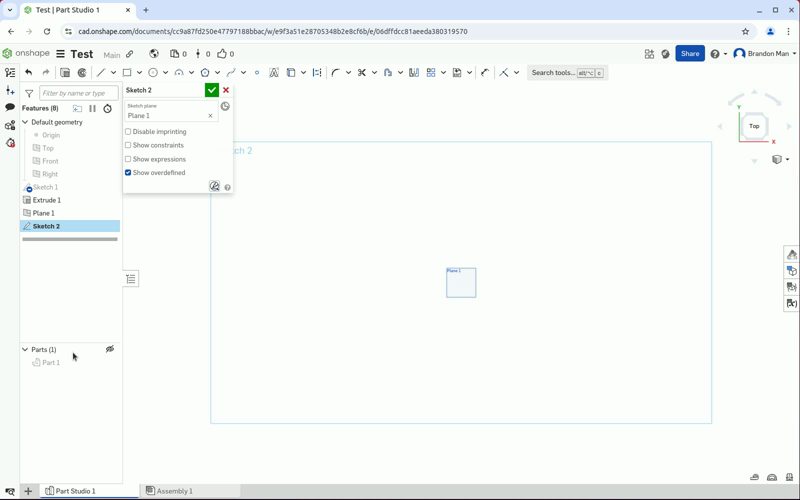
key(c)
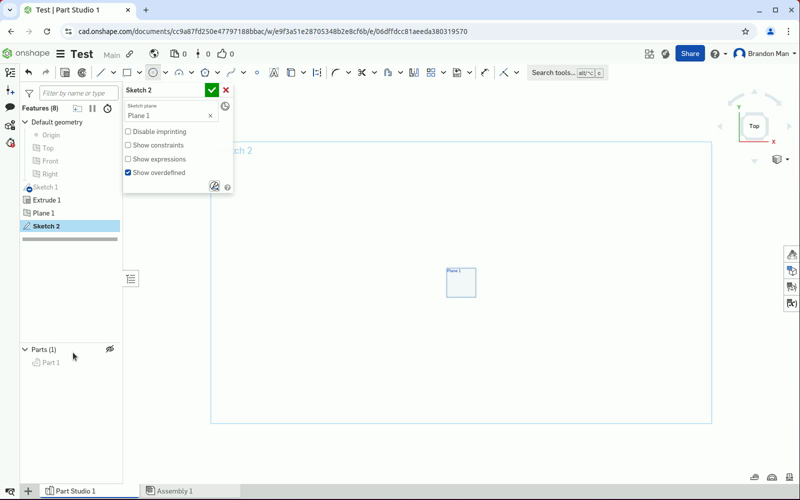
key_down(shift)
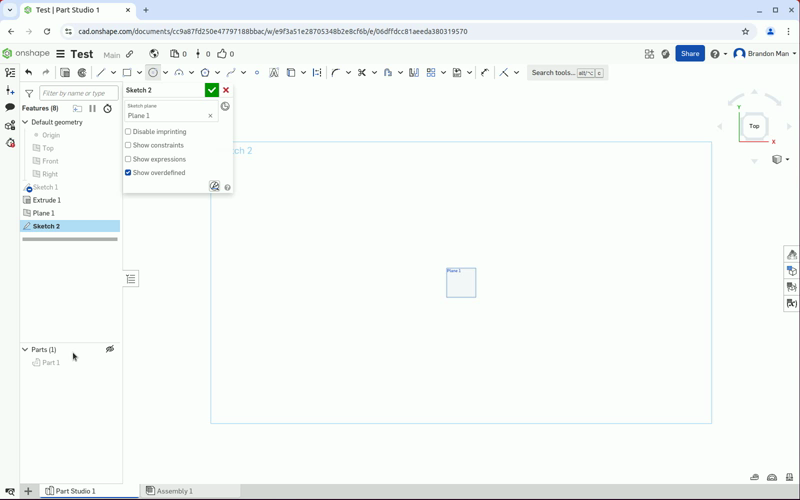
mouse_move(504, 295)
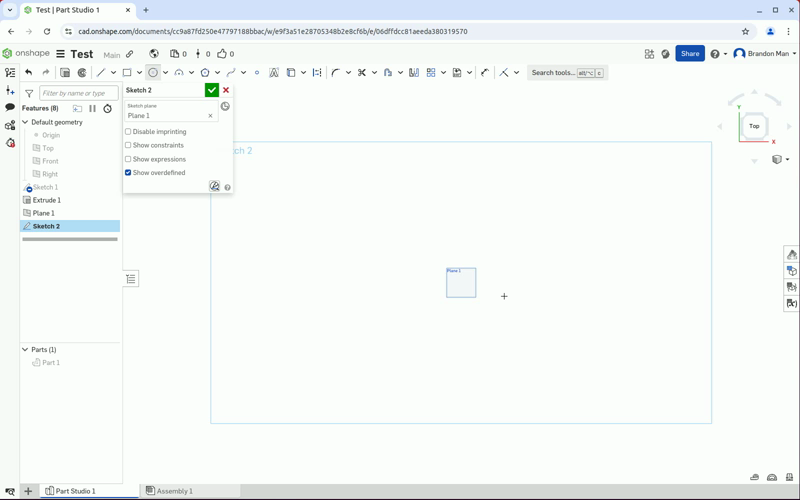
click(504, 295)
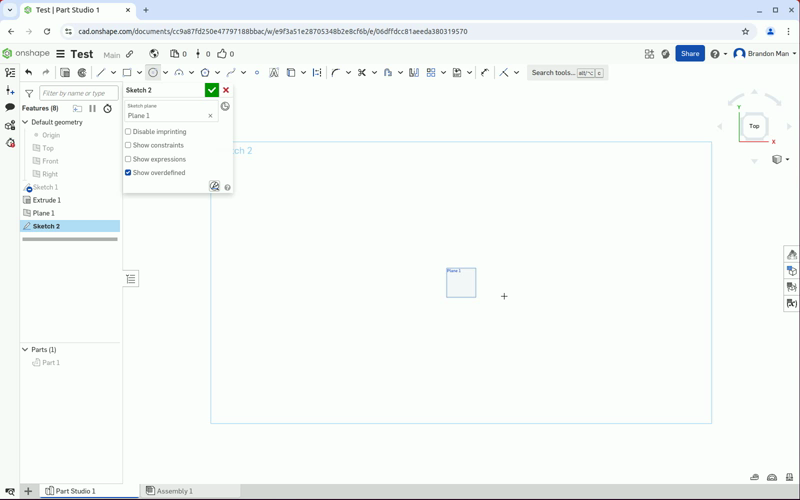
key_up(shift)
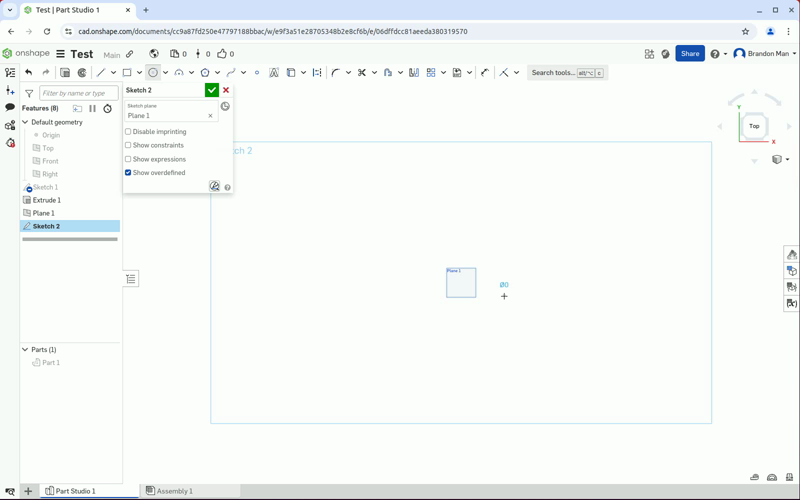
mouse_move(509, 295)
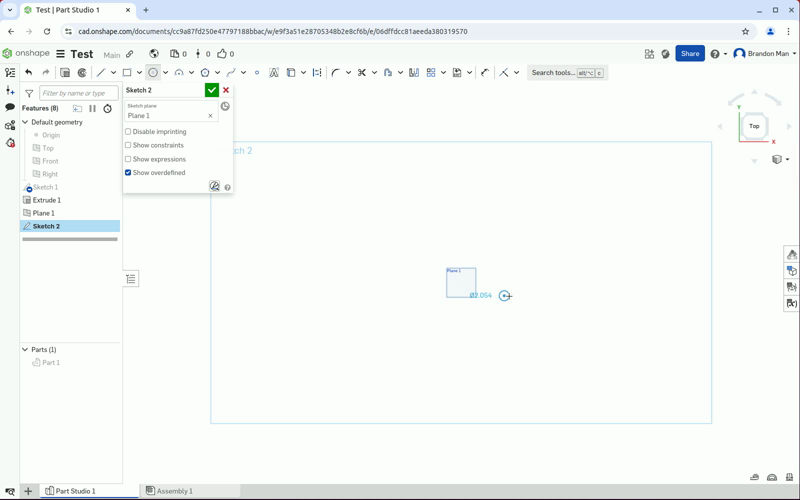
click(509, 295)
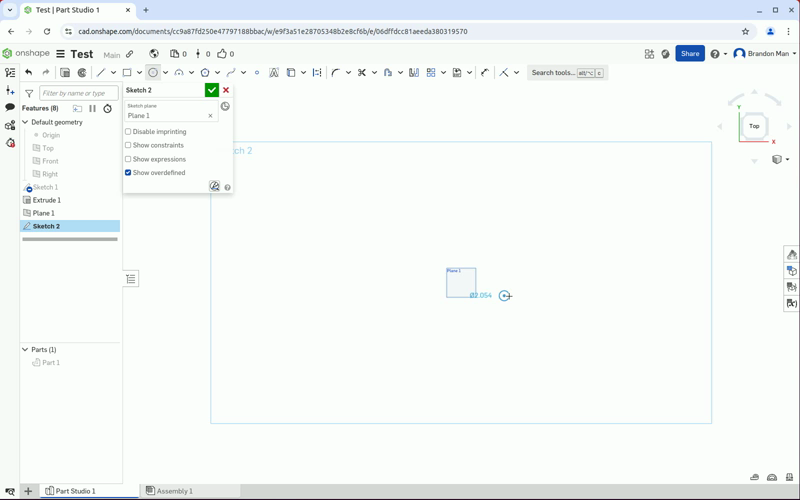
key(esc)
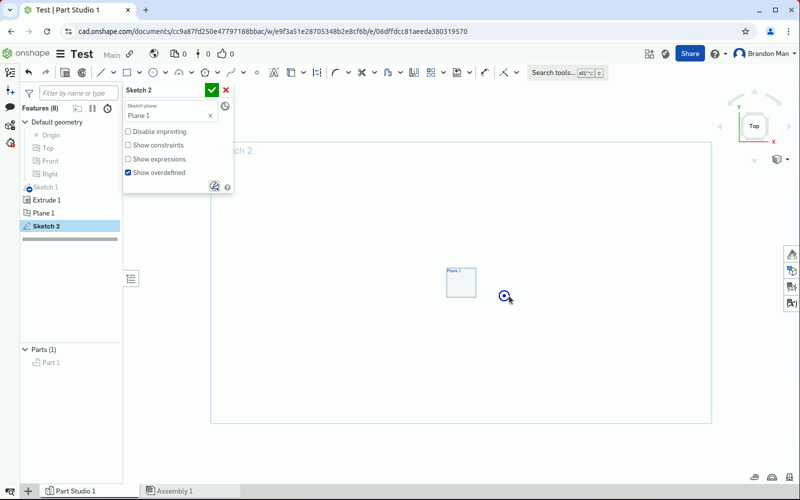
mouse_move(502, 292)
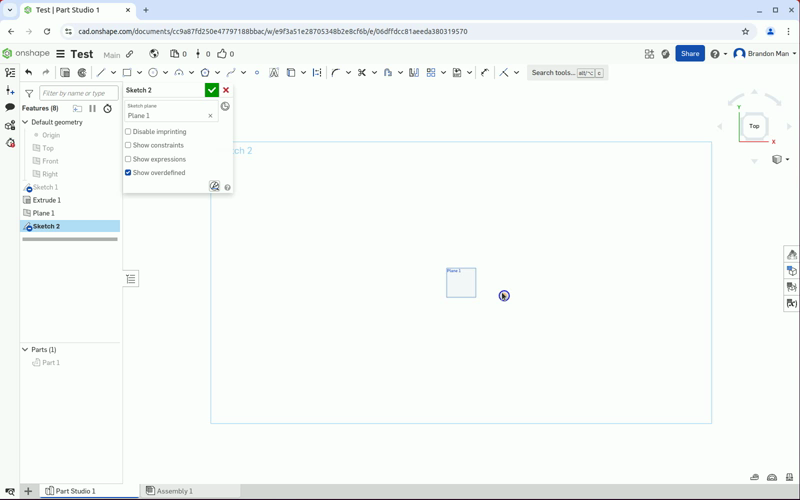
scroll(6)
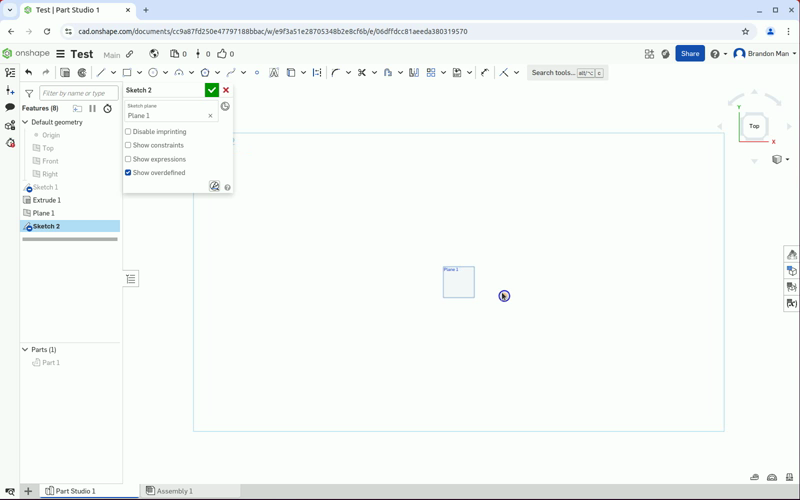
scroll(6)
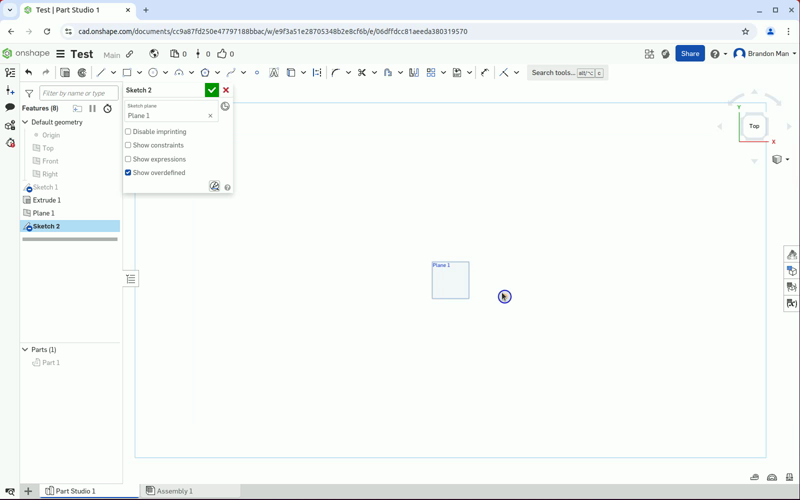
scroll(6)
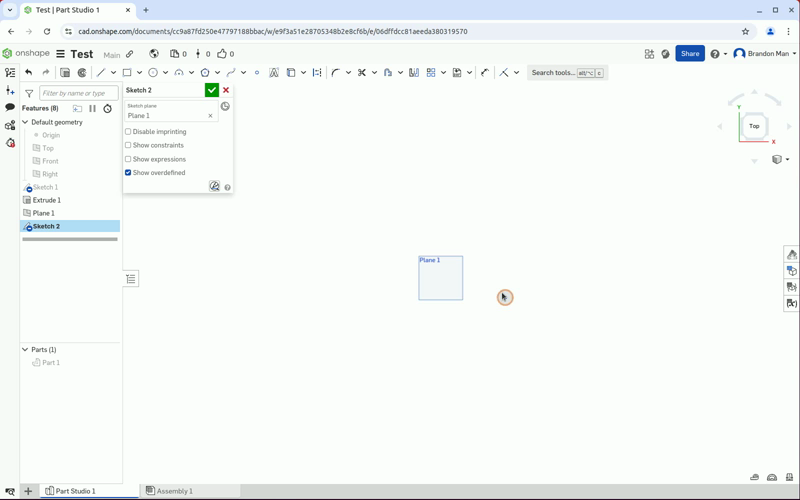
scroll(6)
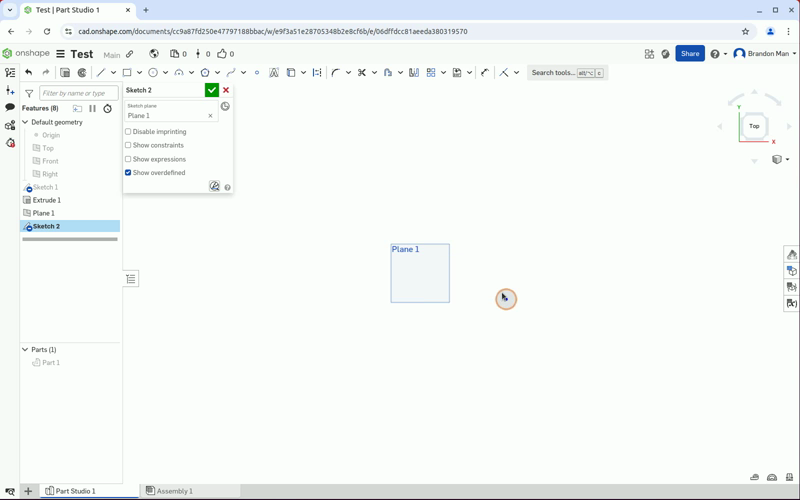
scroll(6)
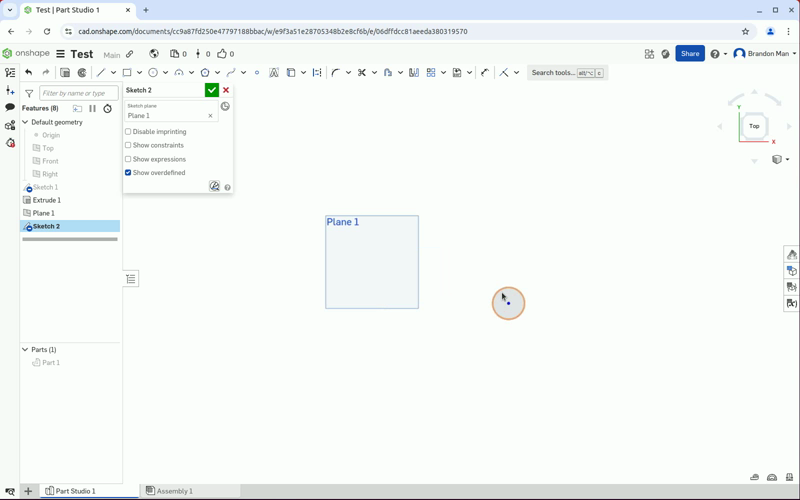
scroll(6)
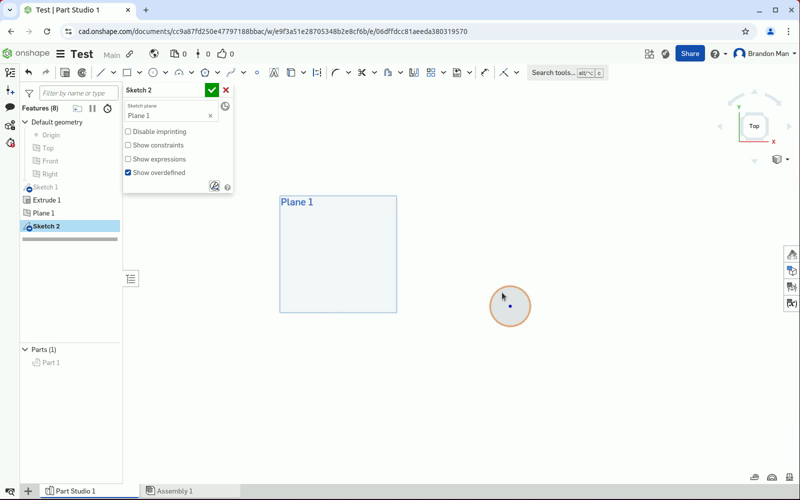
scroll(6)
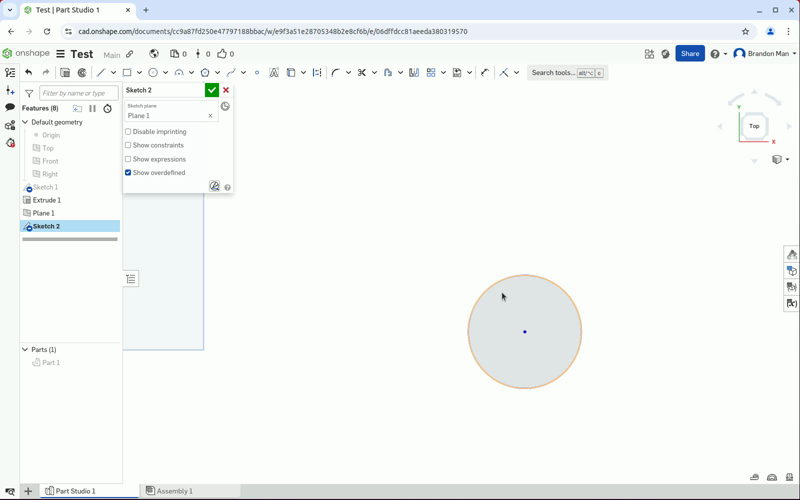
click(502, 292)
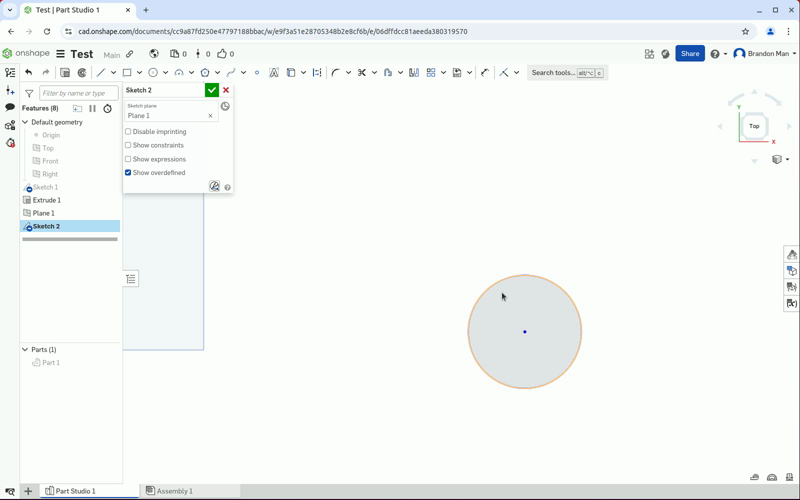
scroll(-6)
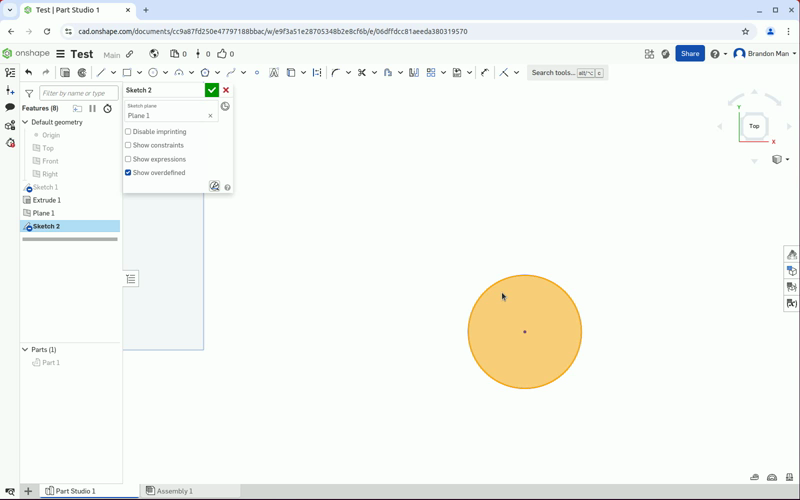
scroll(-6)
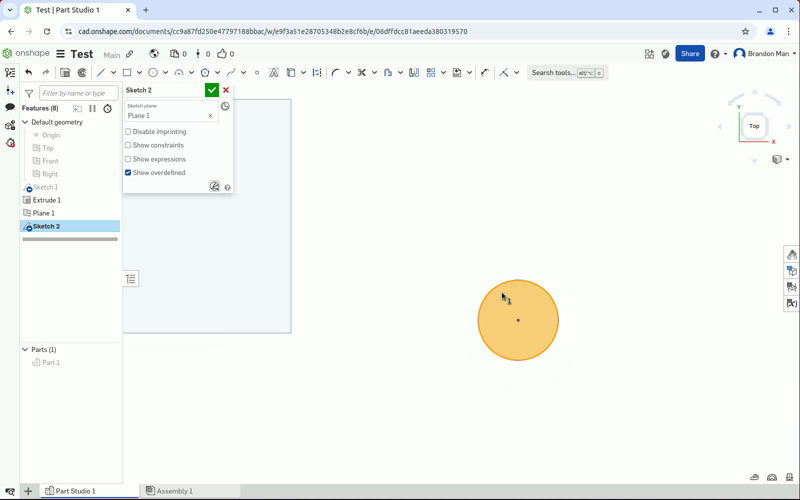
scroll(-6)
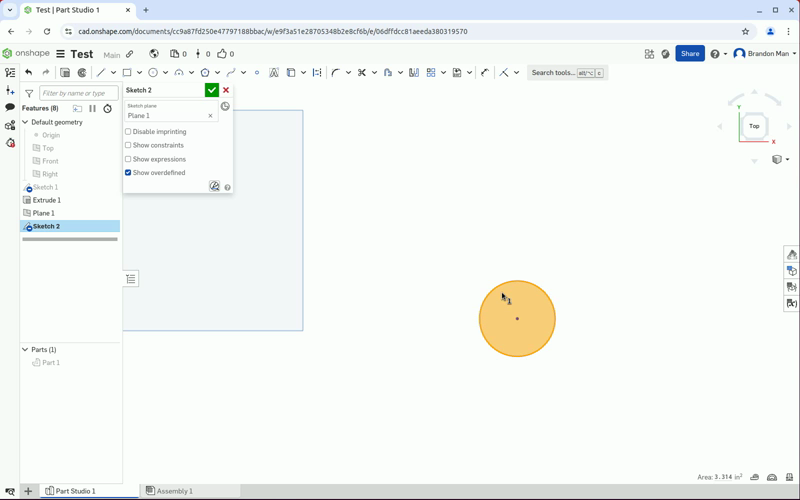
scroll(-6)
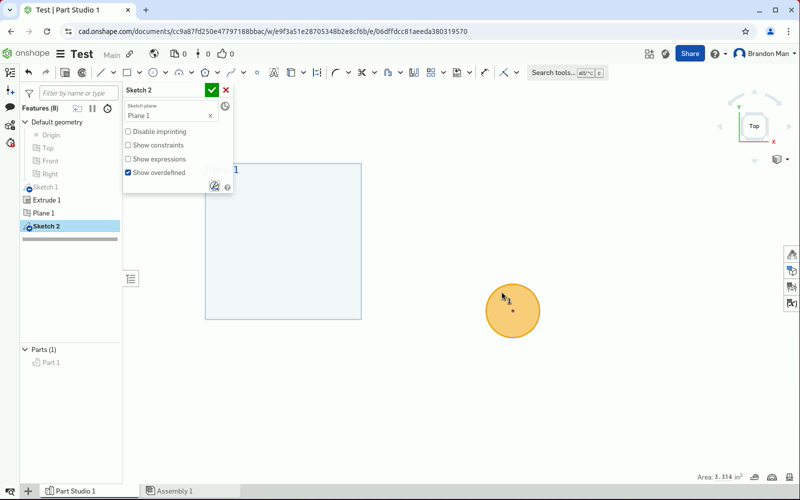
scroll(-6)
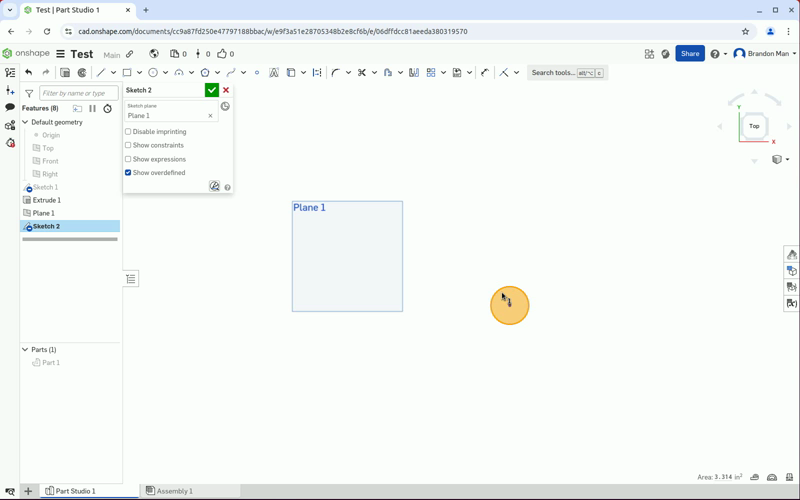
scroll(-6)
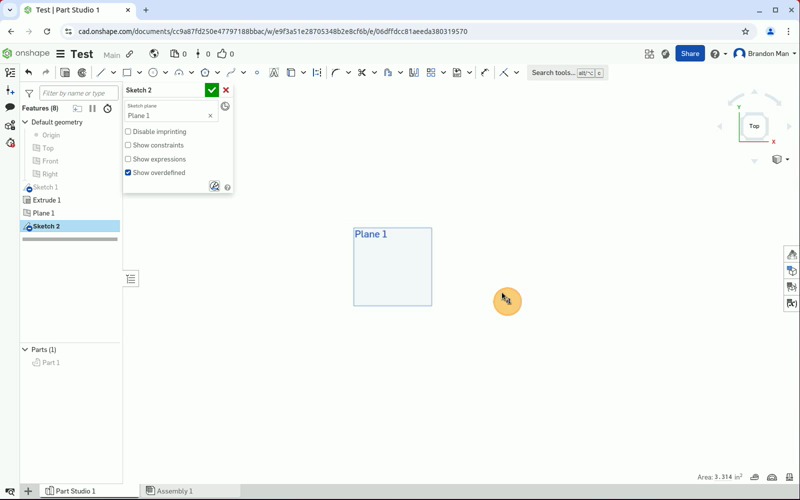
scroll(-6)
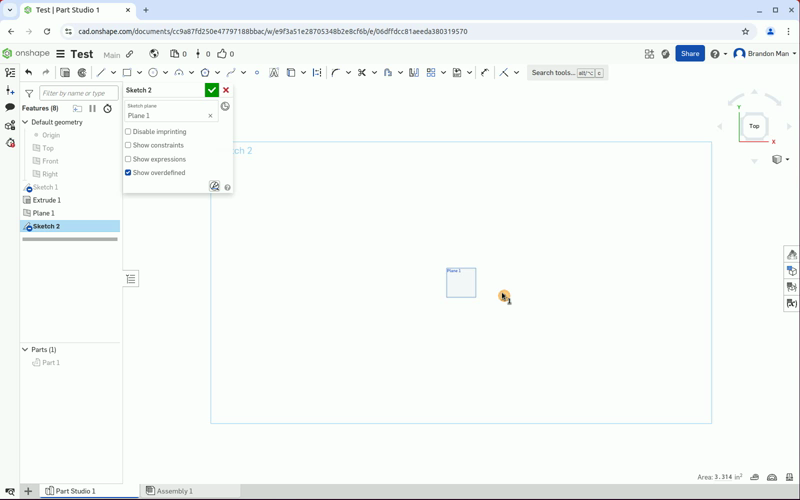
mouse_move(73, 352)
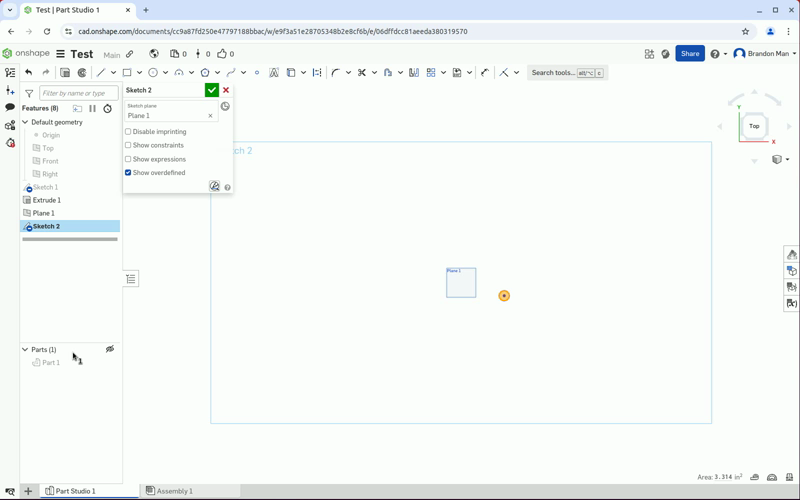
key(shift+y)
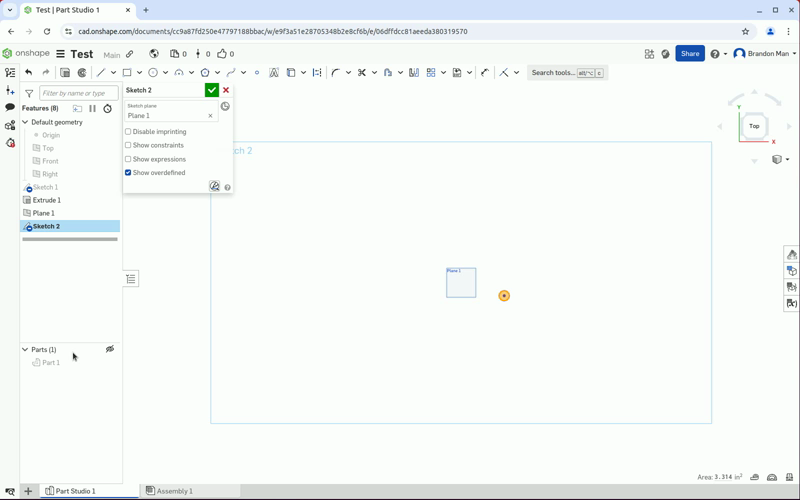
key(shift+e)
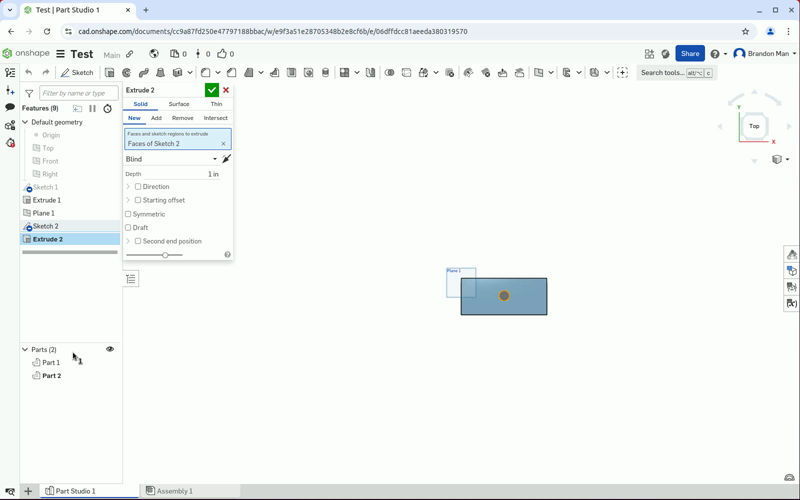
mouse_move(143, 106)
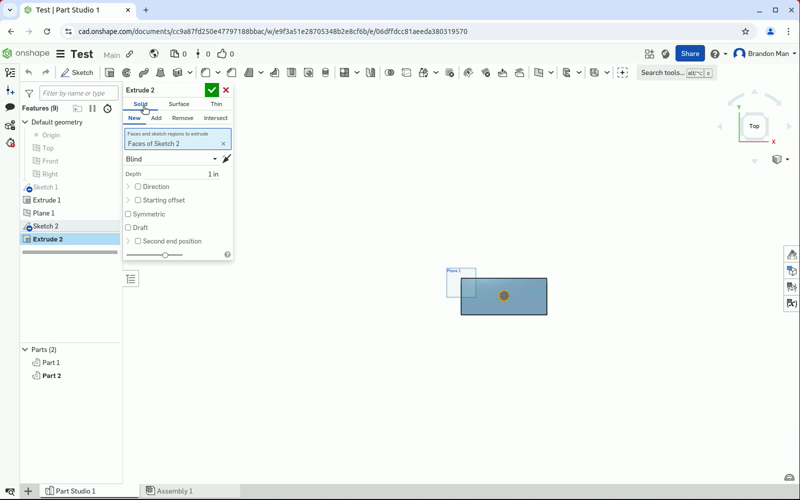
click(143, 106)
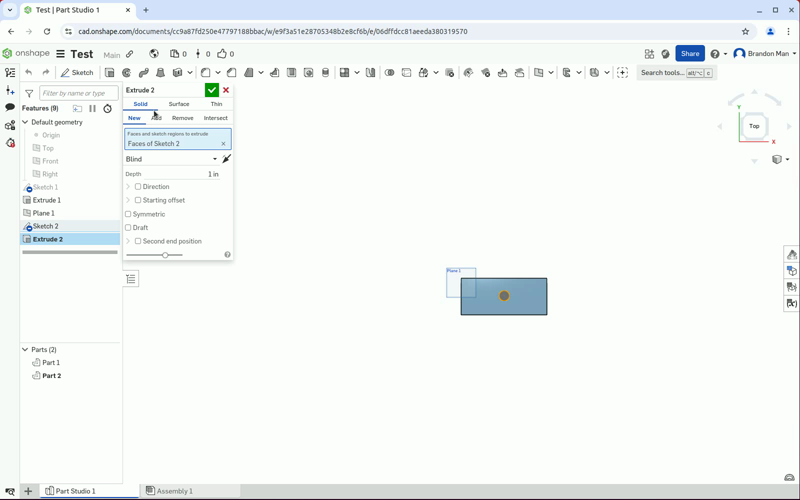
mouse_move(186, 120)
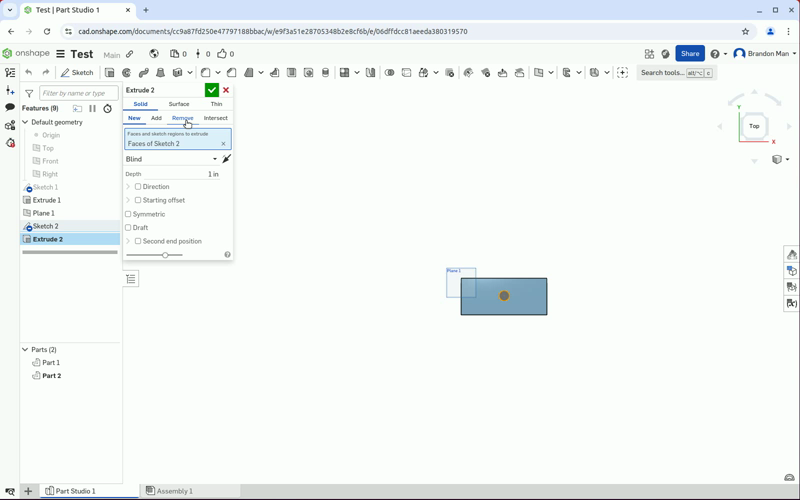
click(186, 120)
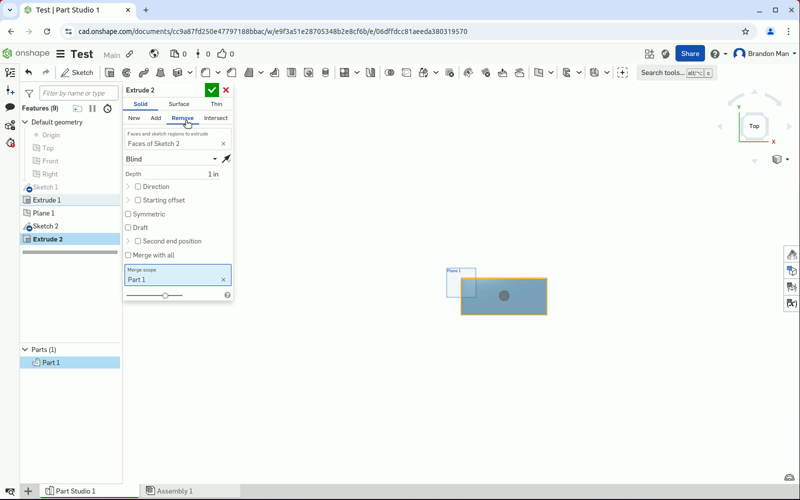
key(tab, 4)
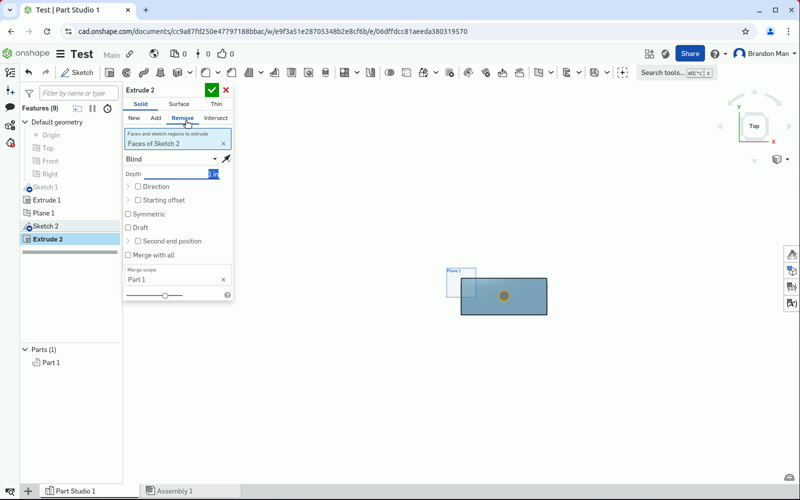
text(30.811)
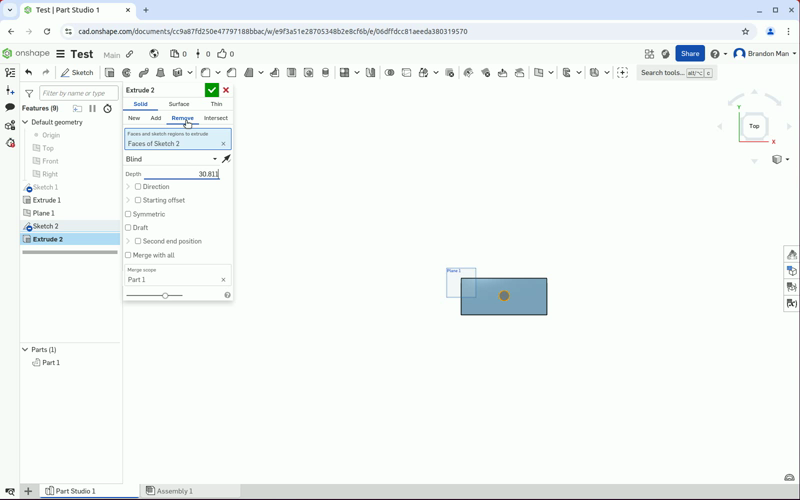
key(tab, 6)
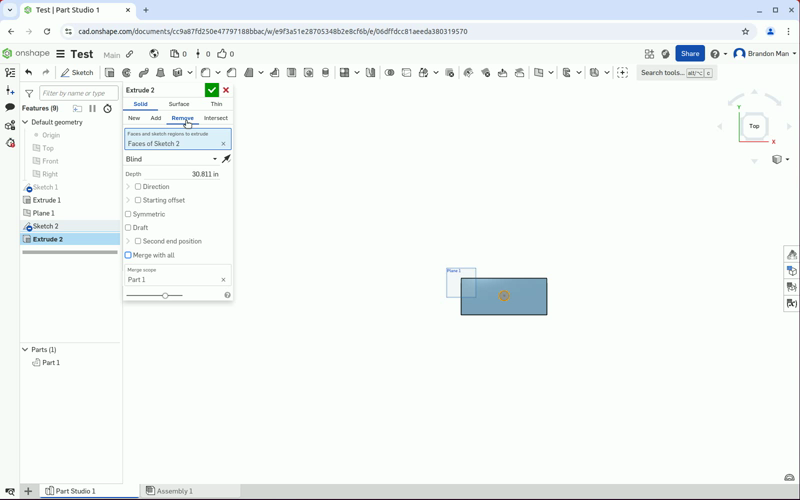
key(space)
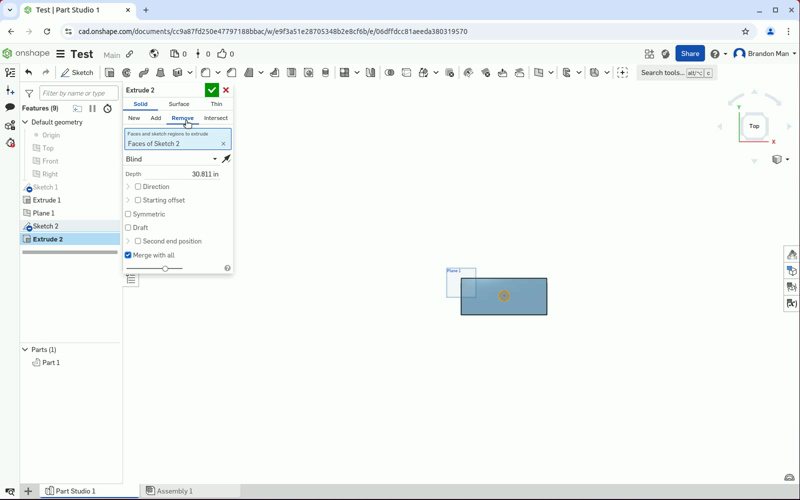
key(enter)
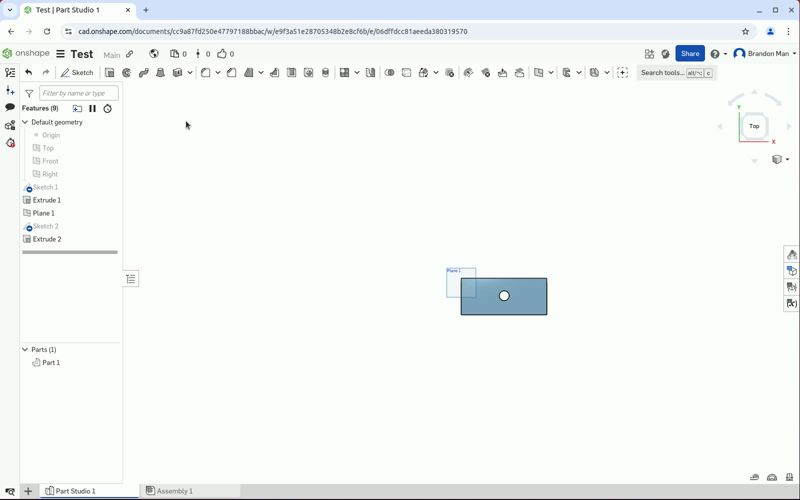
key(shift+h)
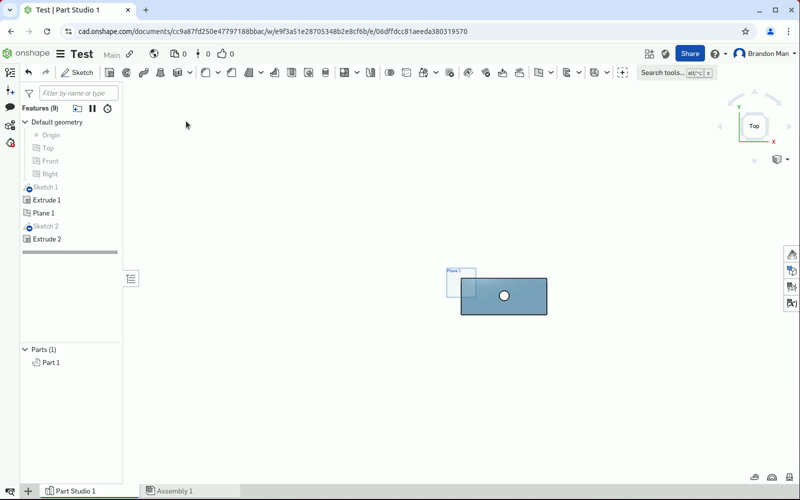
key(shift+h)
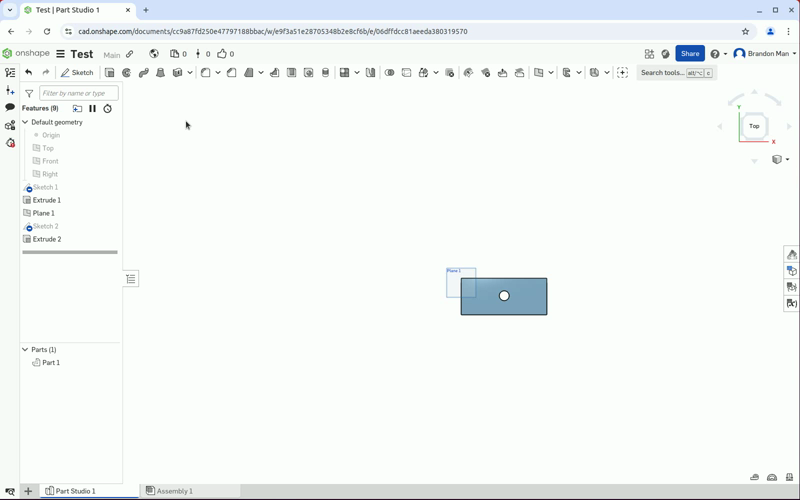
mouse_move(73, 189)
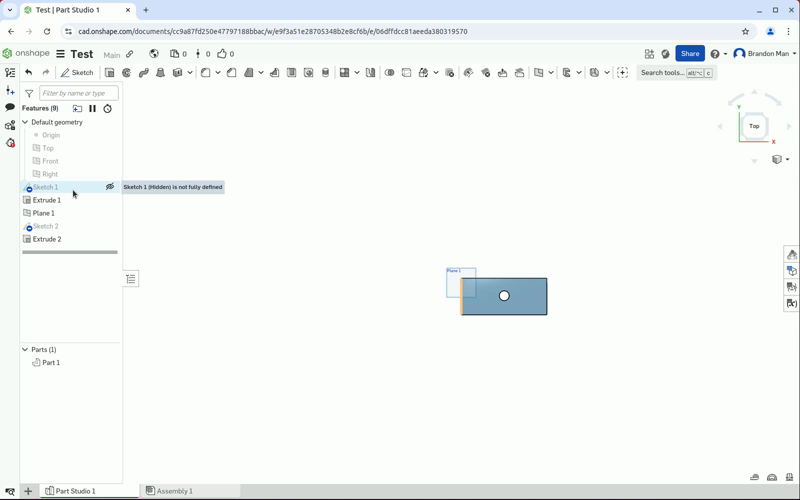
click(73, 189)
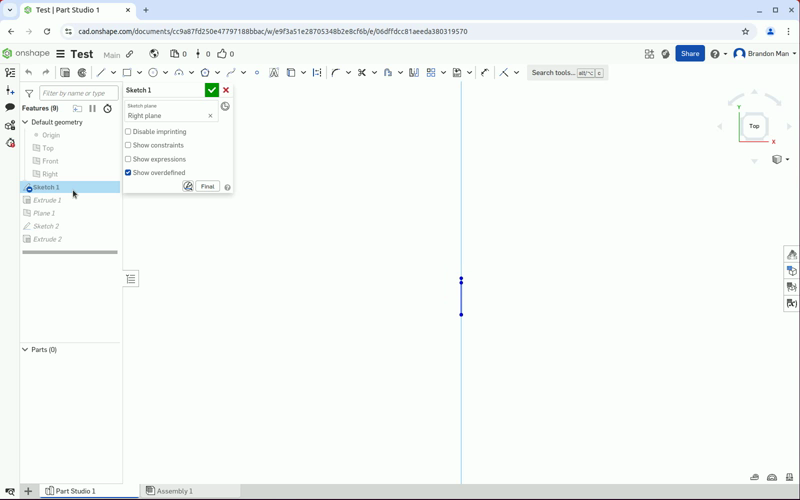
mouse_move(229, 92)
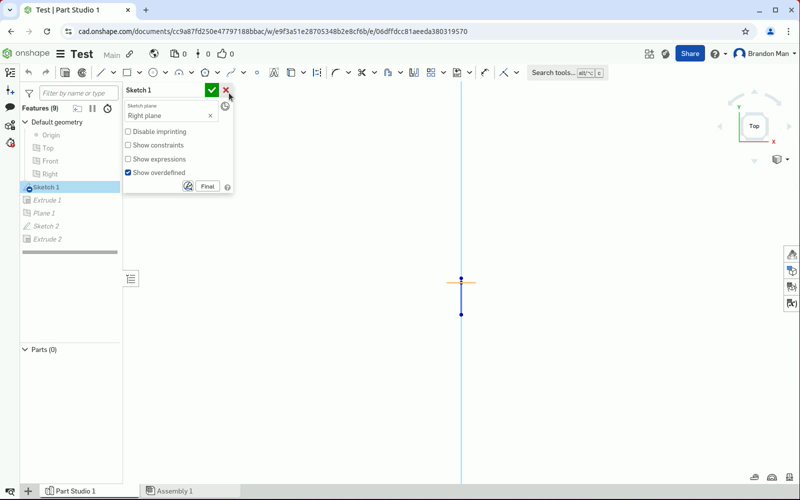
click(229, 92)
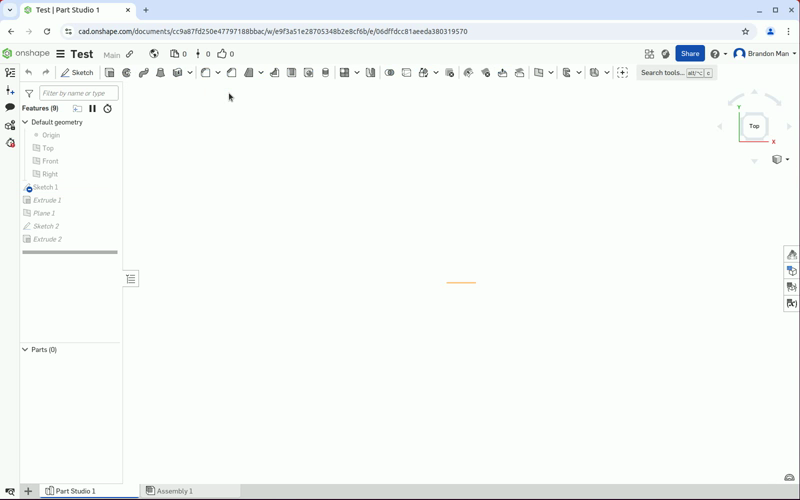
key(shift+s)
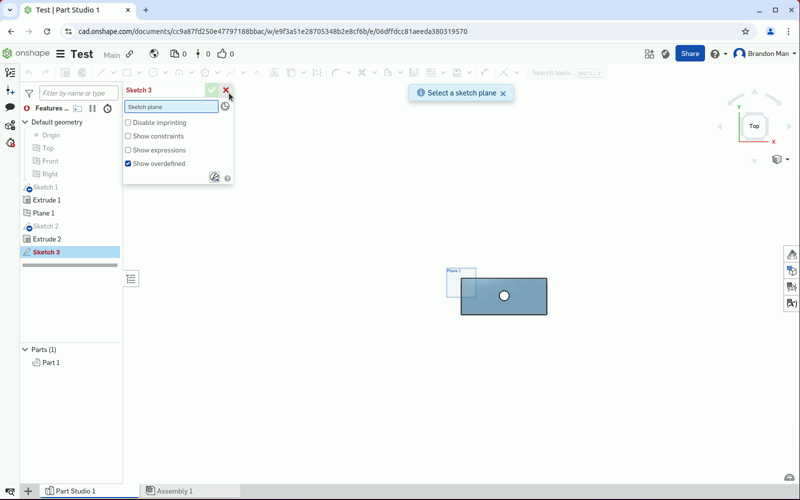
mouse_move(73, 215)
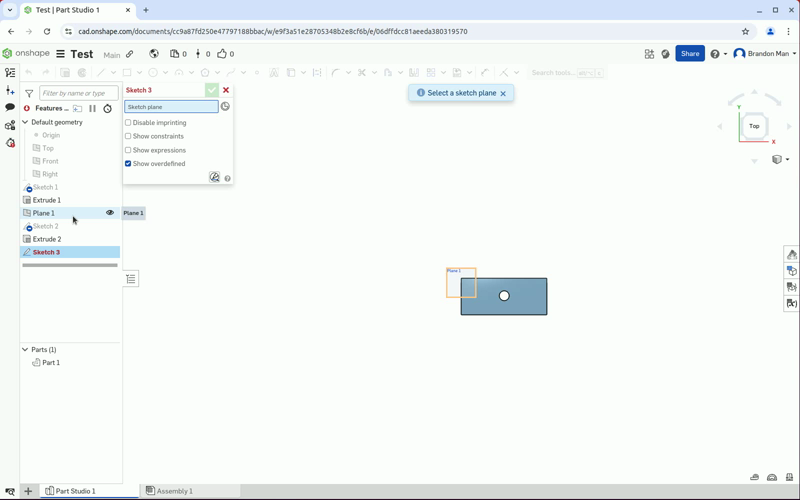
click(73, 215)
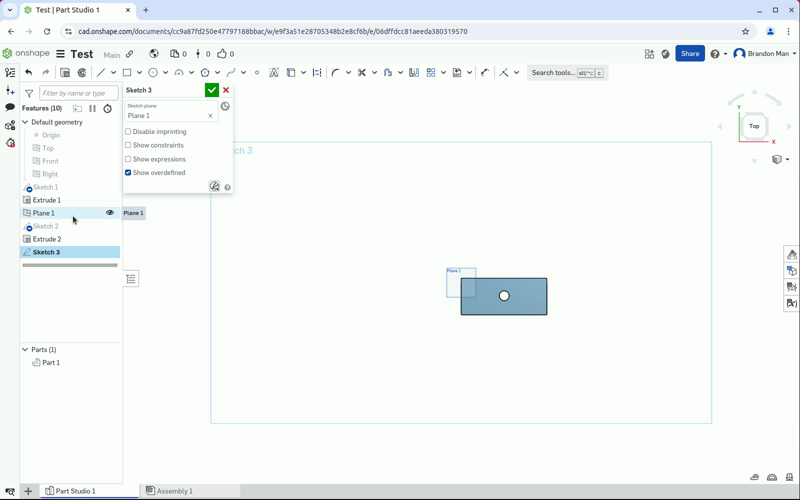
mouse_move(73, 352)
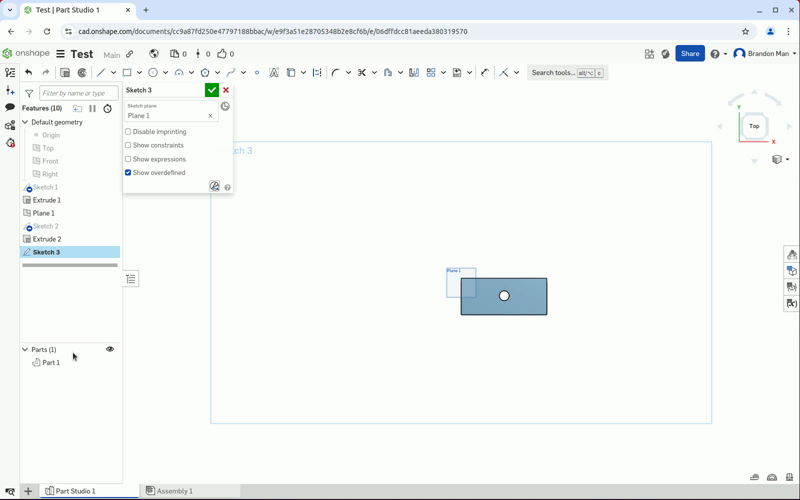
key(y)
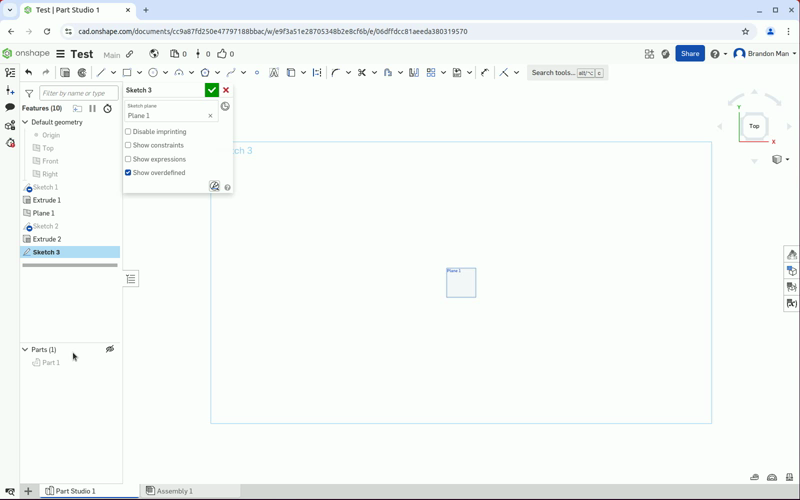
key(l)
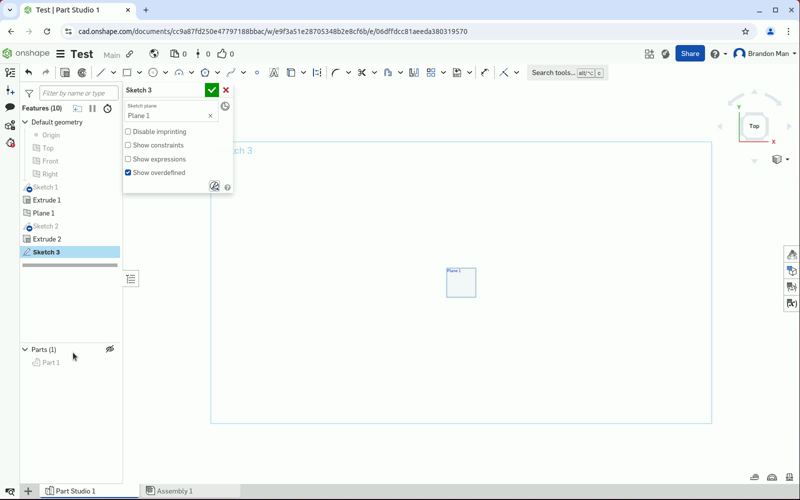
key_down(shift)
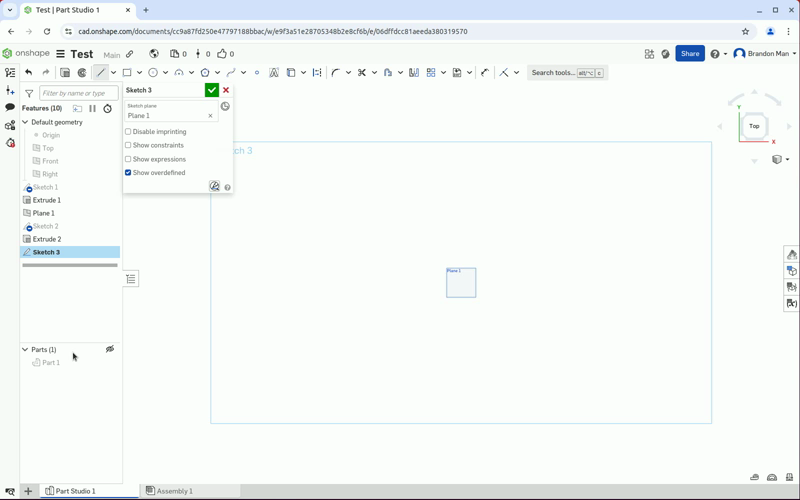
mouse_move(521, 314)
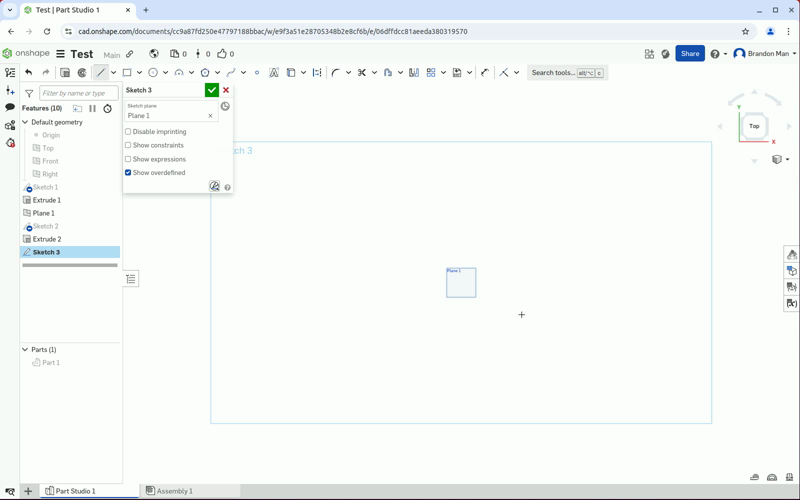
click(521, 314)
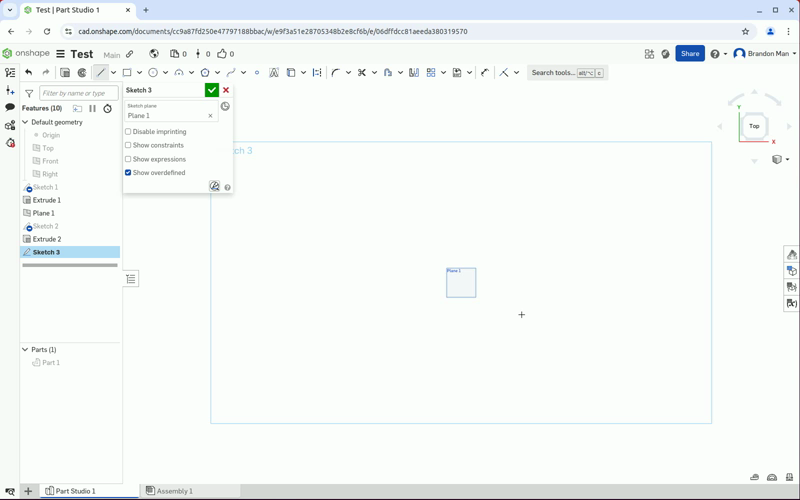
key_up(shift)
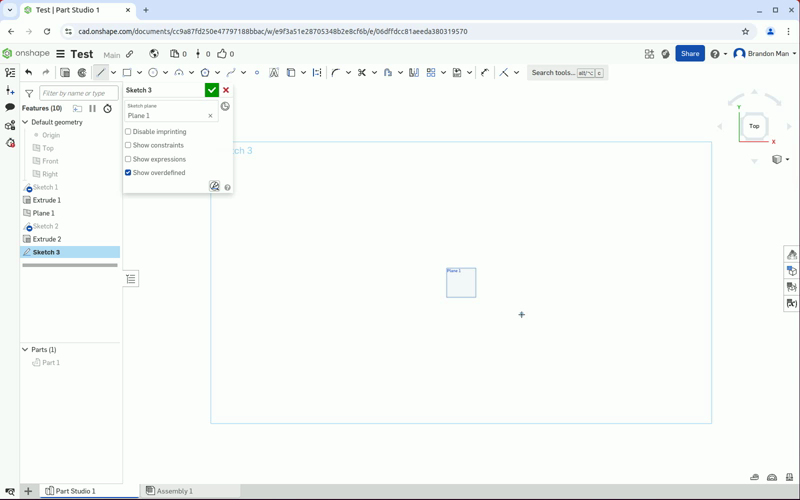
key_down(shift)
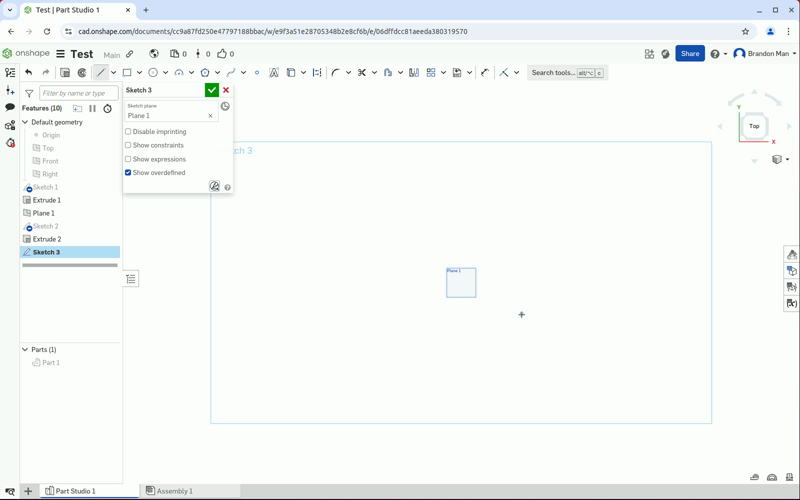
mouse_move(551, 314)
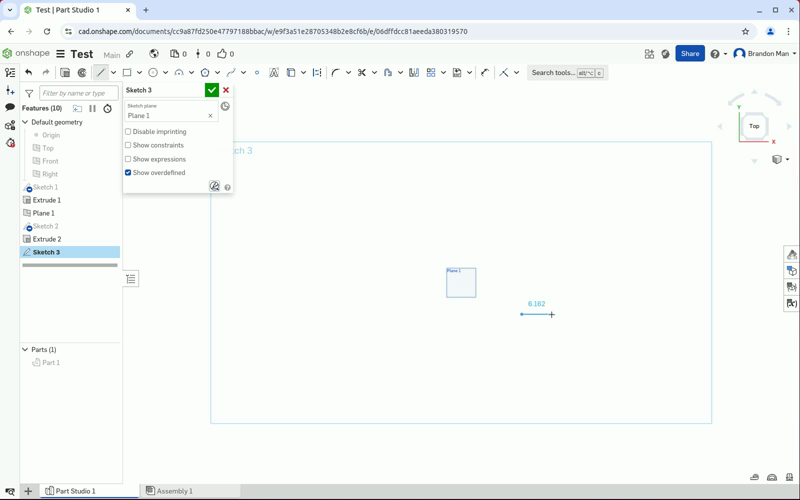
mouse_move(546, 314)
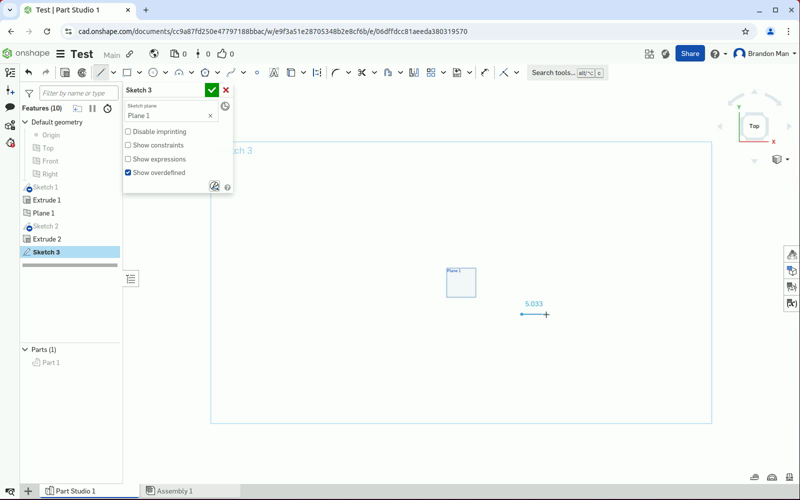
click(546, 314)
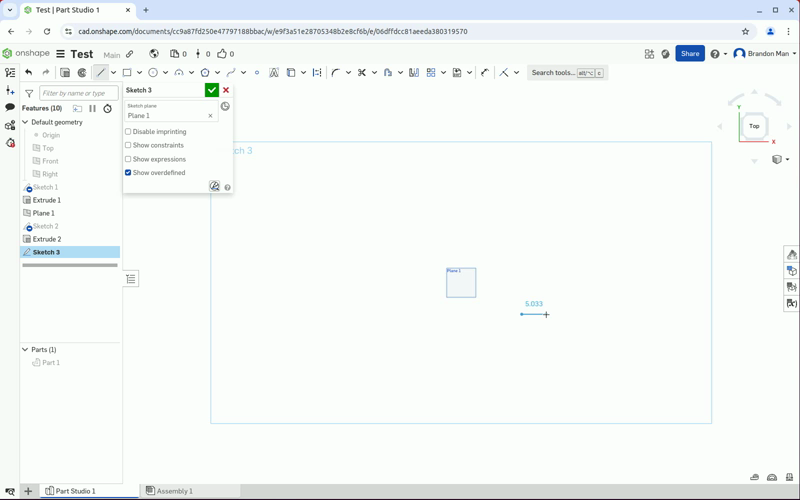
key_up(shift)
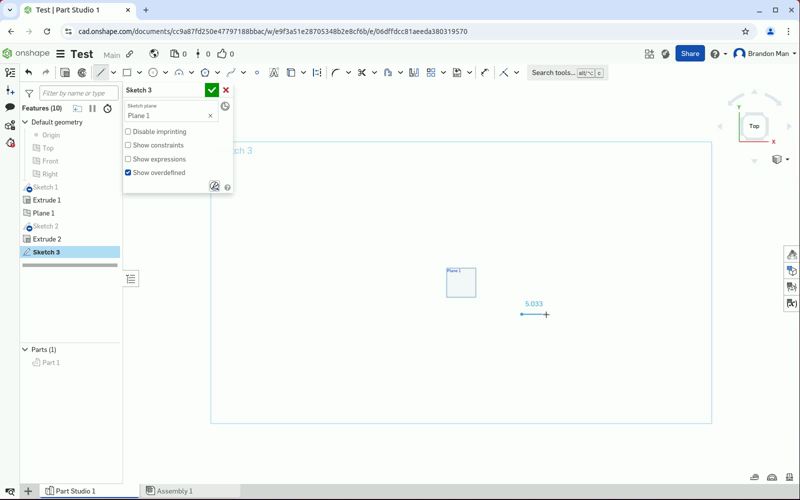
key_down(shift)
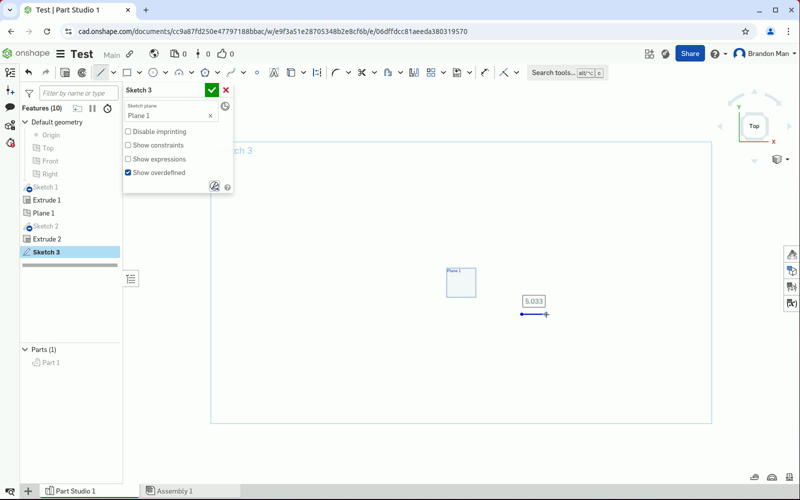
mouse_move(576, 314)
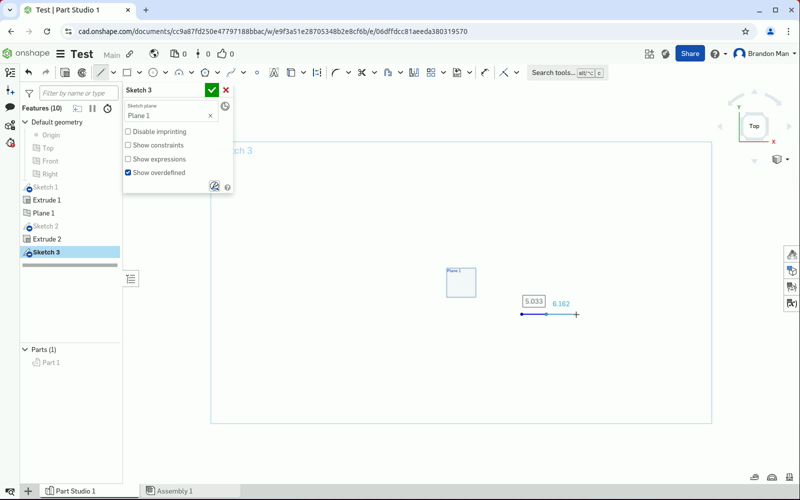
mouse_move(546, 295)
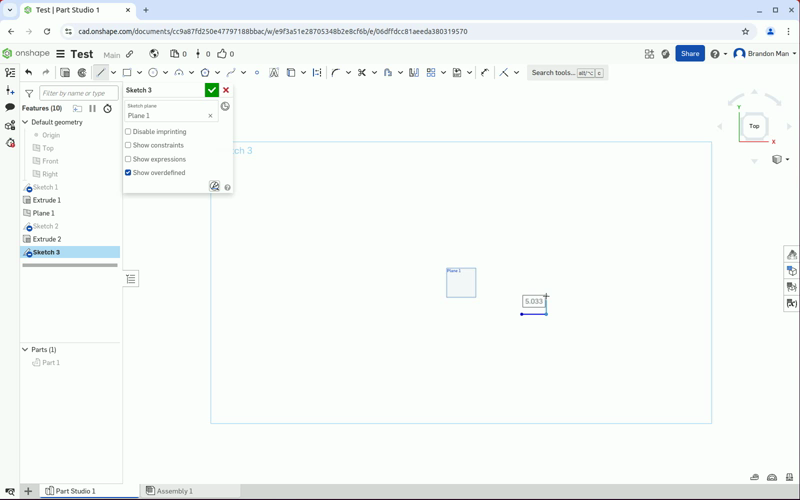
click(546, 295)
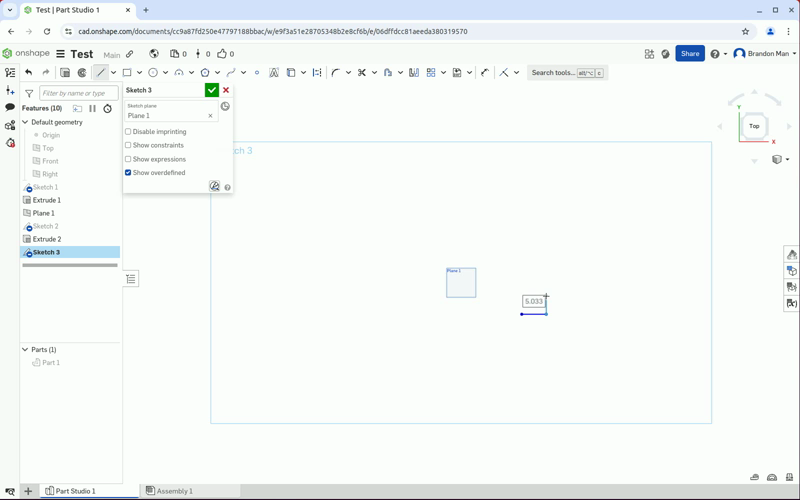
key_up(shift)
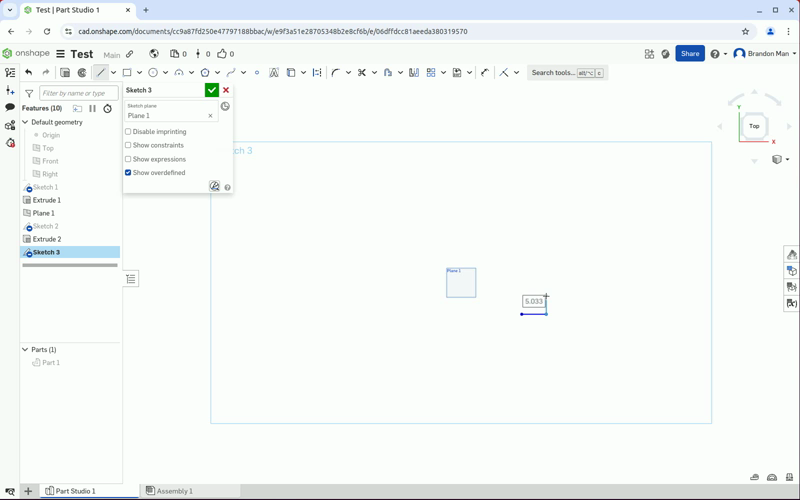
mouse_move(576, 295)
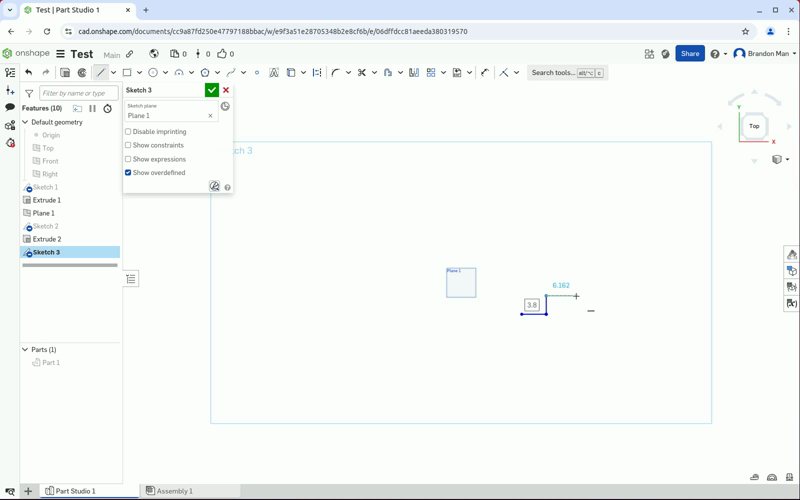
key_down(shift)
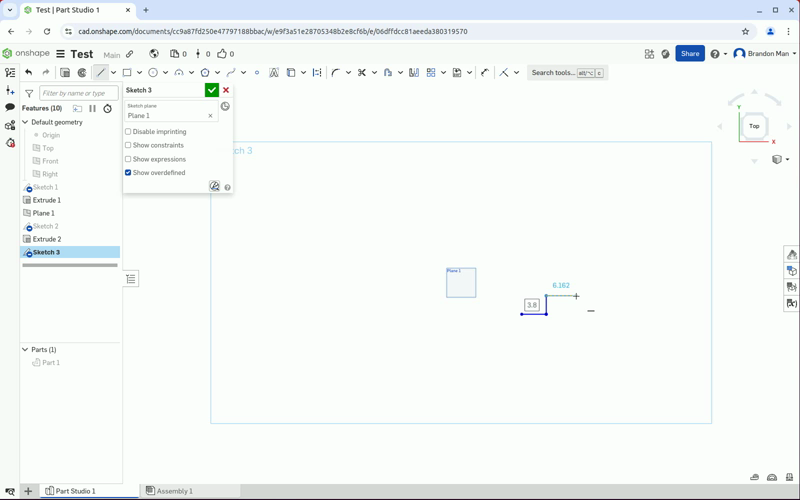
mouse_move(521, 314)
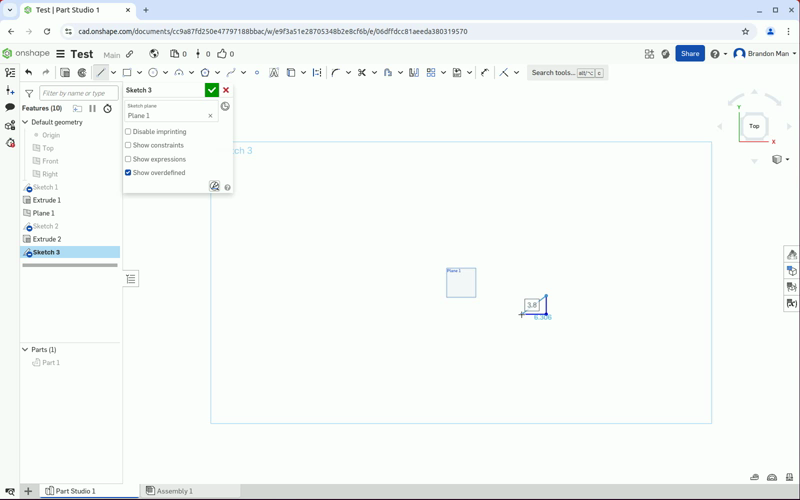
key_up(shift)
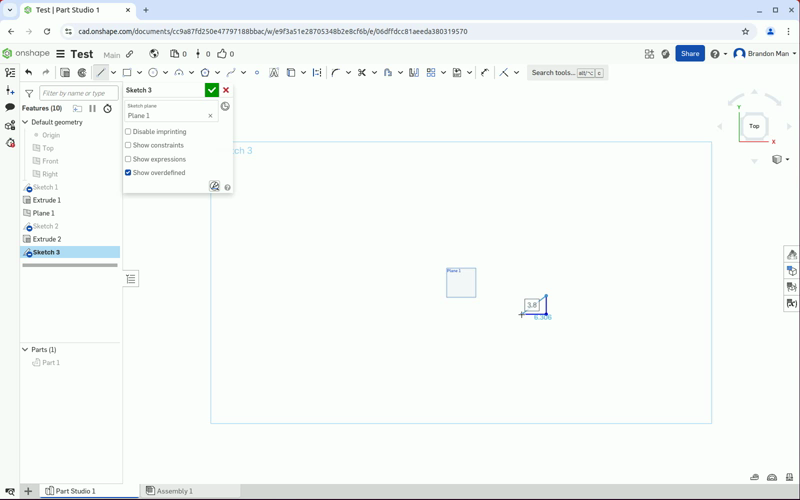
click(521, 314)
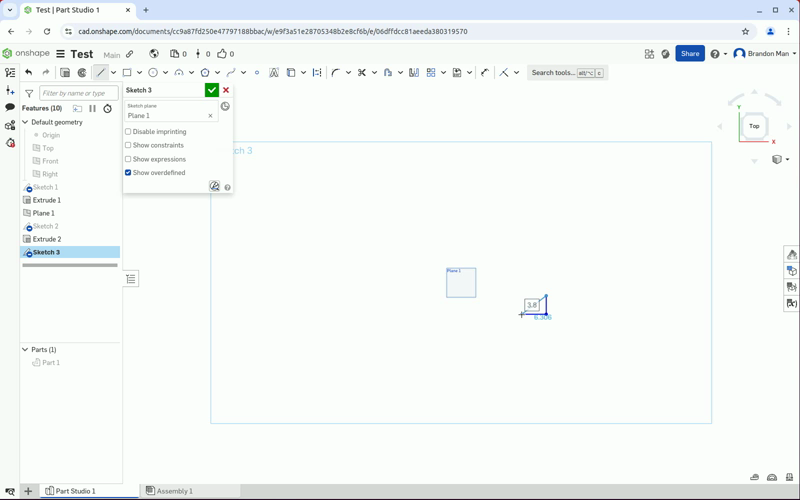
key(esc)
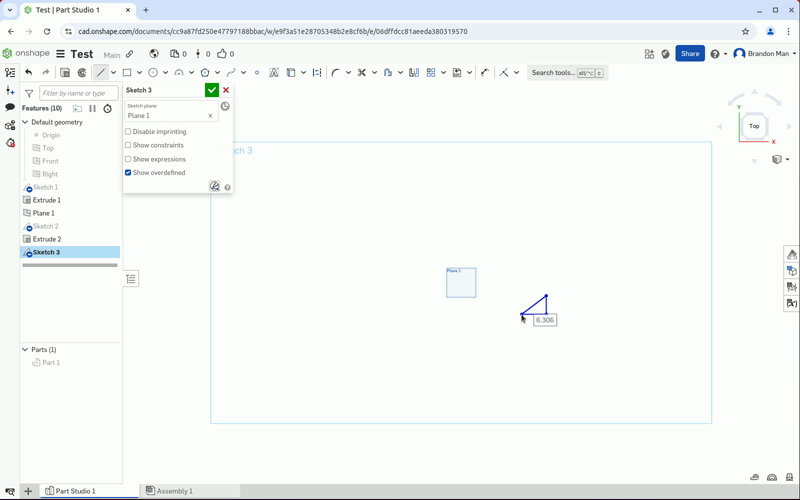
mouse_move(536, 309)
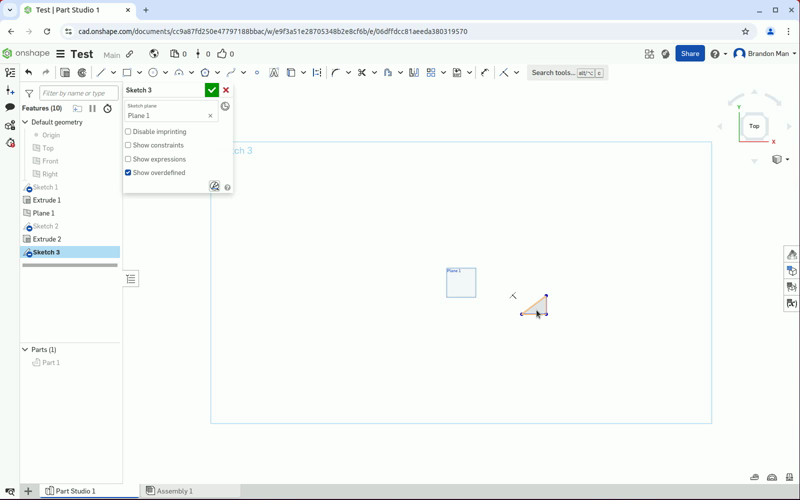
scroll(6)
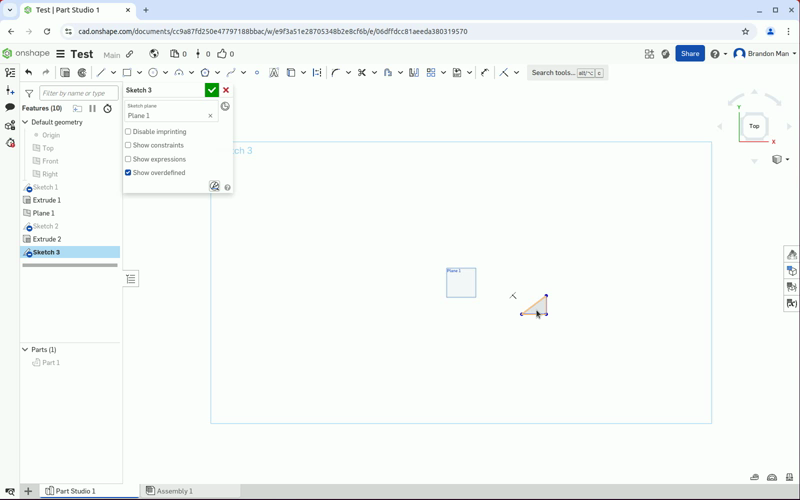
scroll(6)
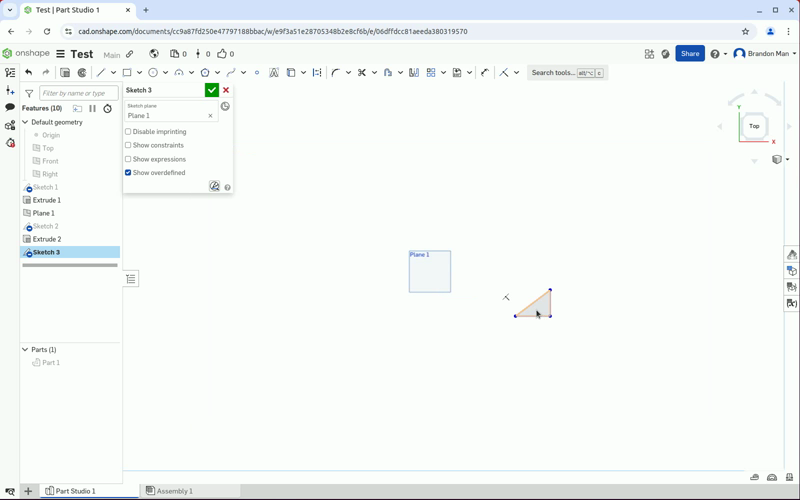
scroll(6)
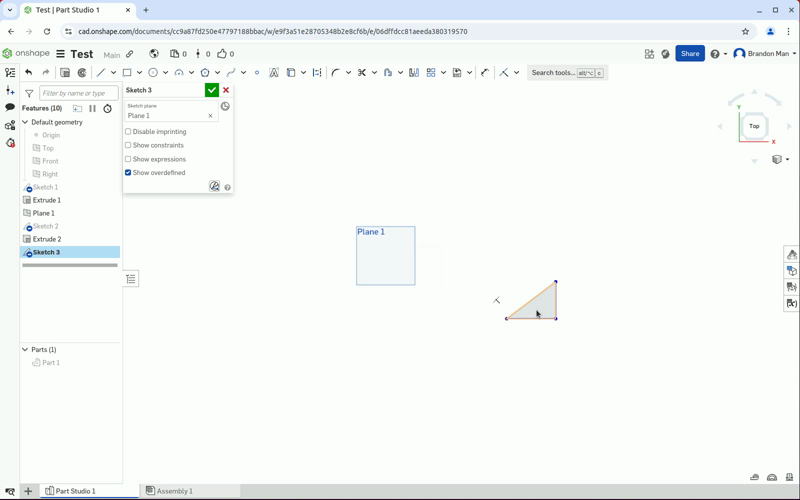
scroll(6)
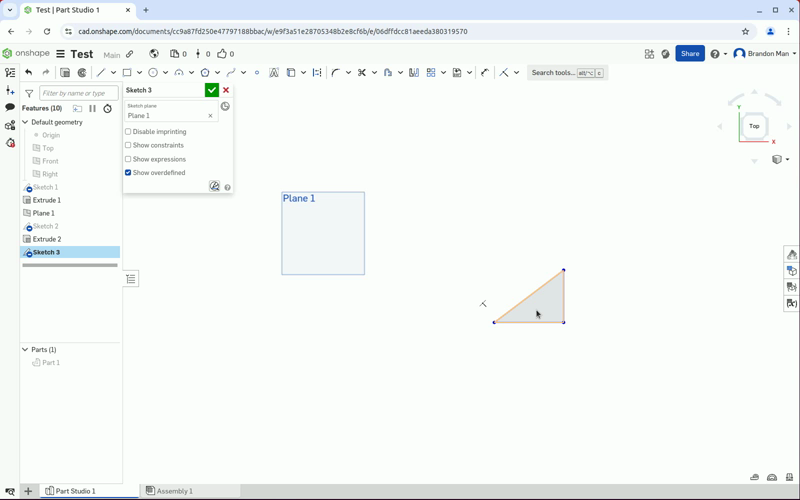
scroll(6)
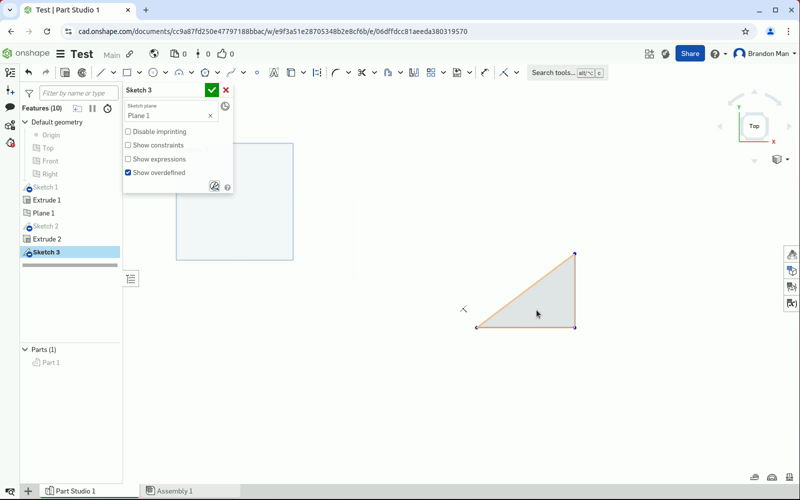
scroll(6)
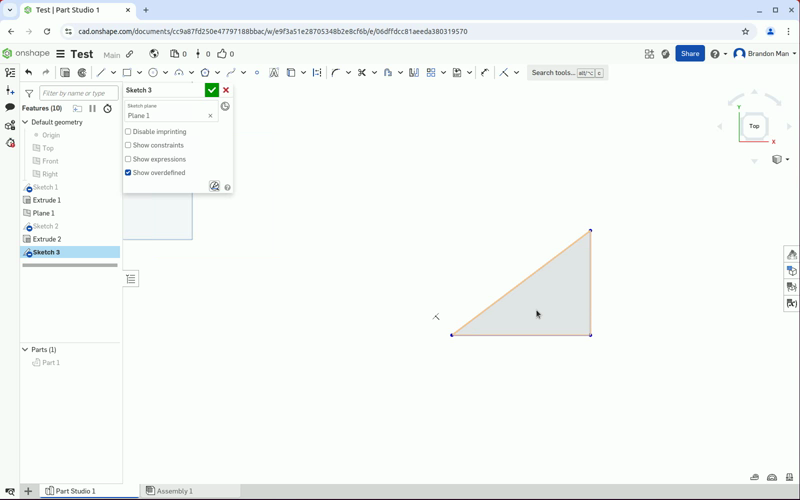
scroll(6)
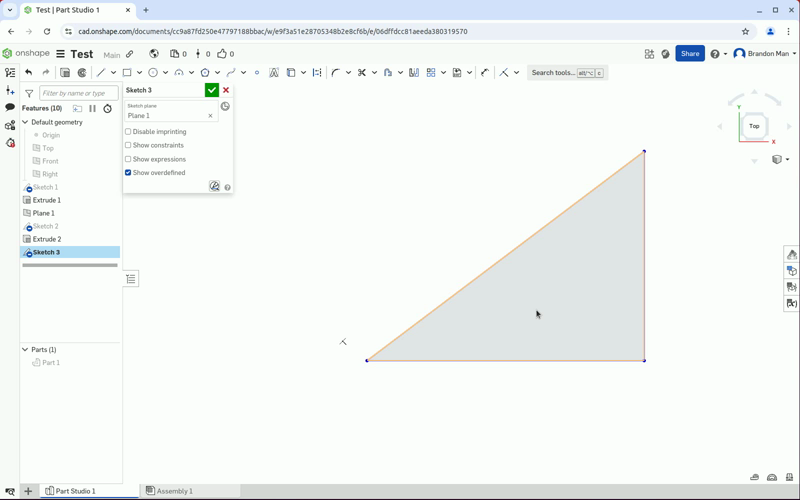
click(536, 309)
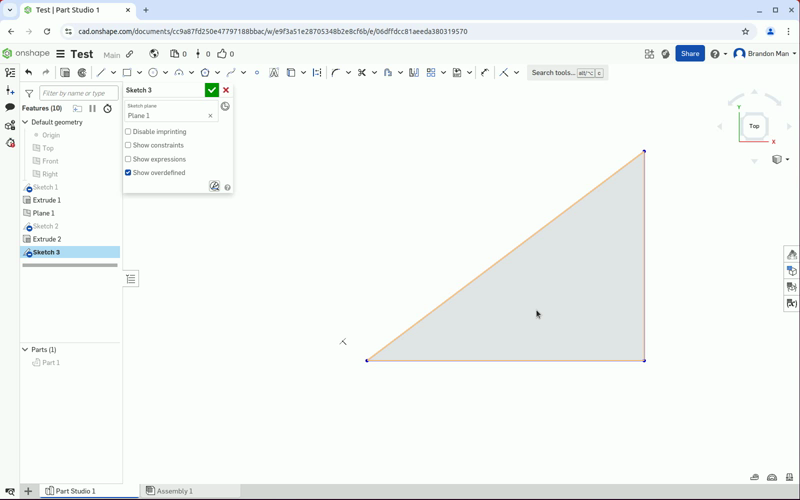
scroll(-6)
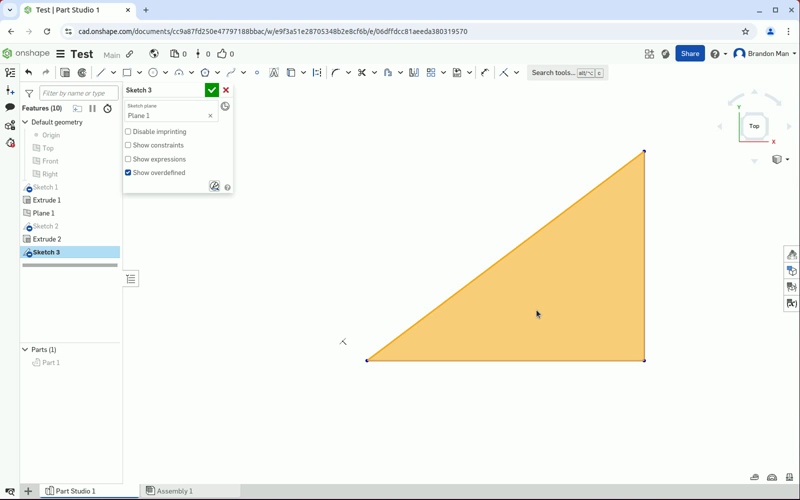
scroll(-6)
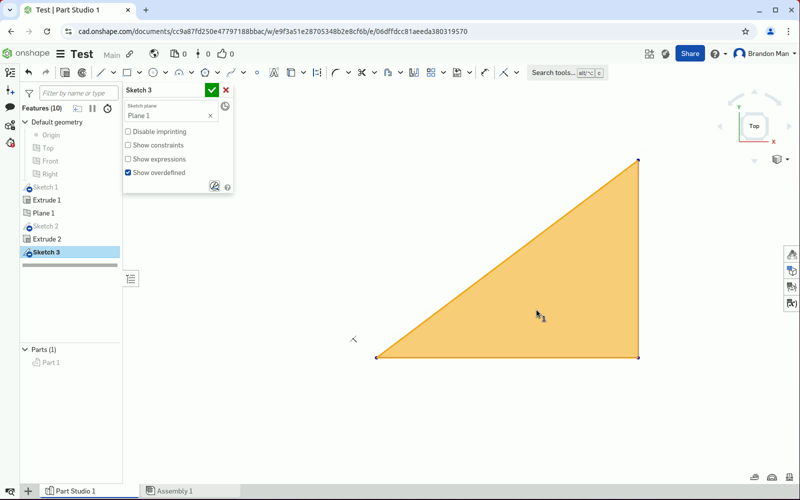
scroll(-6)
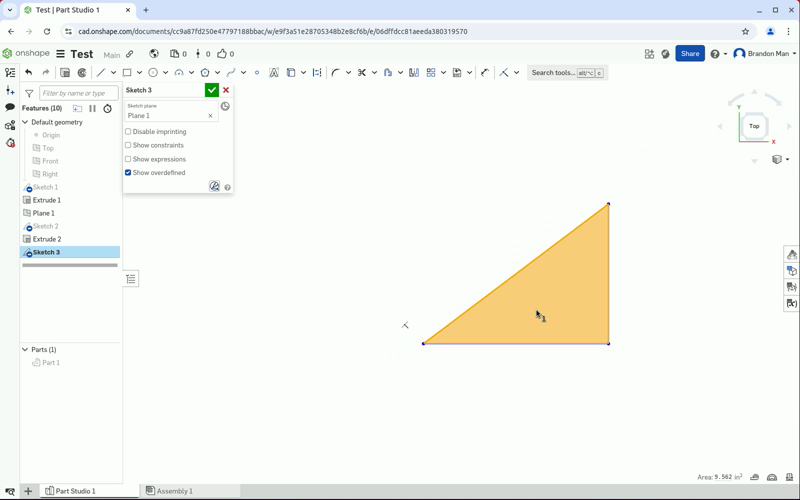
scroll(-6)
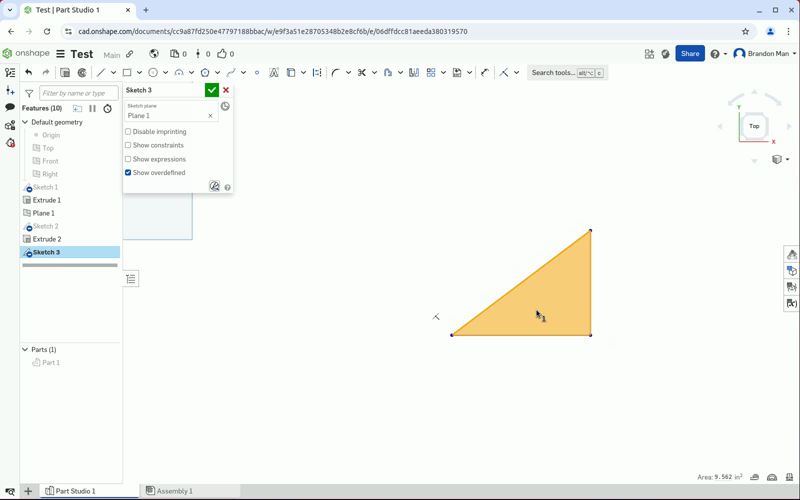
scroll(-6)
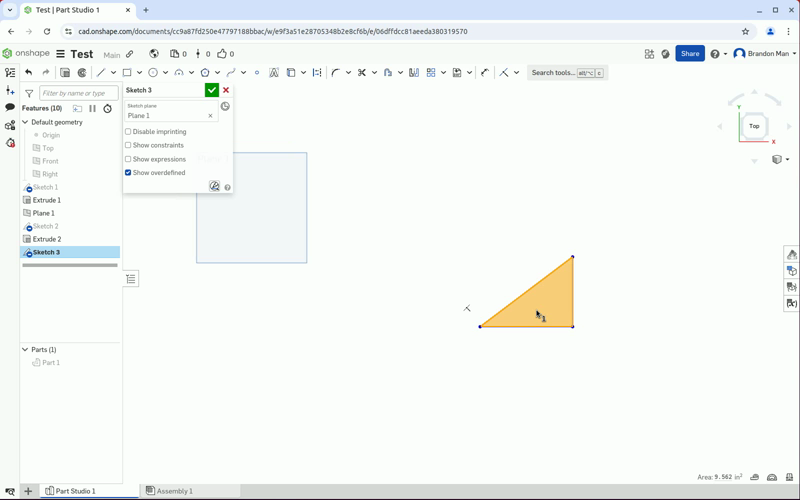
scroll(-6)
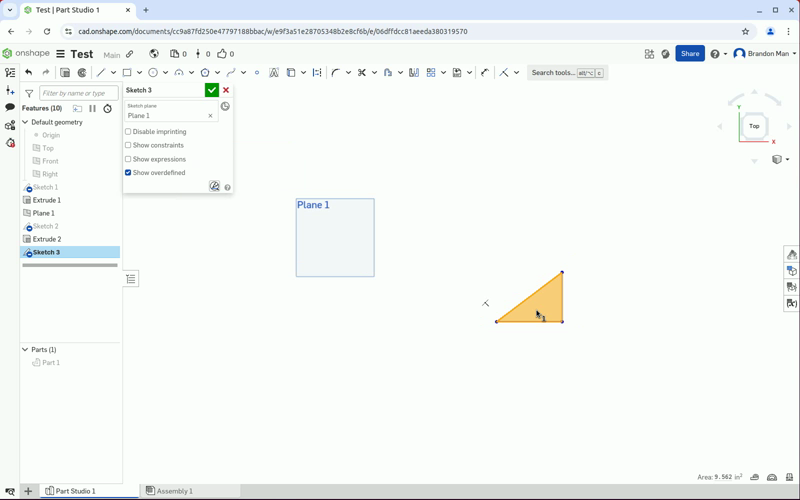
scroll(-6)
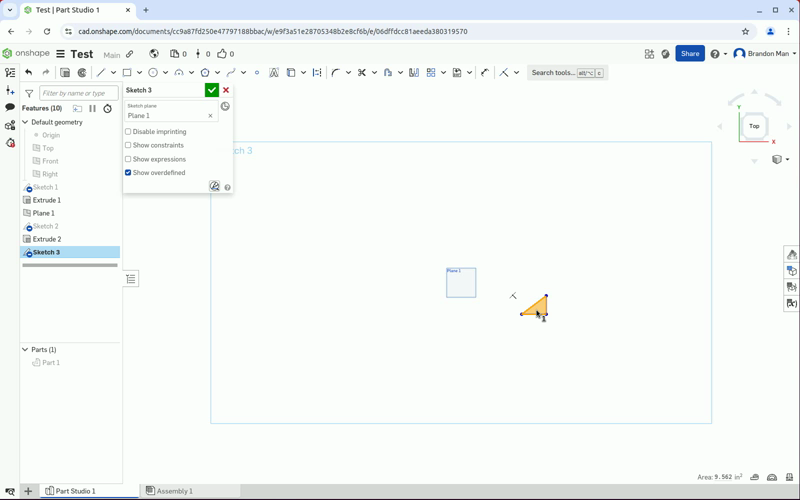
mouse_move(73, 352)
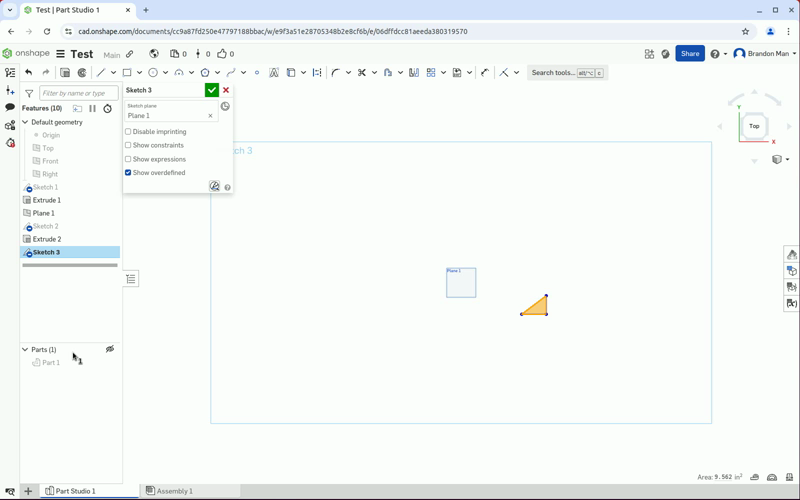
key(shift+y)
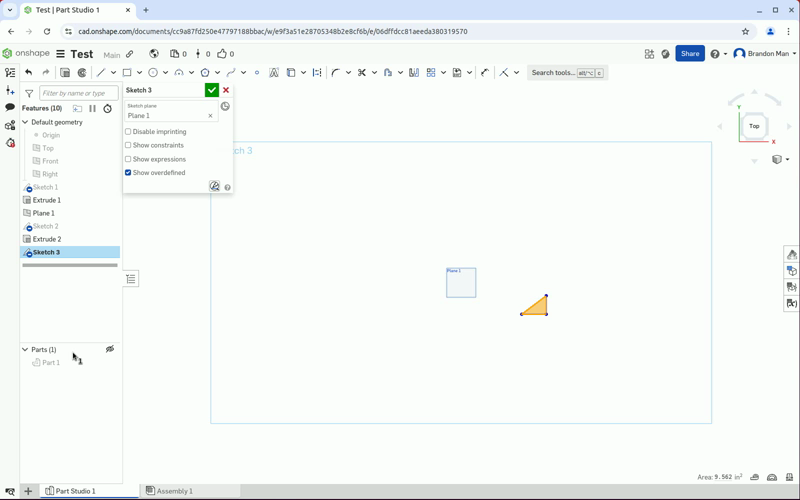
key(shift+e)
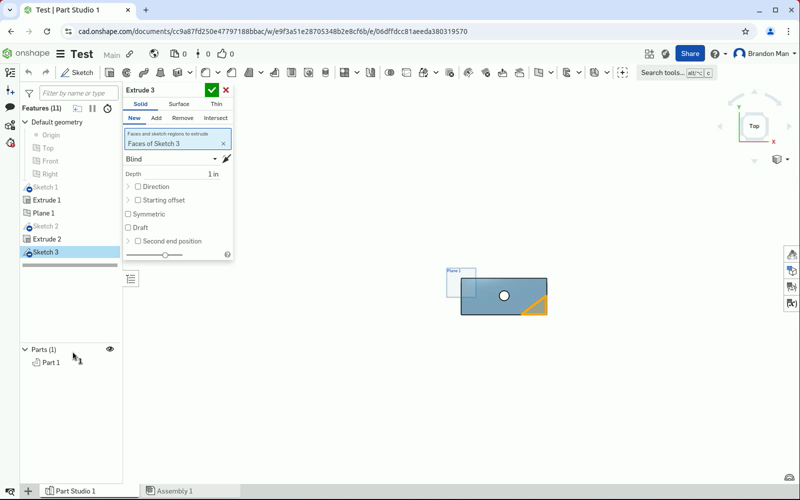
mouse_move(143, 106)
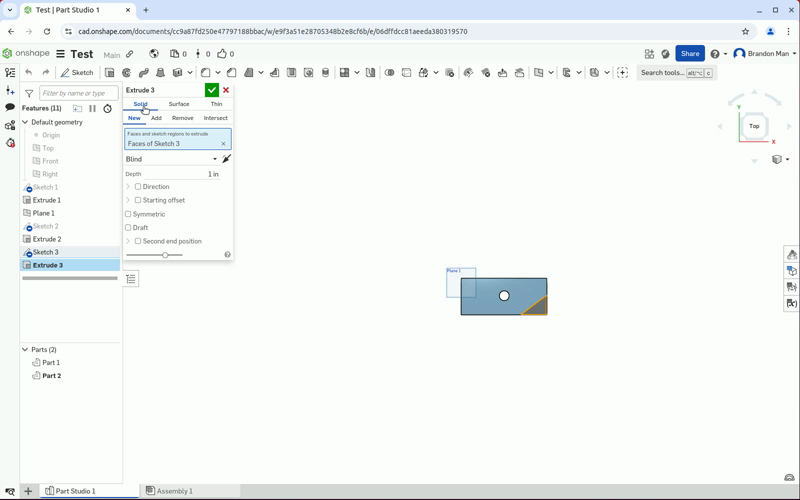
click(143, 106)
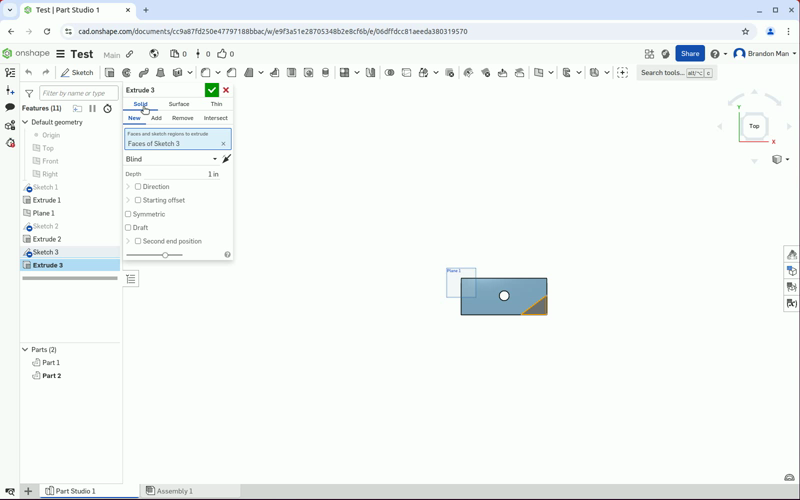
mouse_move(186, 120)
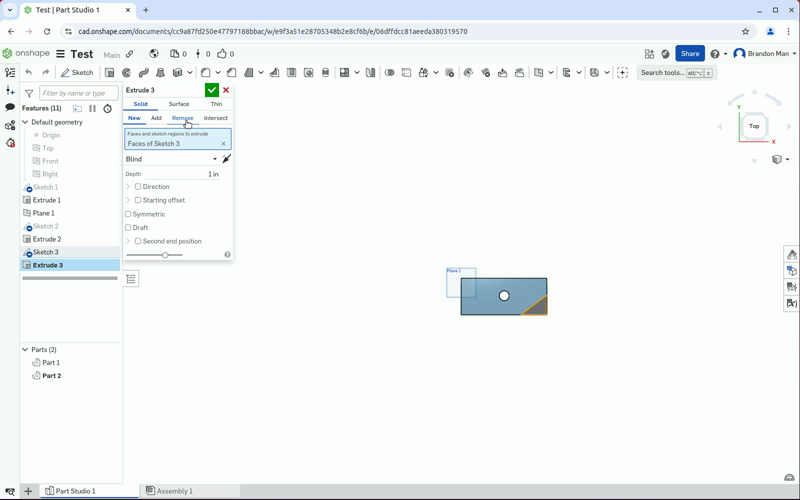
click(186, 120)
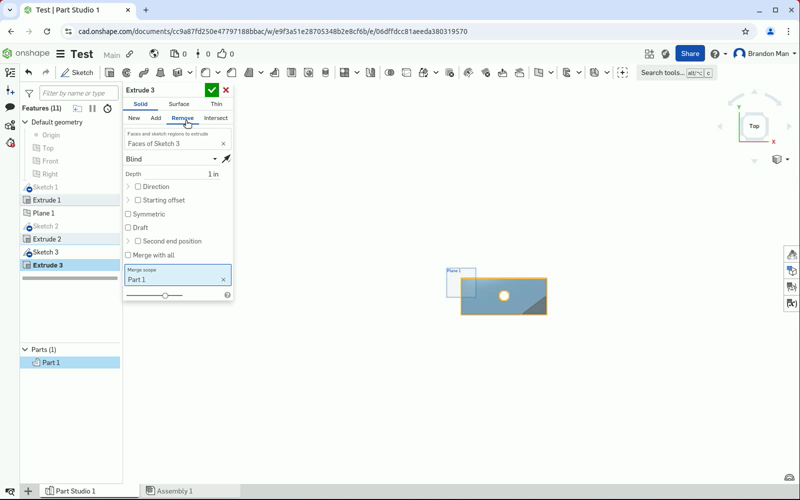
key(tab, 4)
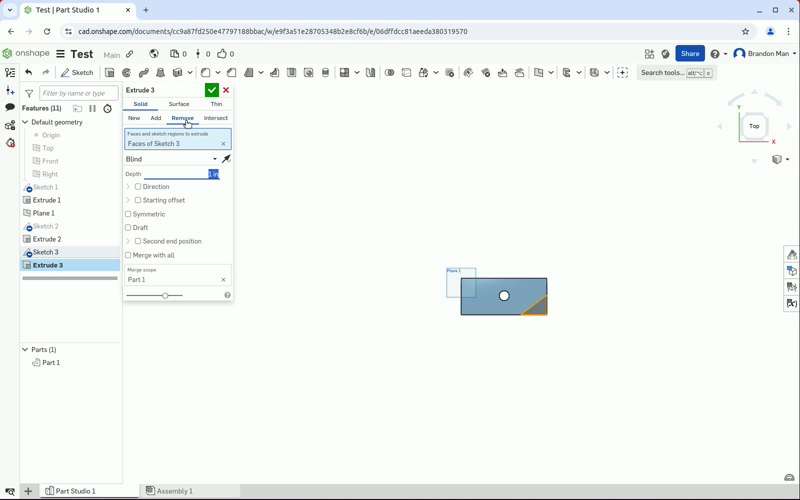
text(30.811)
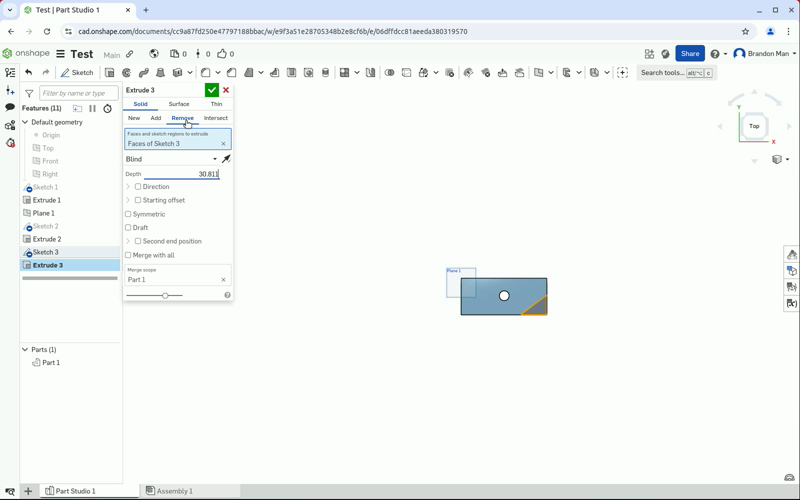
key(tab, 6)
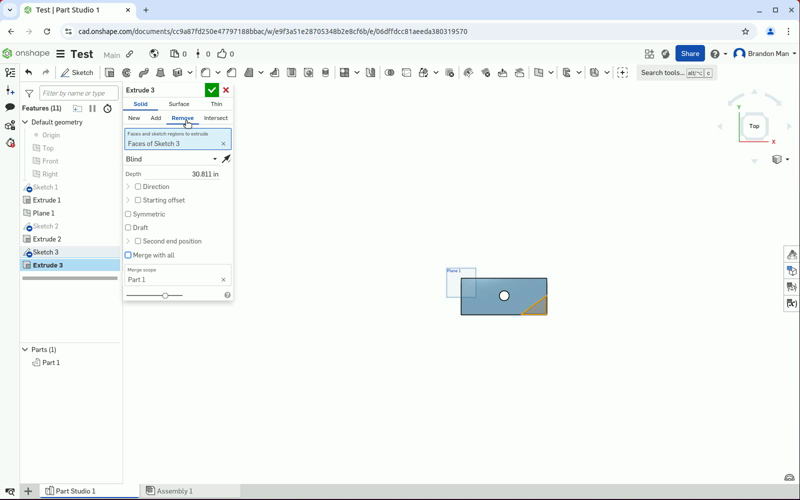
key(space)
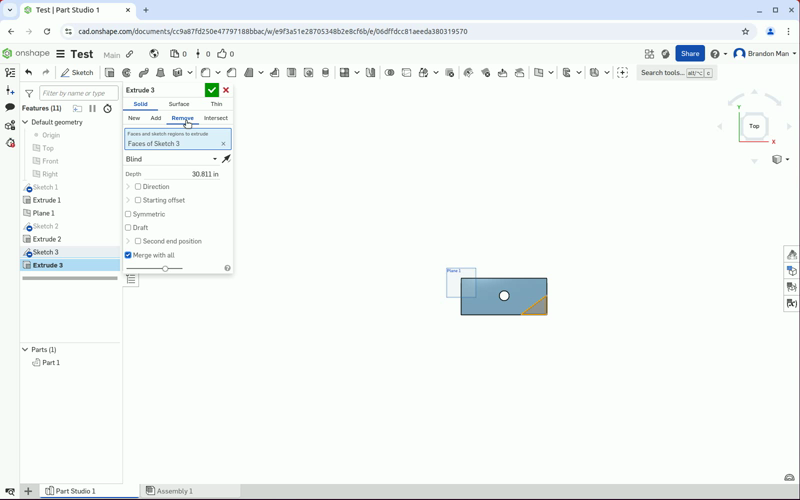
key(enter)
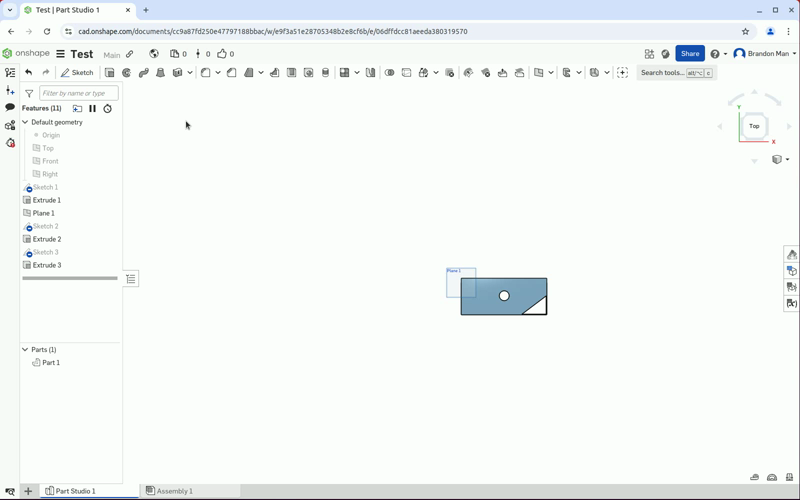
key(shift+h)
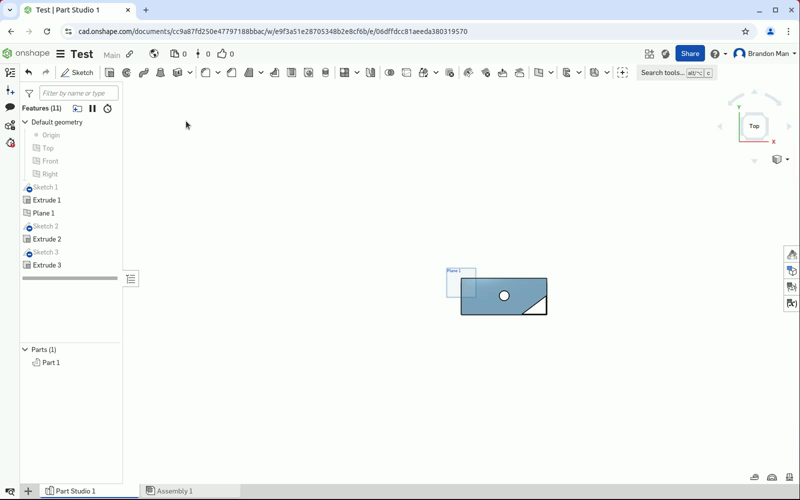
key(shift+h)
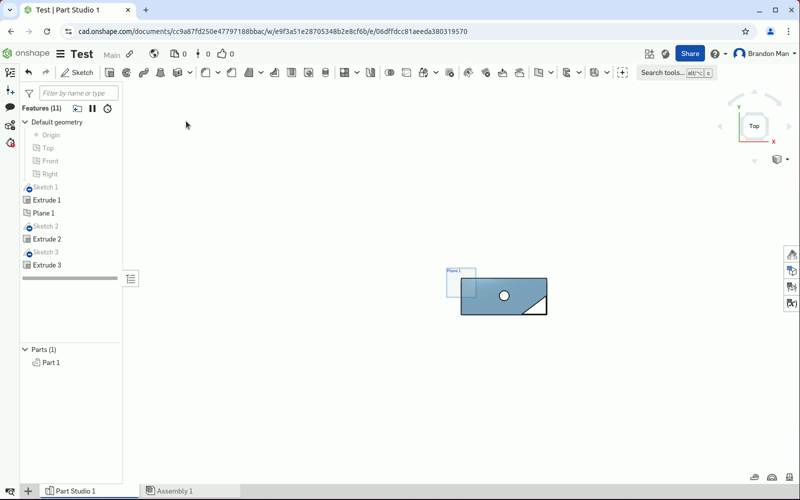
key(shift+7)
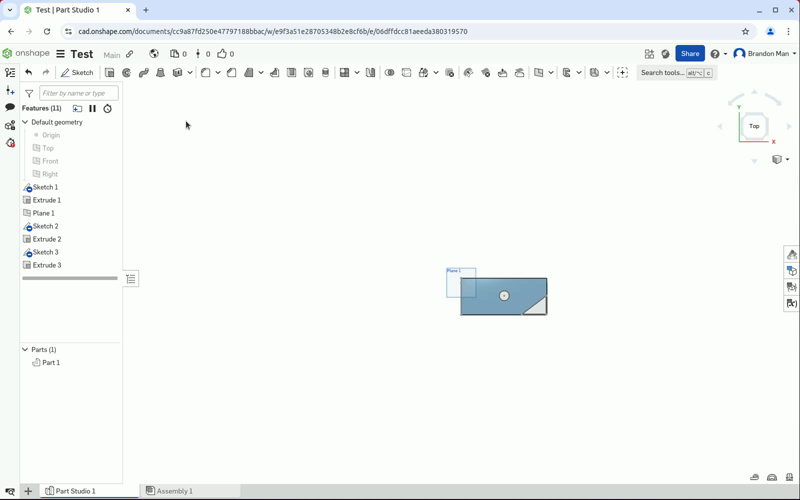
key(up, 3)
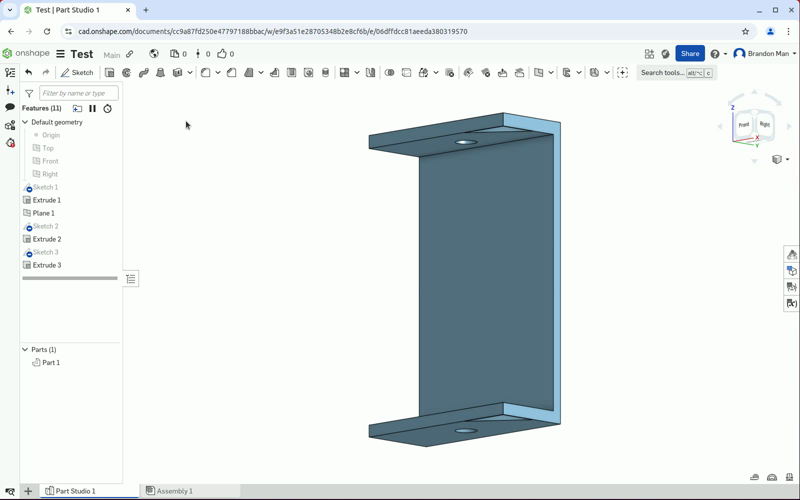
key(left, 3)
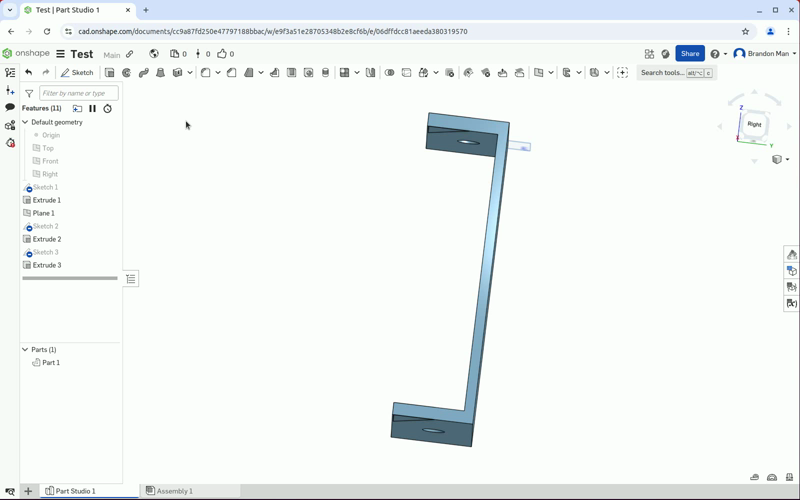
key(right, 3)
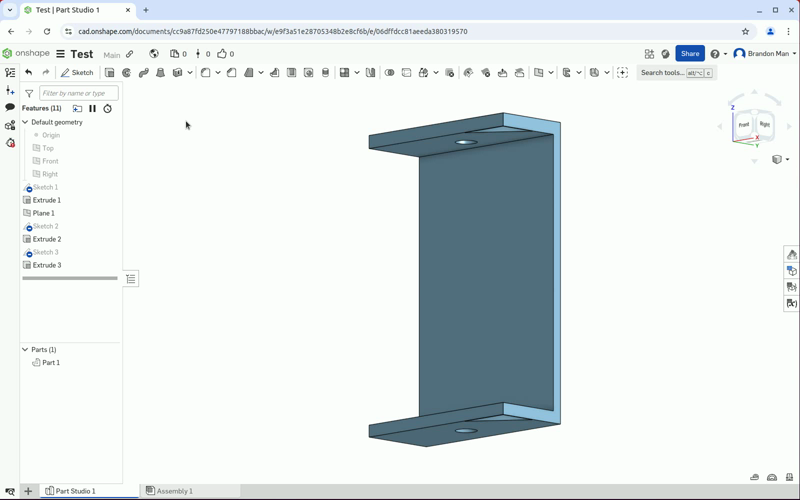
key(down, 3)
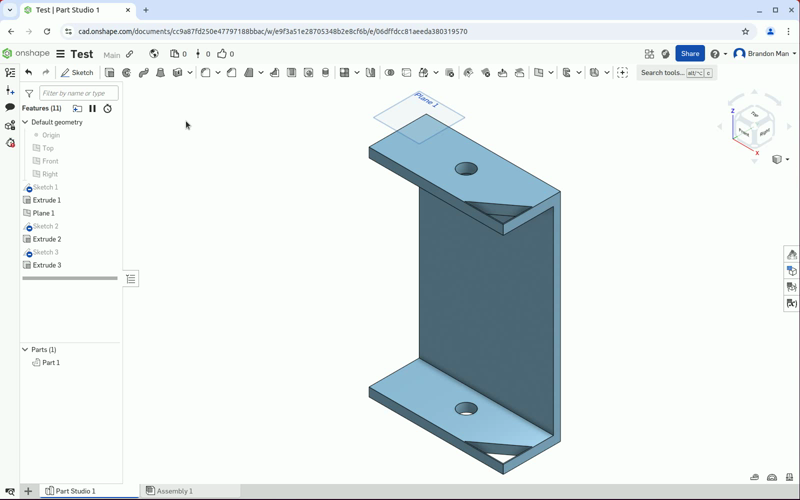
mouse_move(73, 189)
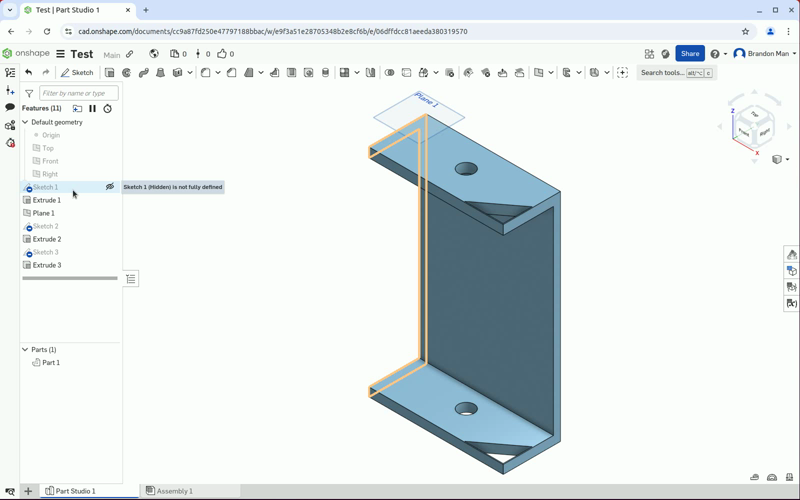
click(73, 189)